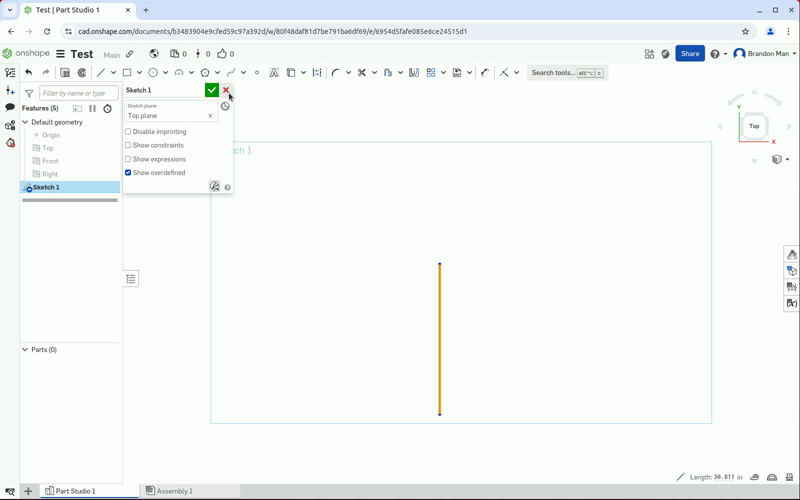
key(shift+h)
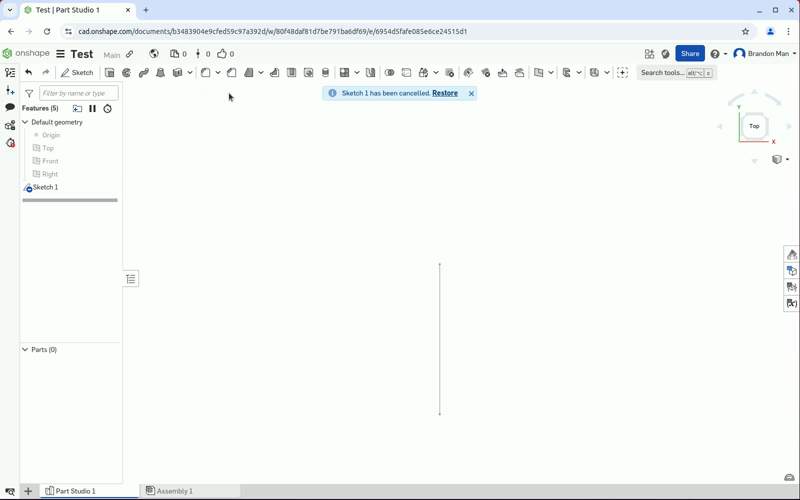
key(shift+s)
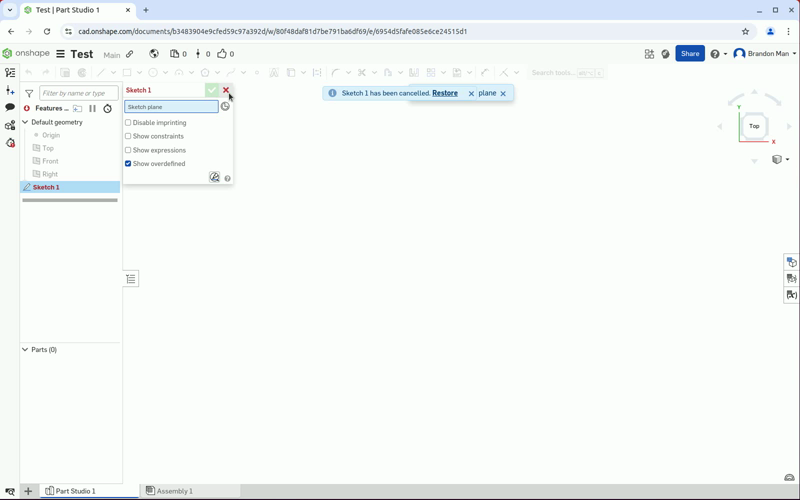
mouse_move(73, 150)
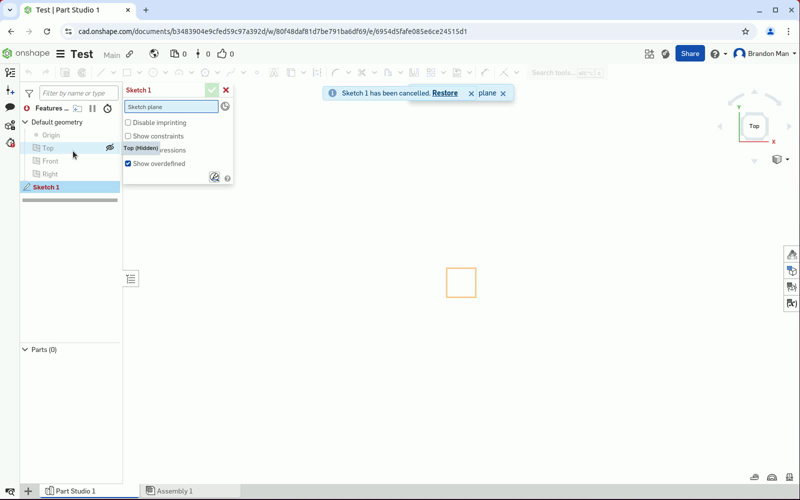
click(73, 150)
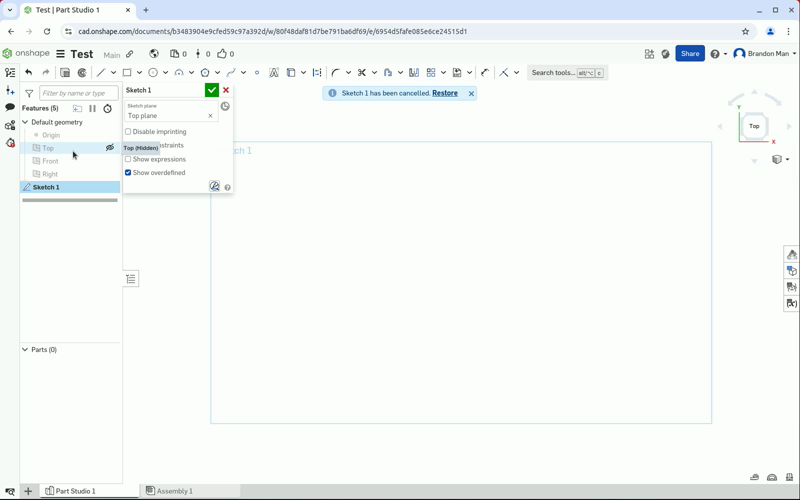
mouse_move(73, 352)
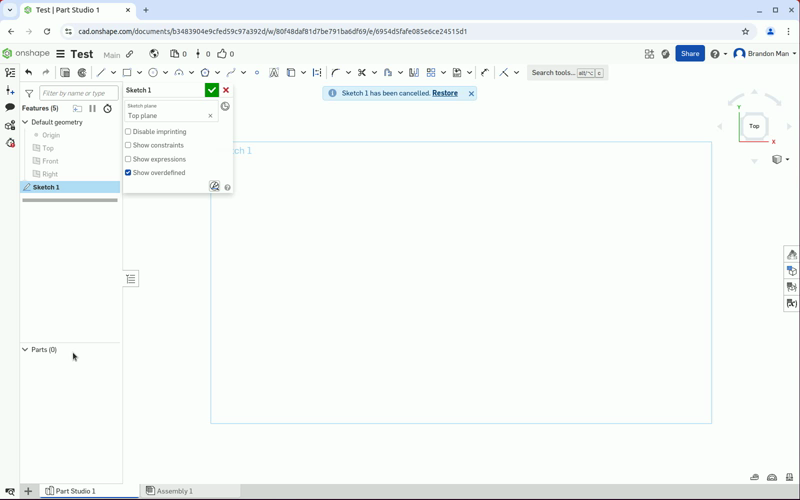
key(y)
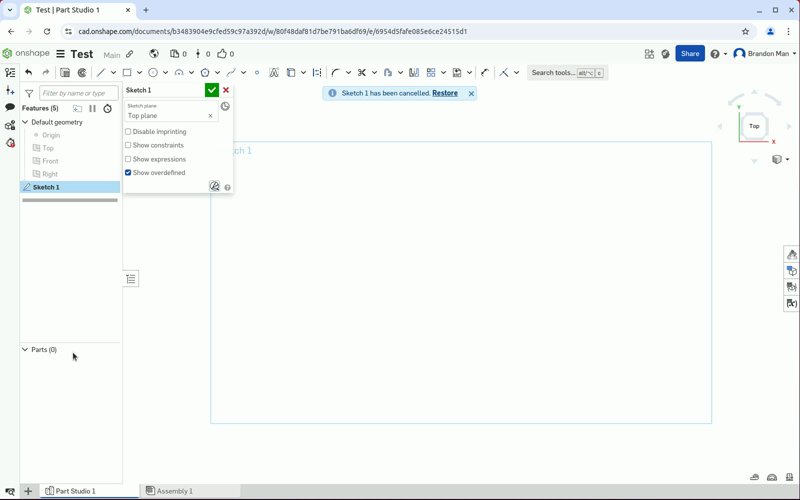
key(l)
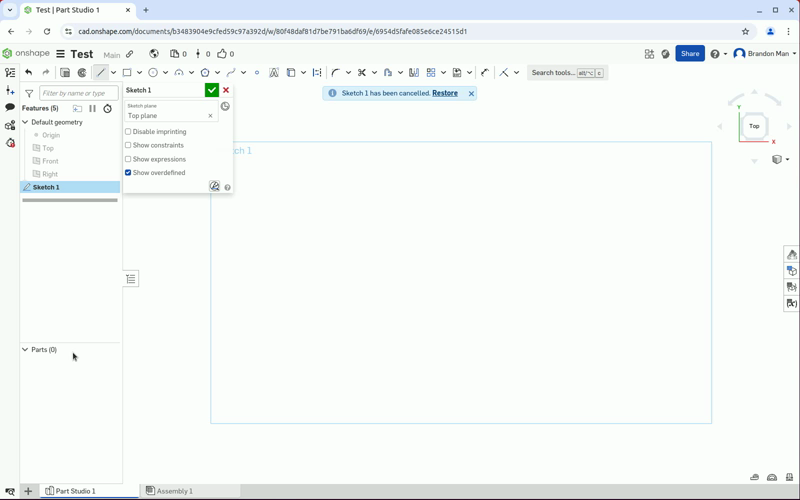
key_down(shift)
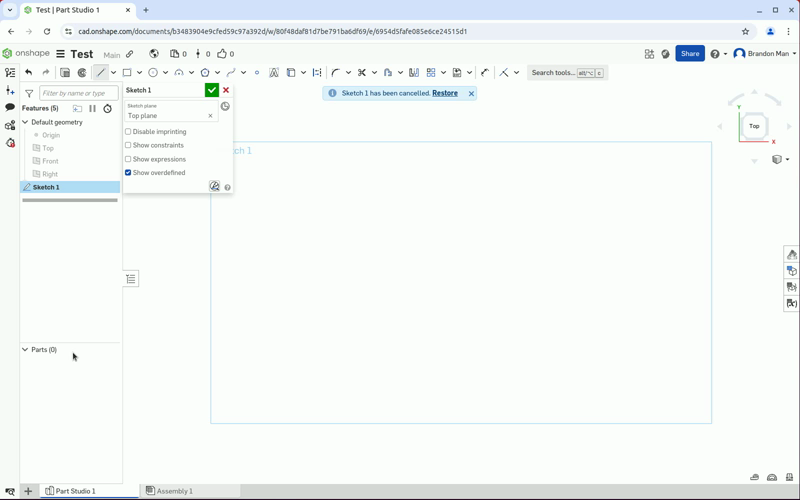
mouse_move(479, 183)
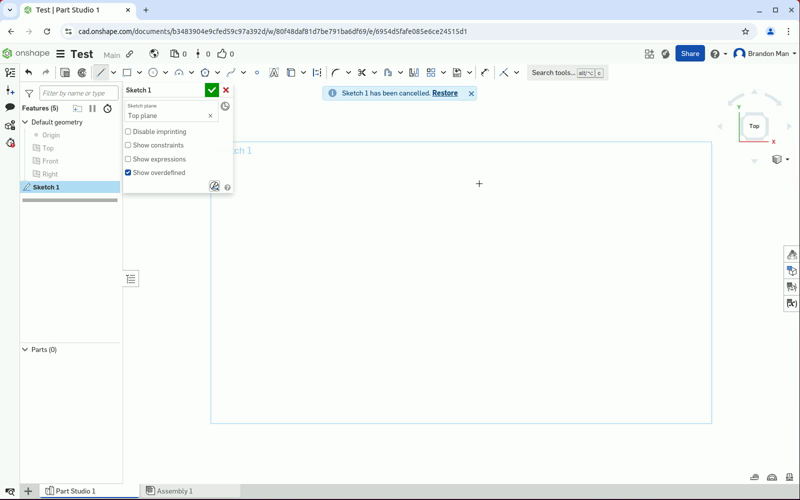
click(479, 183)
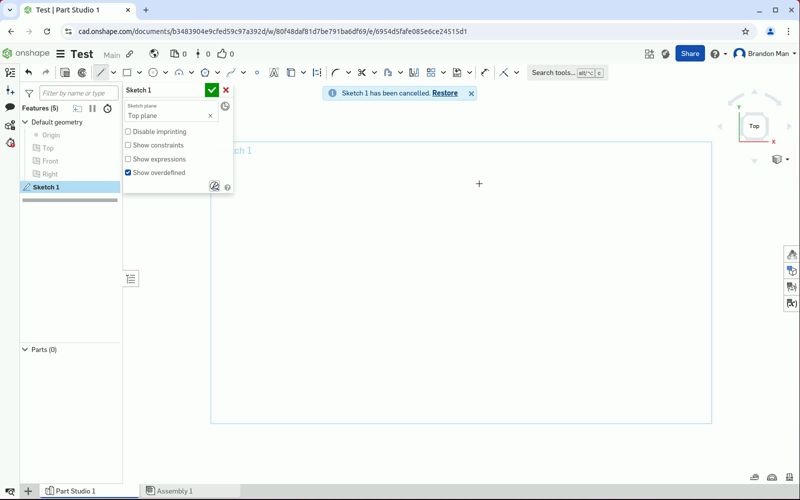
key_up(shift)
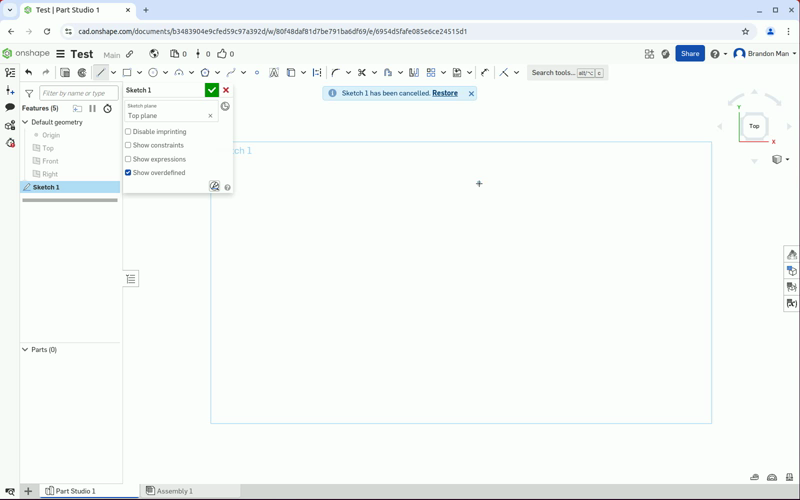
key_down(shift)
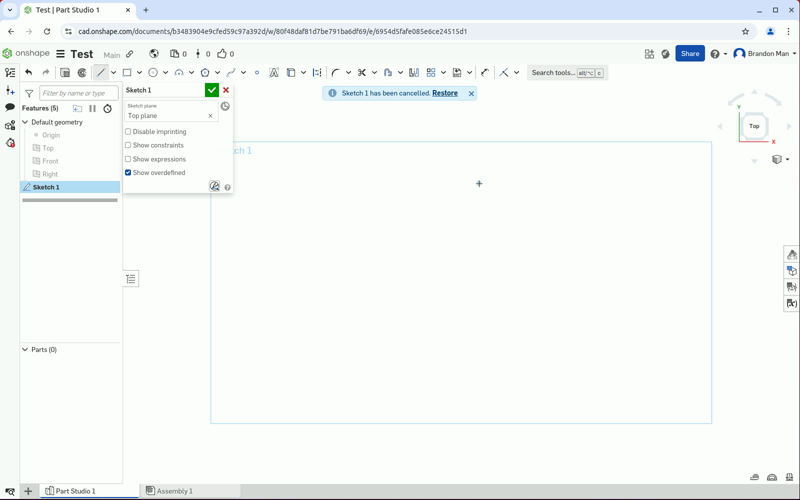
mouse_move(509, 183)
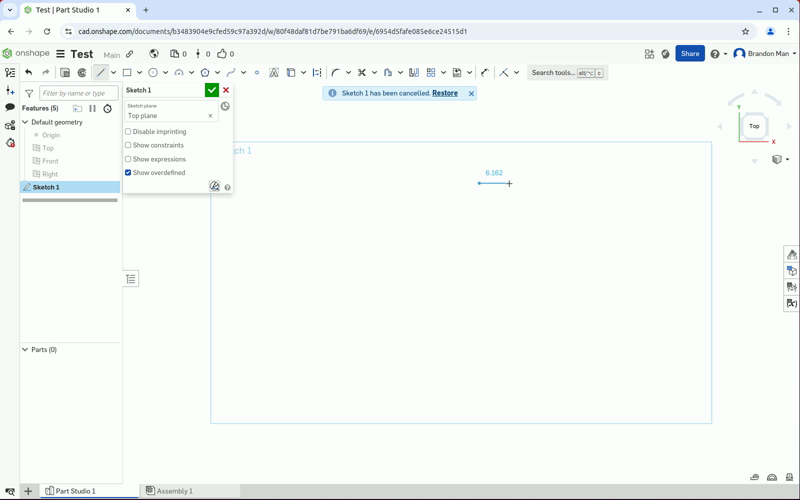
mouse_move(480, 185)
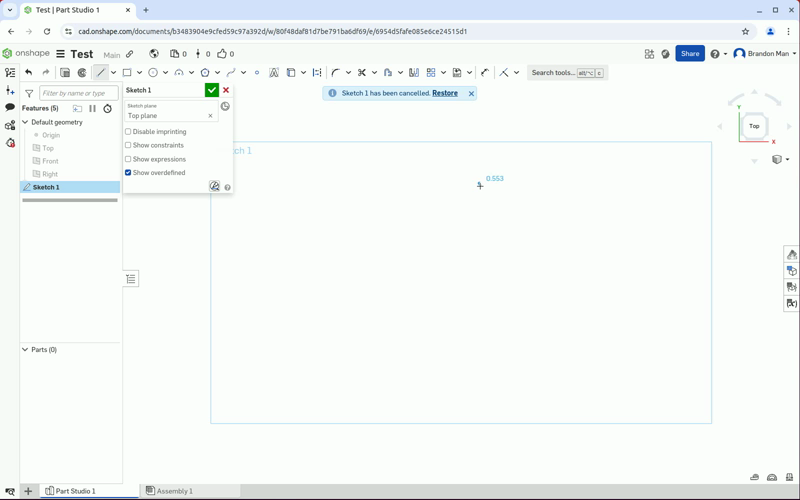
scroll(6)
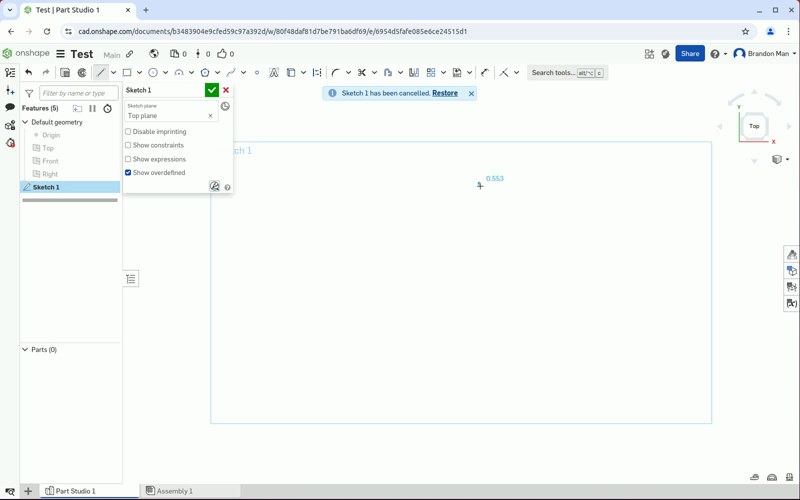
scroll(6)
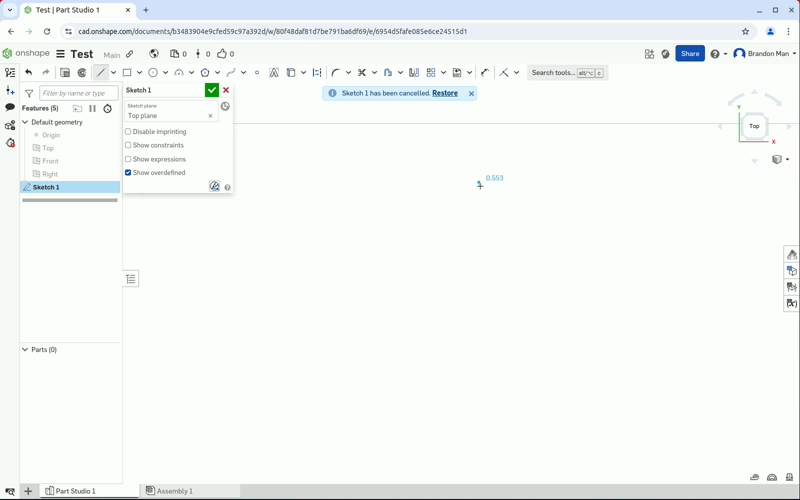
scroll(6)
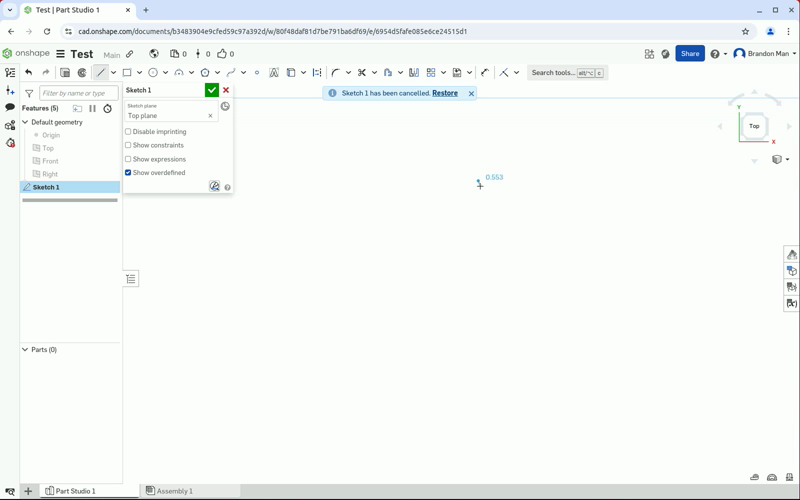
scroll(6)
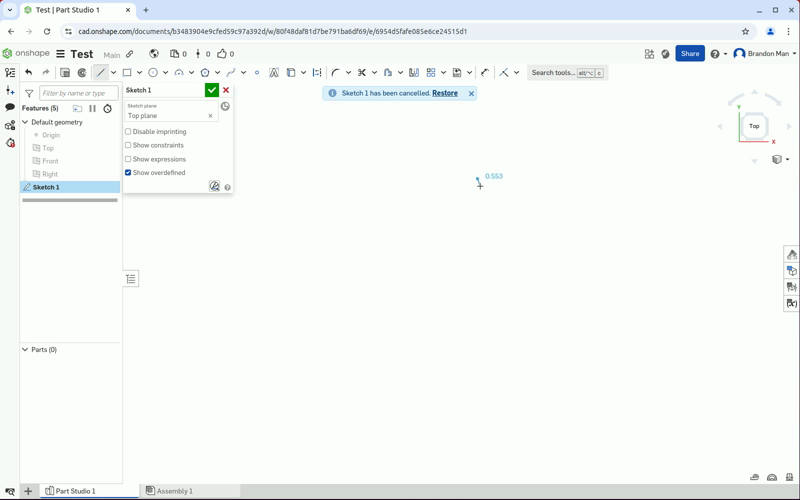
scroll(6)
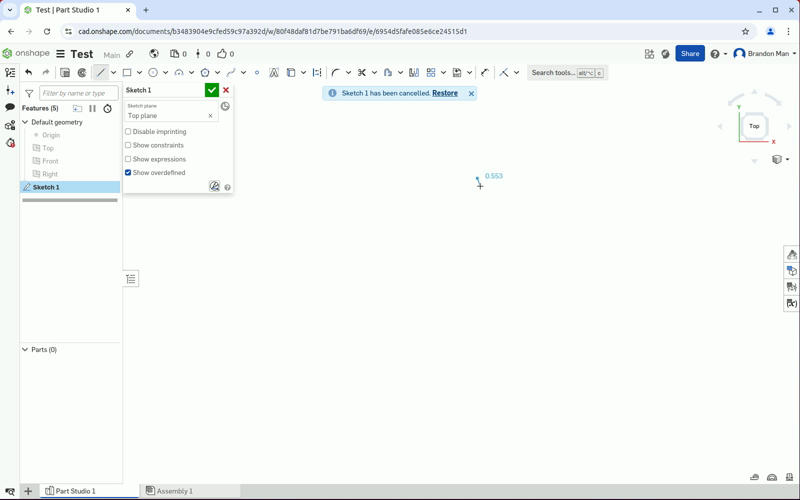
scroll(6)
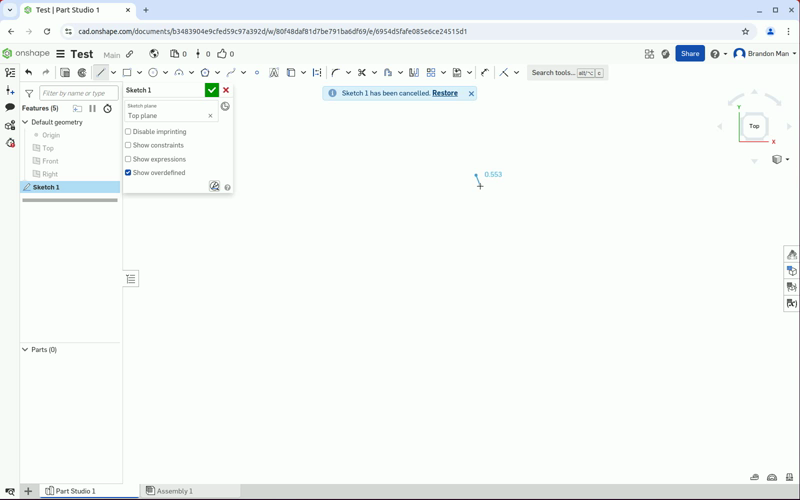
scroll(6)
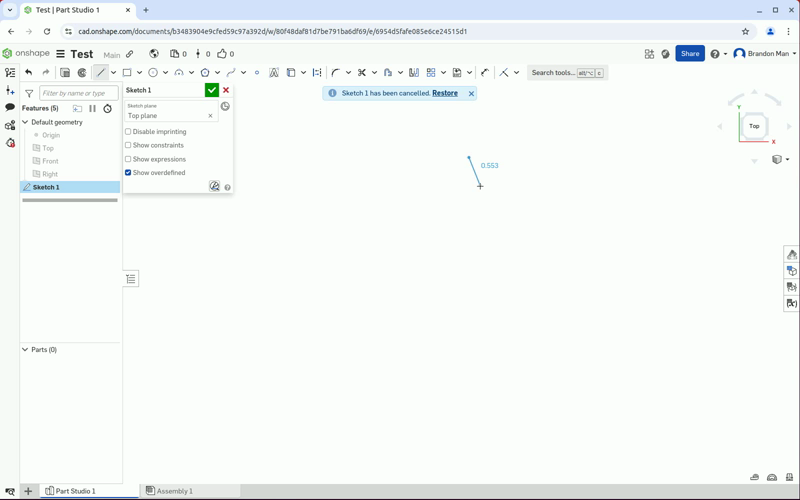
click(480, 185)
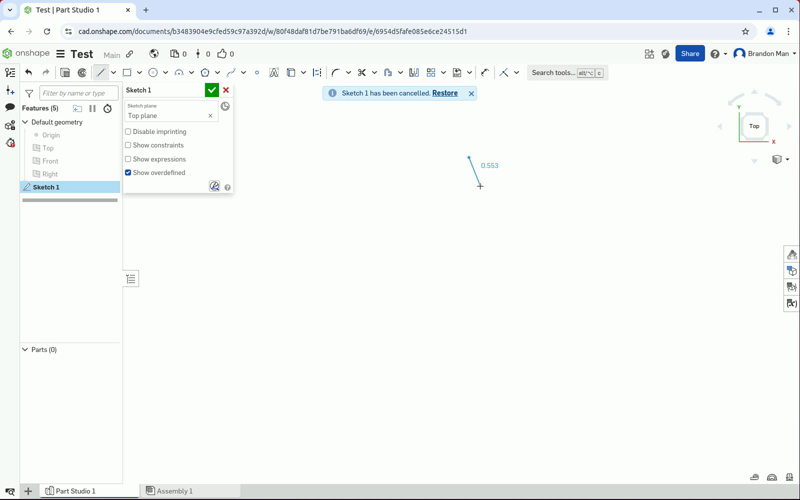
scroll(-6)
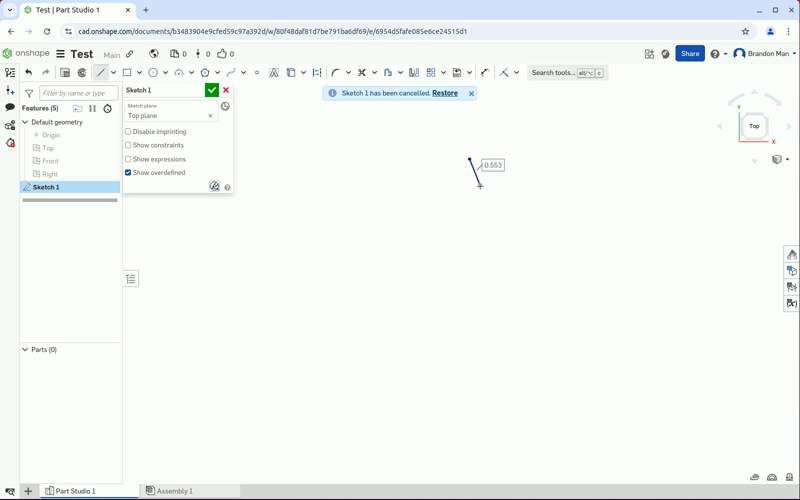
scroll(-6)
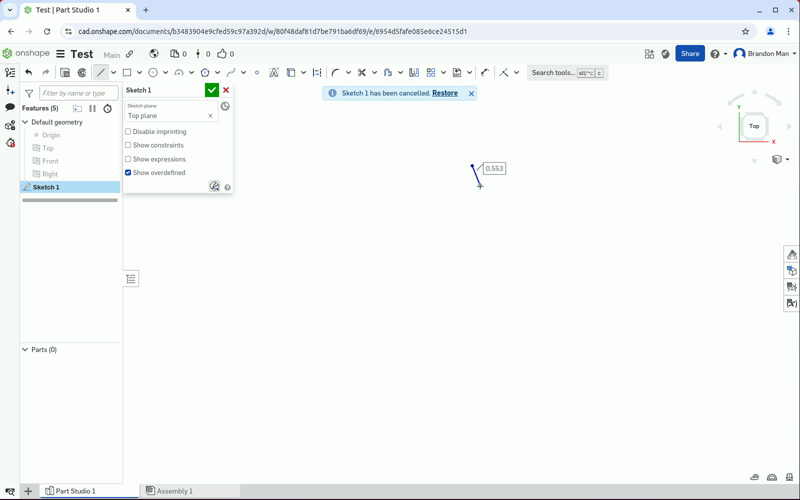
scroll(-6)
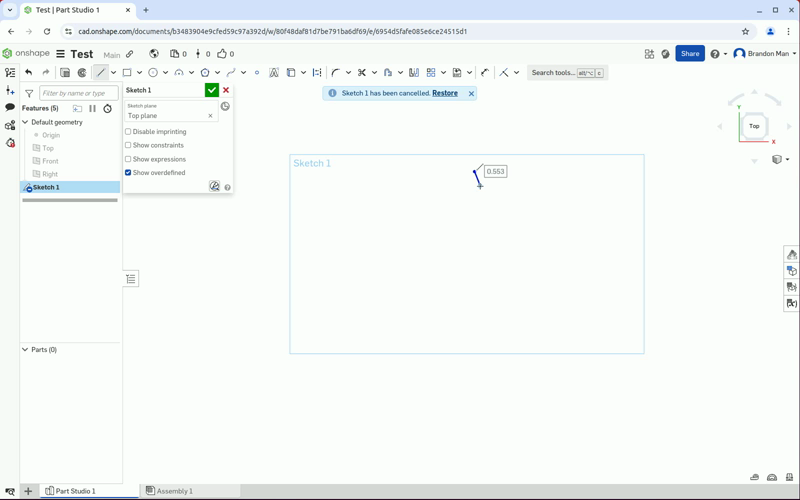
scroll(-6)
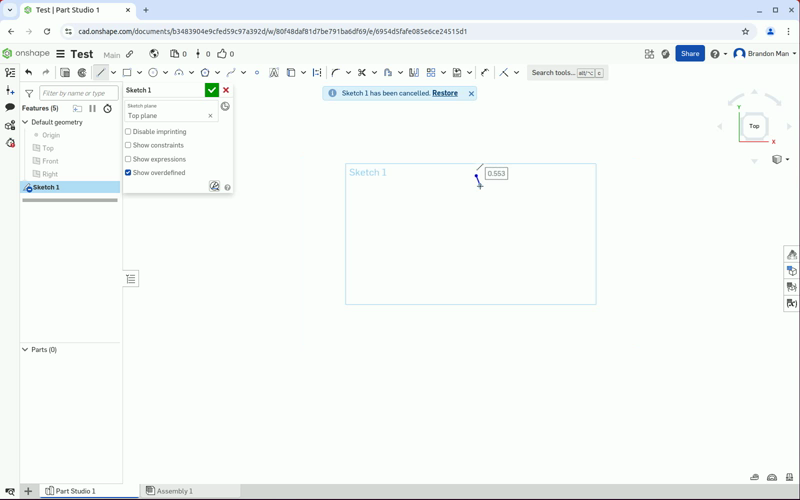
scroll(-6)
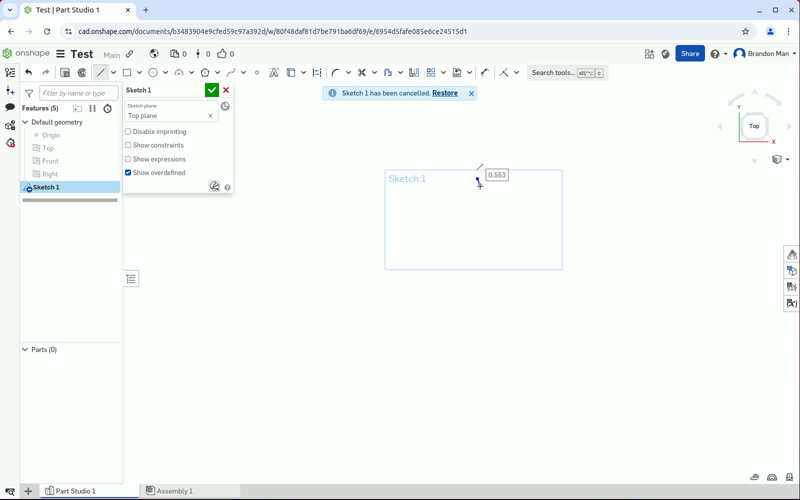
scroll(-6)
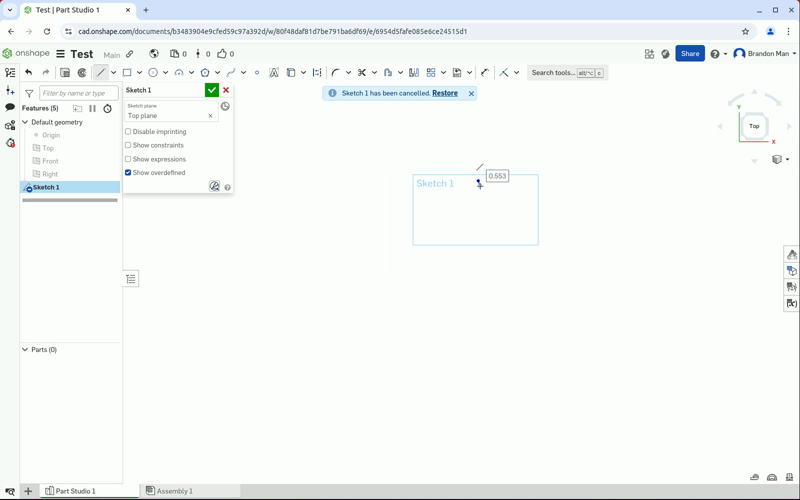
scroll(-6)
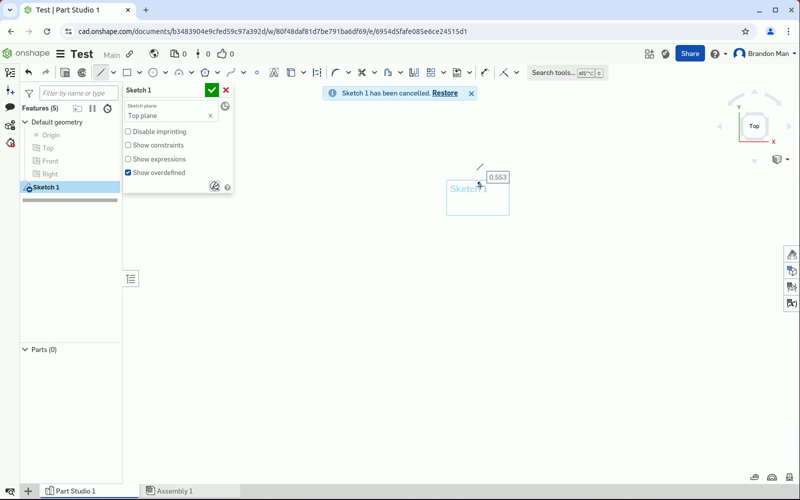
key_up(shift)
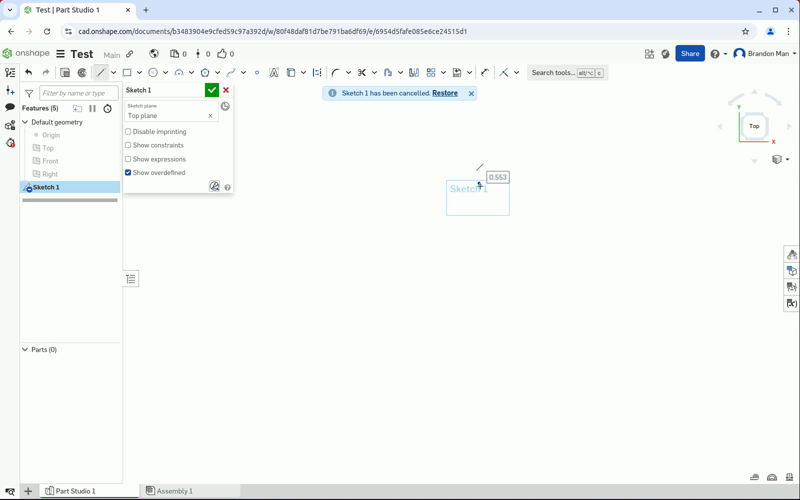
key(esc)
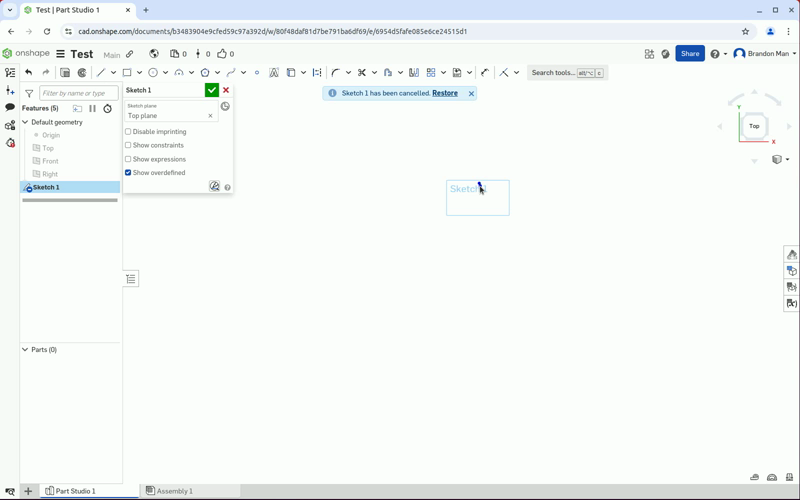
key(a)
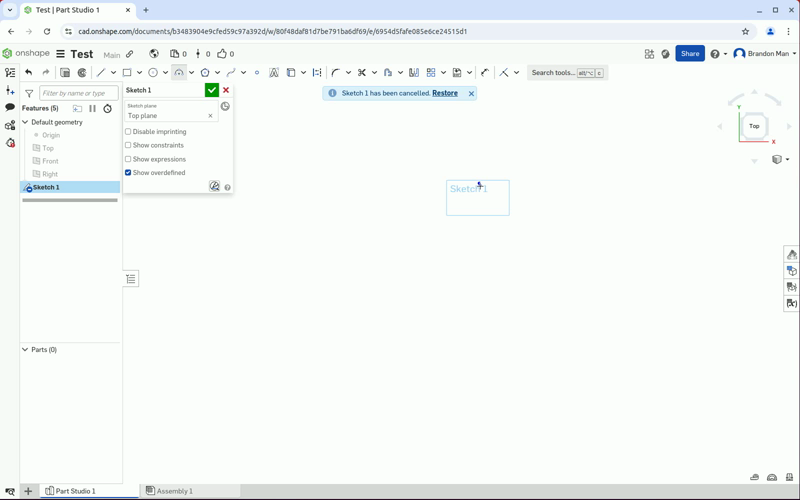
mouse_move(480, 185)
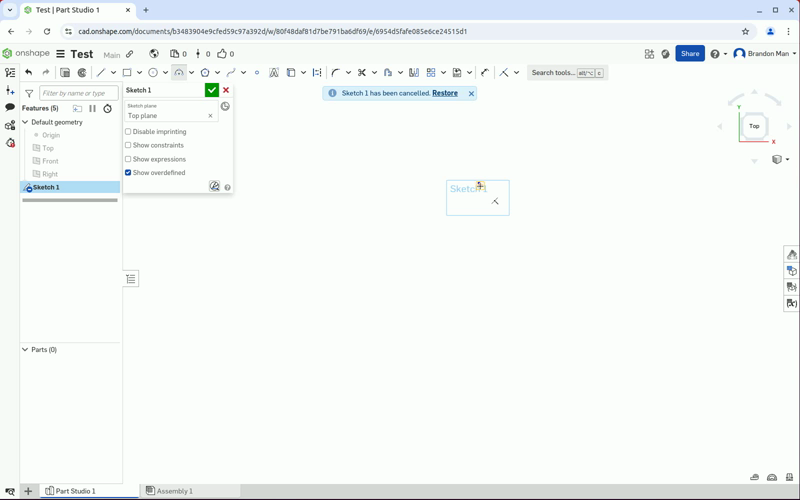
scroll(6)
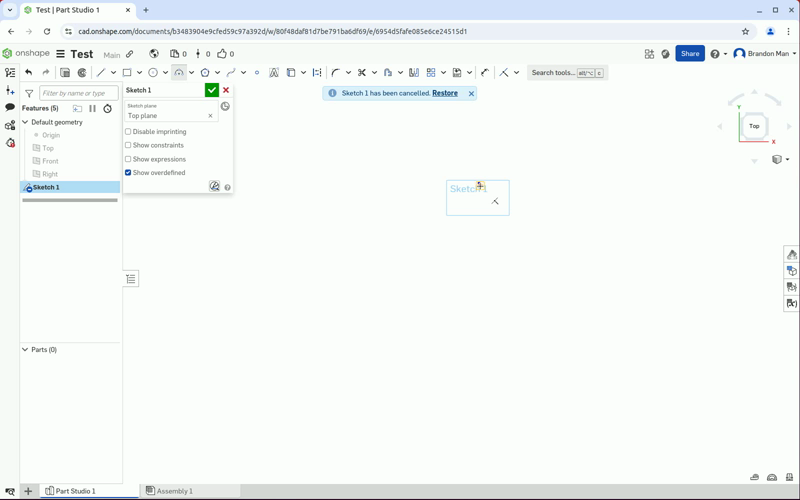
scroll(6)
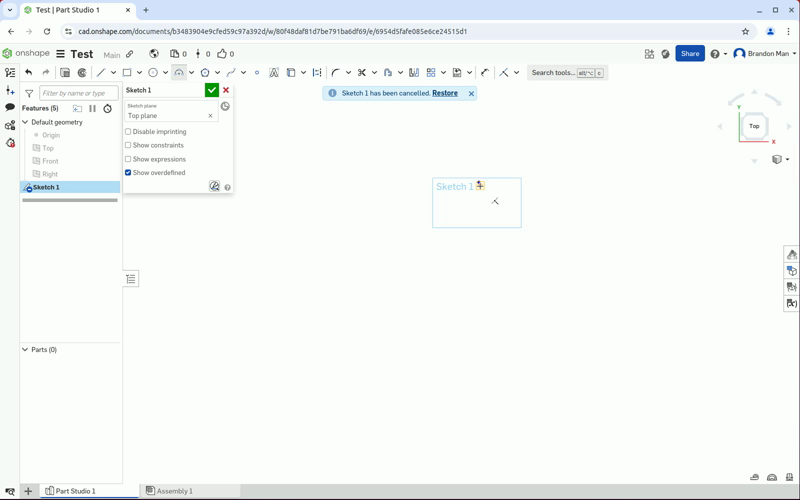
scroll(6)
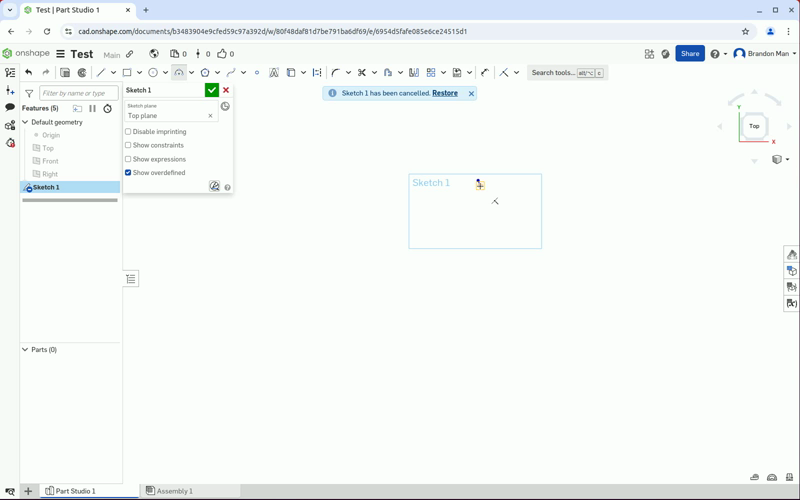
scroll(6)
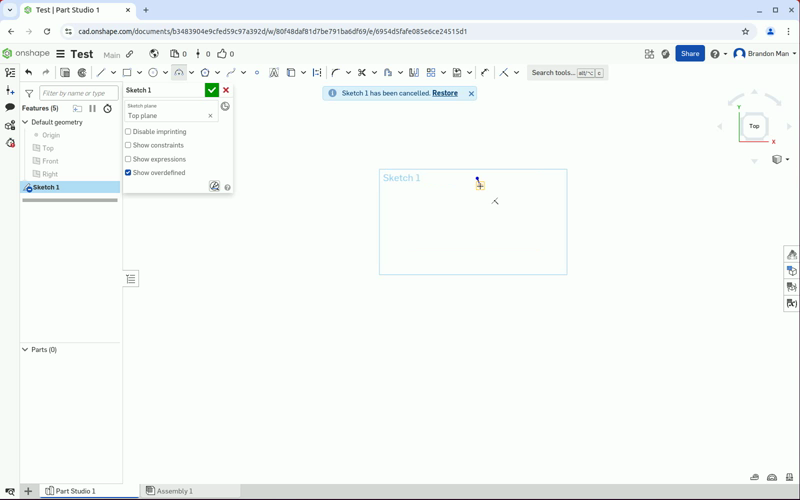
scroll(6)
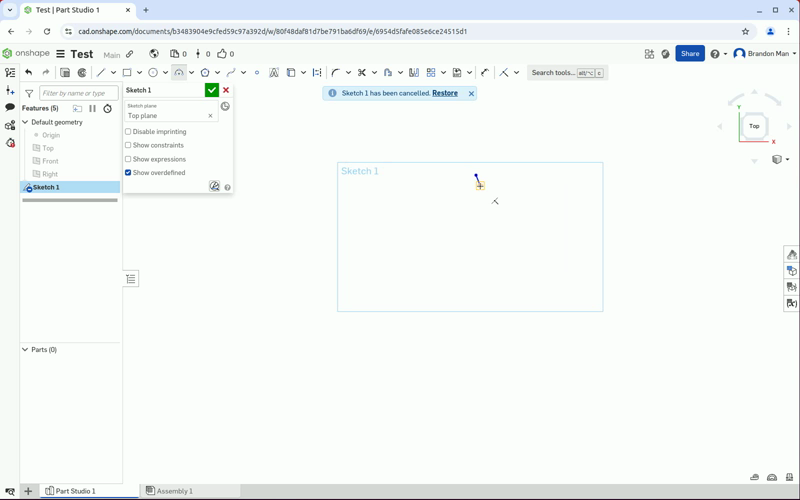
scroll(6)
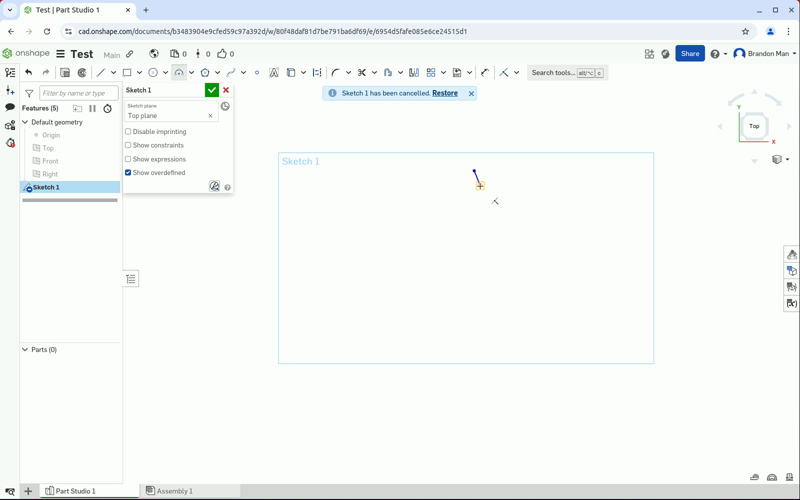
scroll(6)
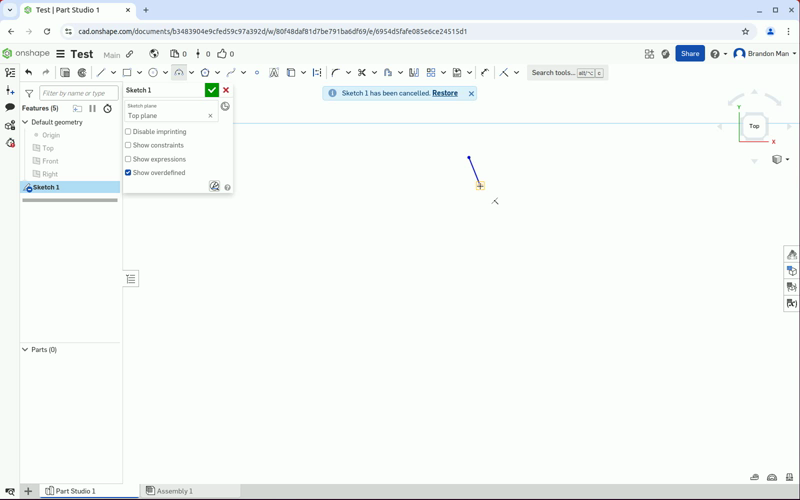
click(480, 185)
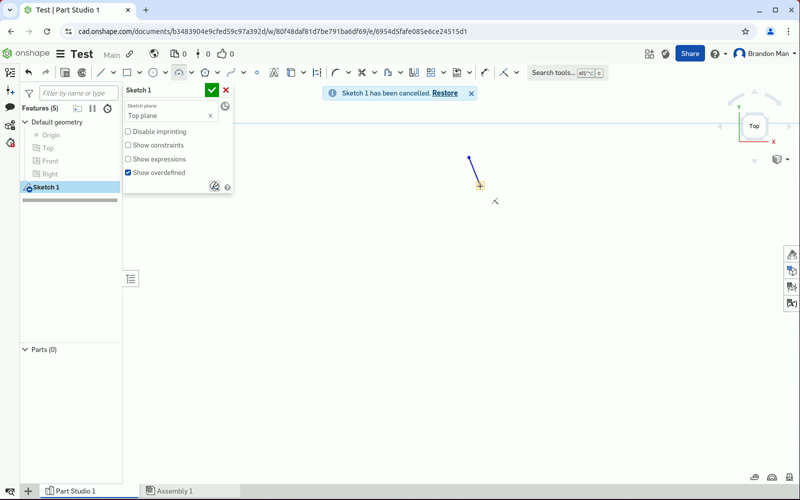
scroll(-6)
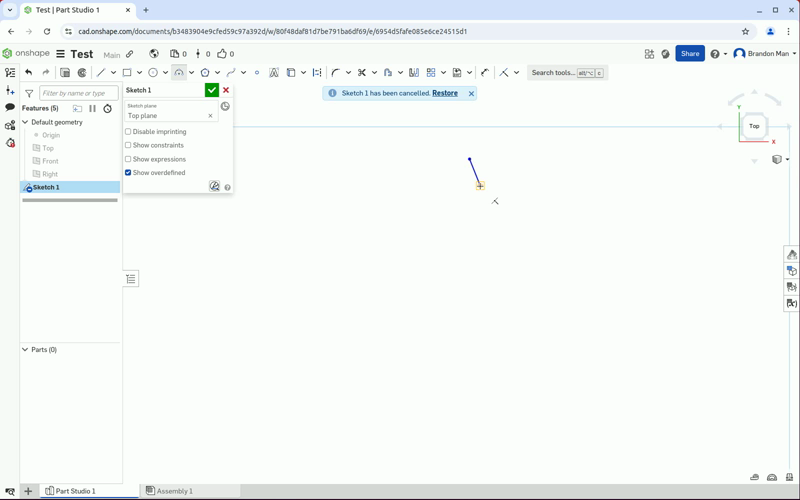
scroll(-6)
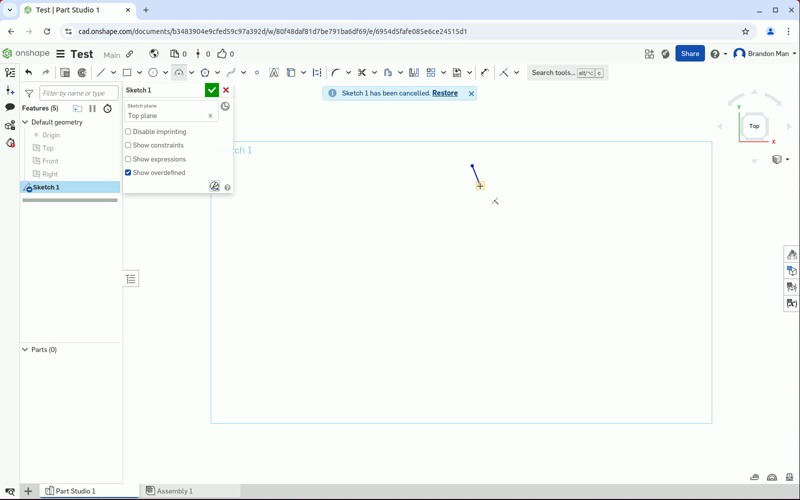
scroll(-6)
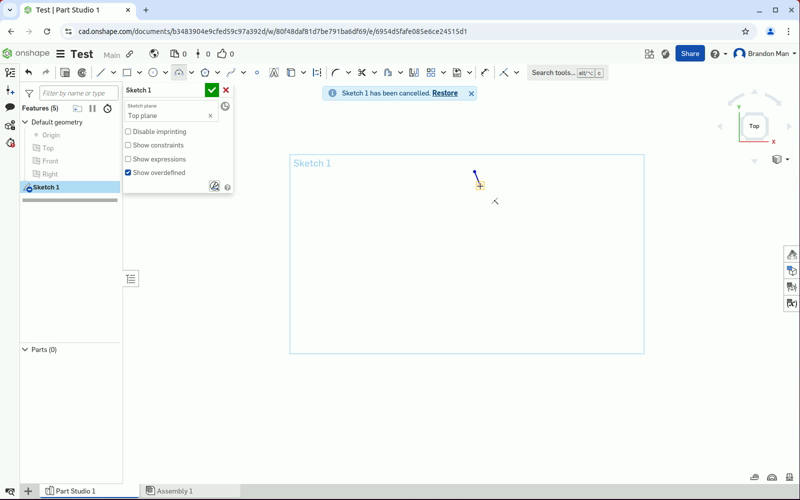
scroll(-6)
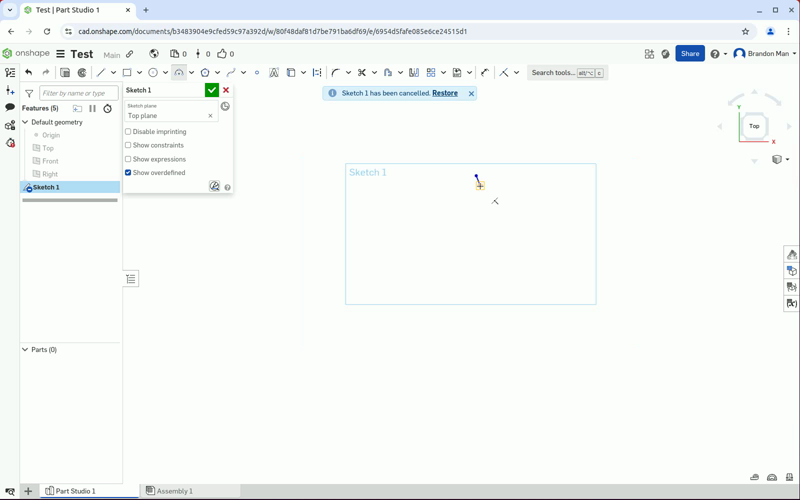
scroll(-6)
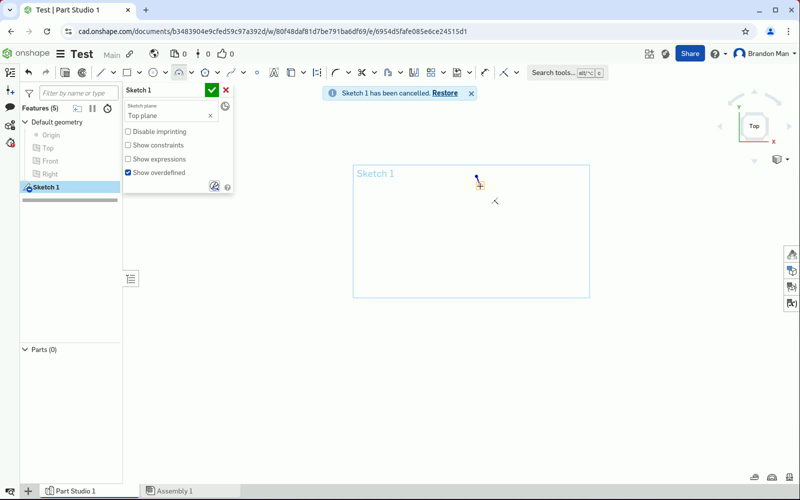
scroll(-6)
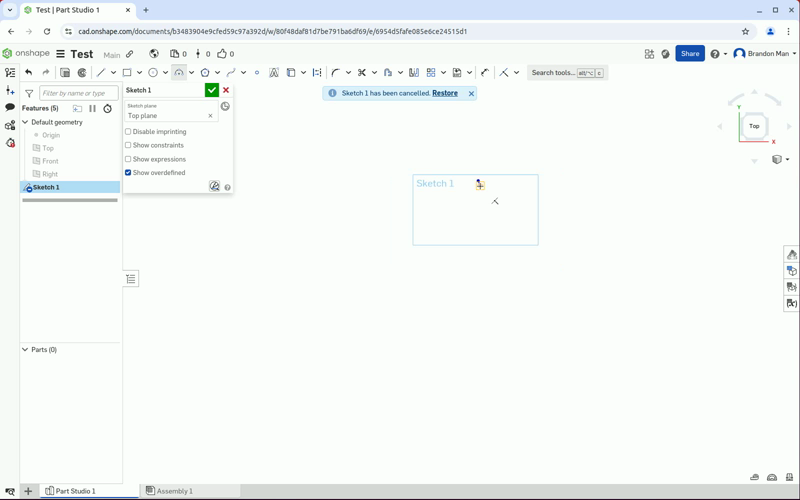
scroll(-6)
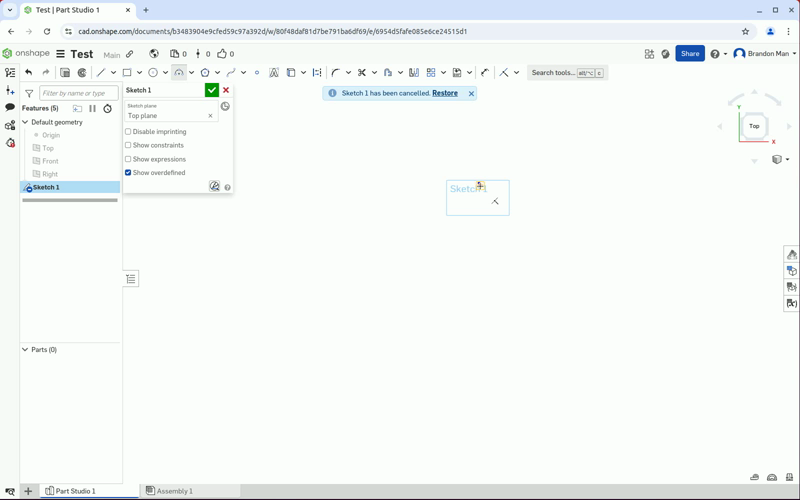
mouse_move(479, 183)
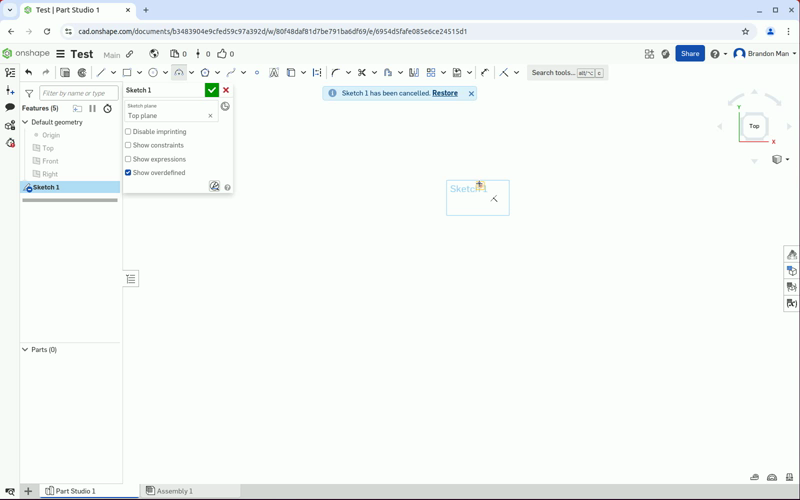
scroll(6)
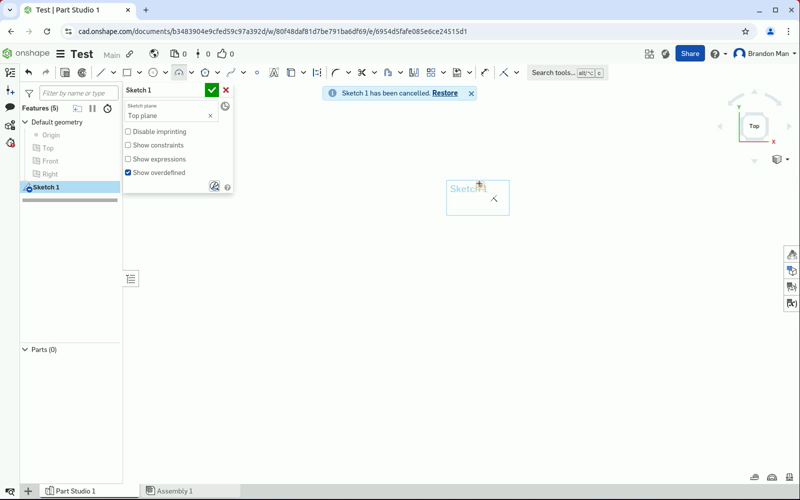
scroll(6)
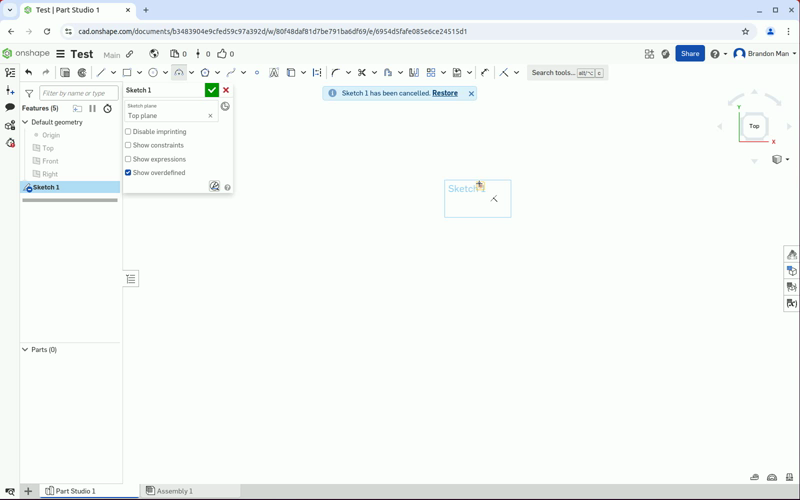
scroll(6)
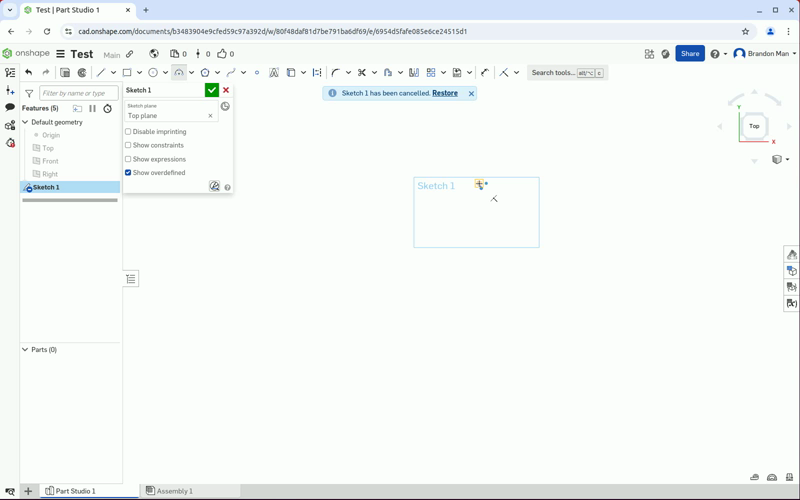
scroll(6)
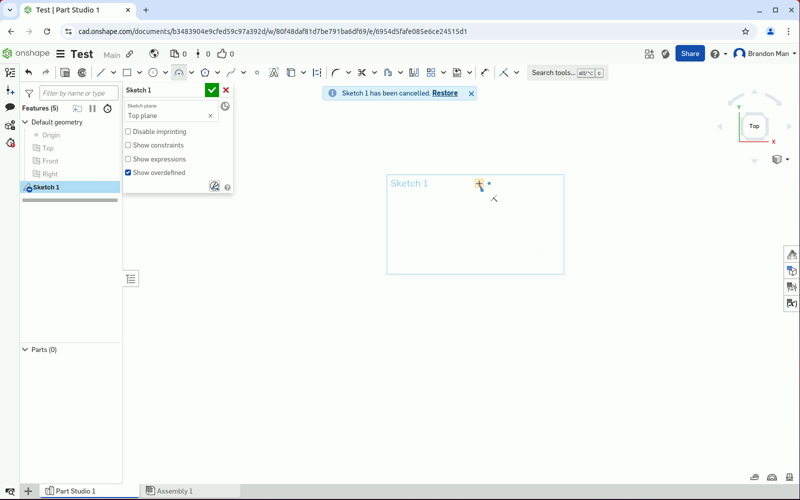
scroll(6)
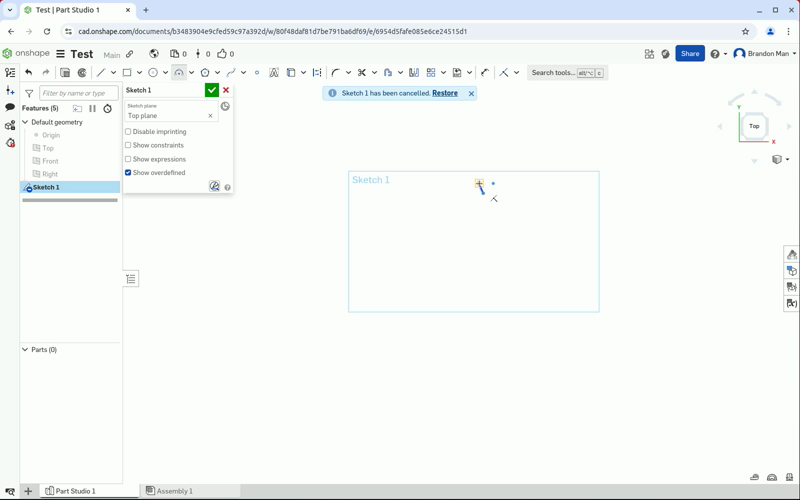
scroll(6)
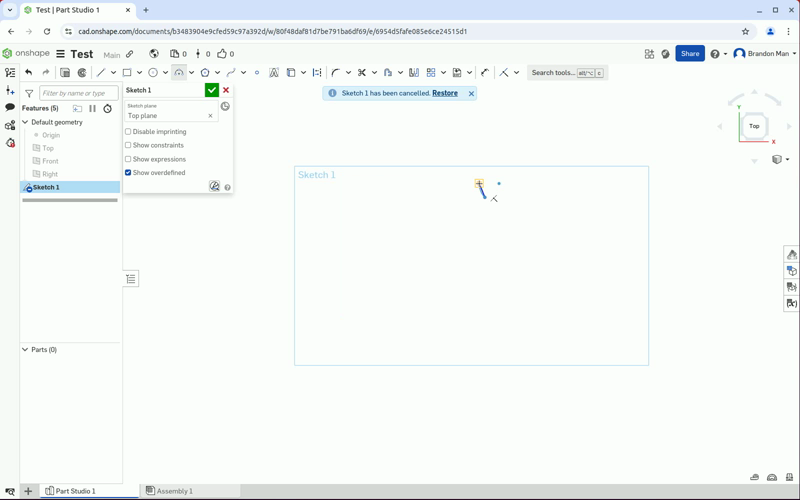
scroll(6)
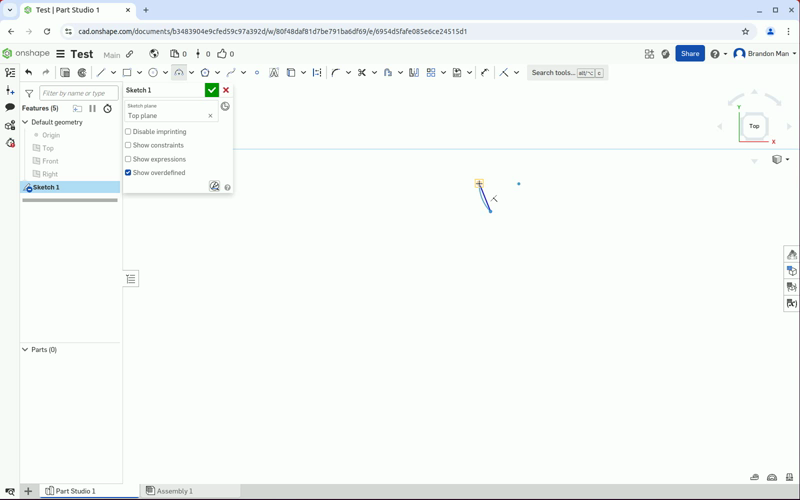
click(479, 183)
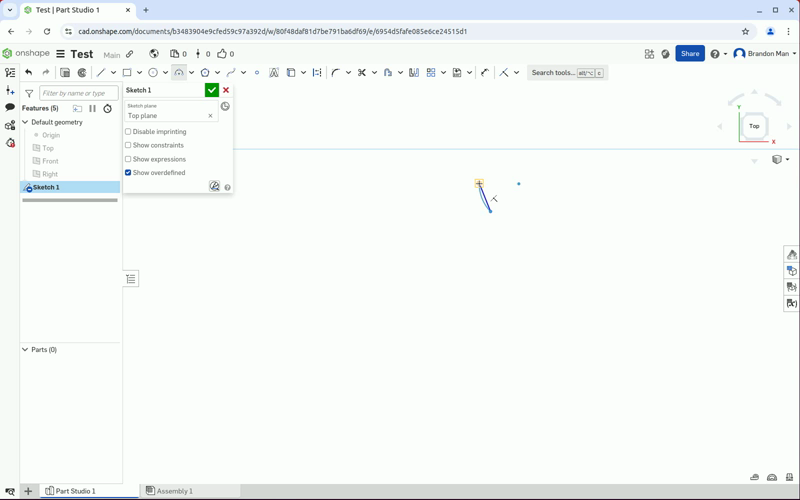
scroll(-6)
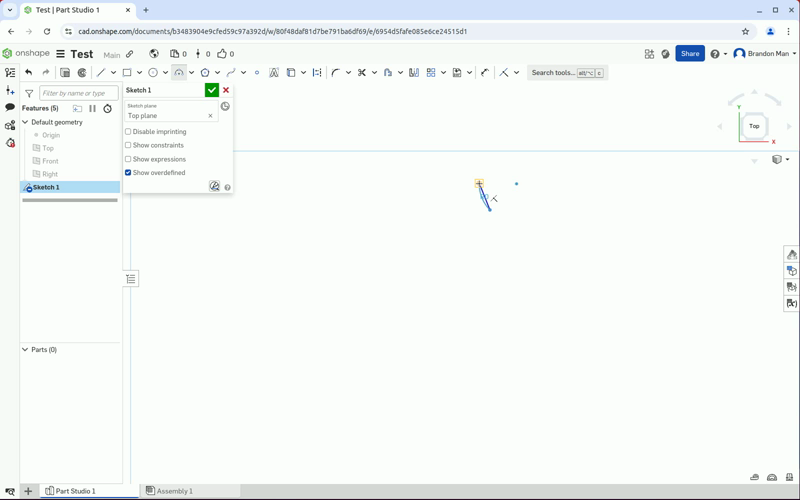
scroll(-6)
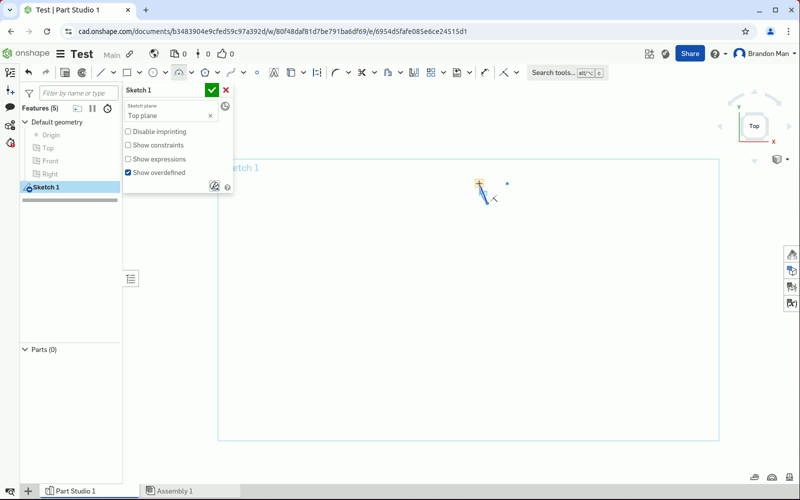
scroll(-6)
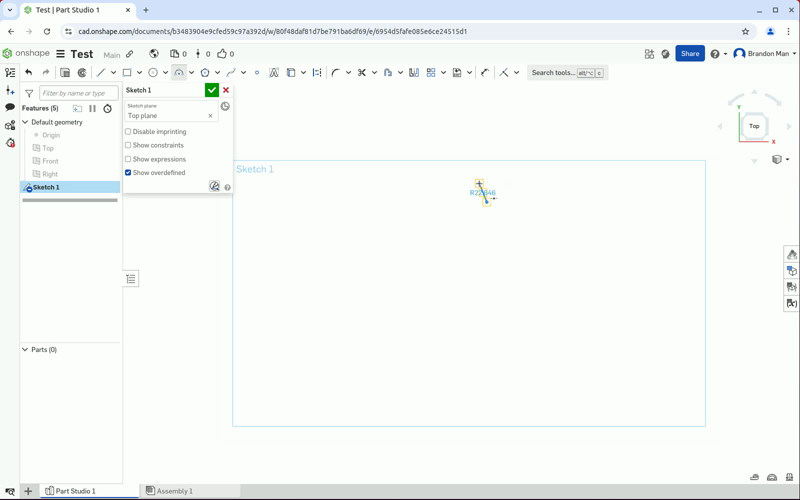
scroll(-6)
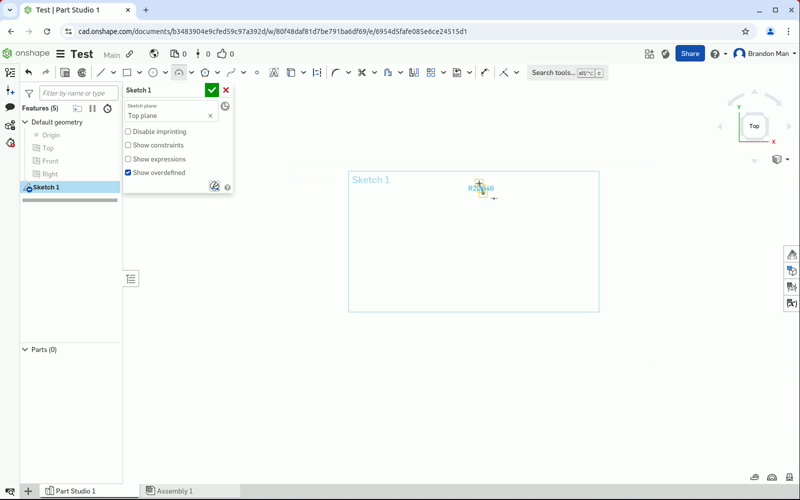
scroll(-6)
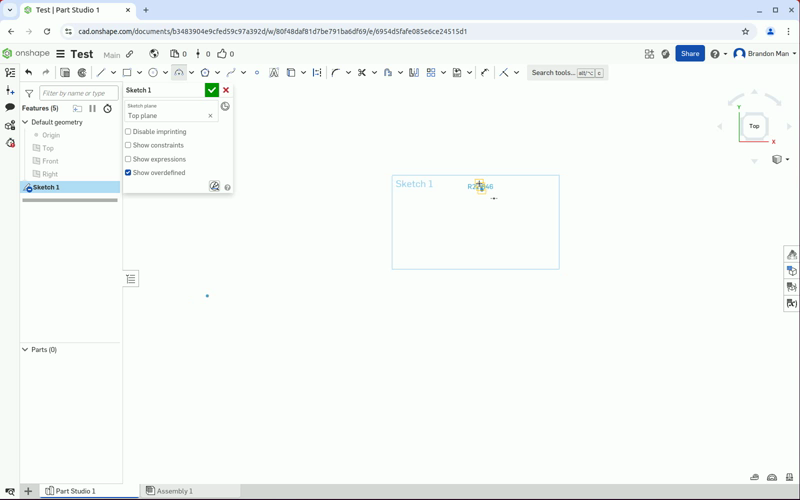
scroll(-6)
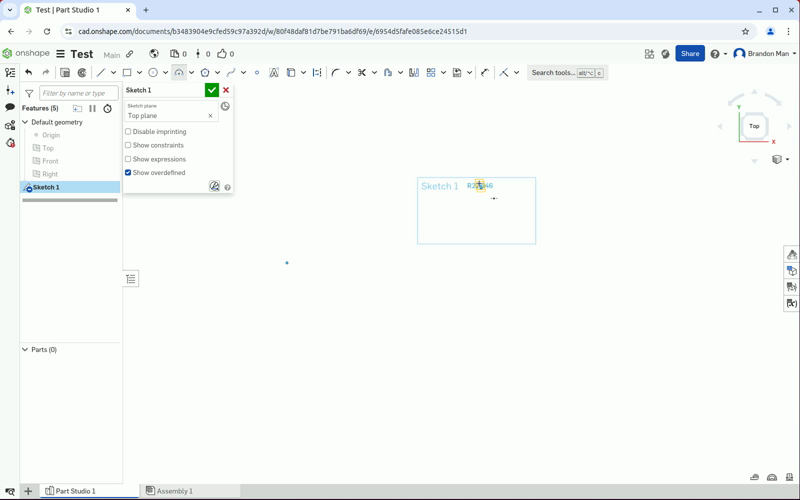
scroll(-6)
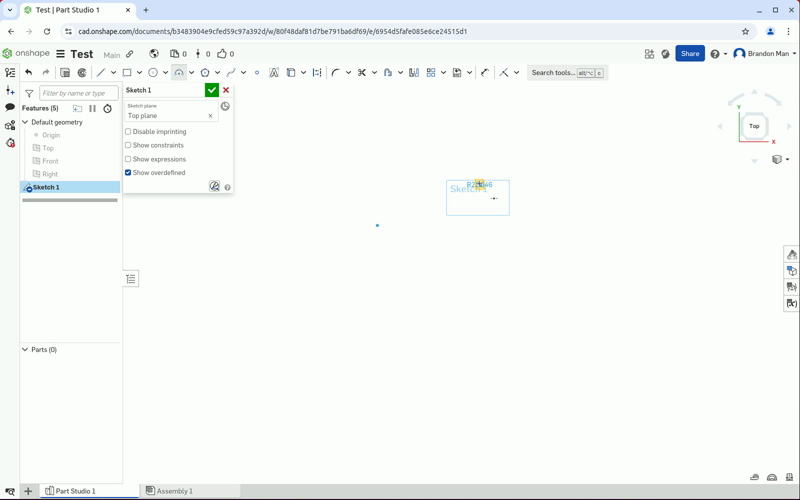
key_down(shift)
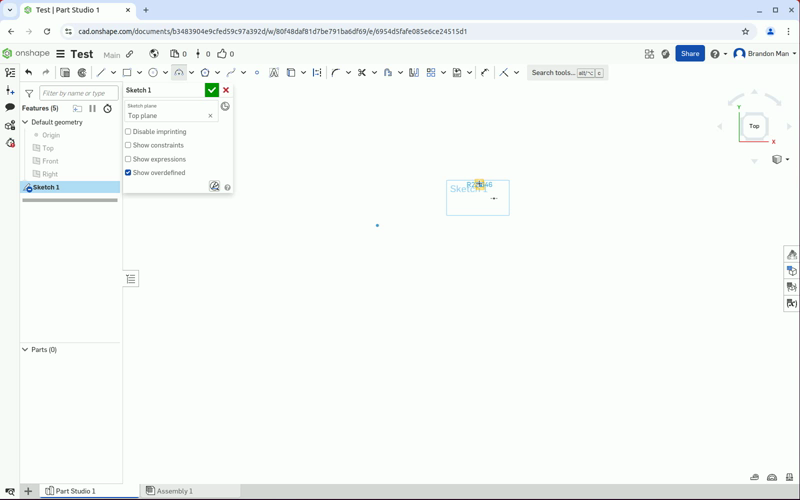
mouse_move(480, 184)
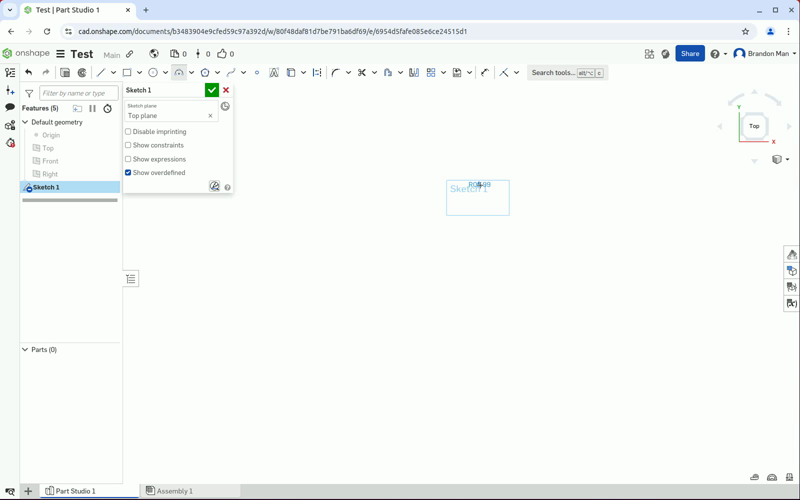
scroll(6)
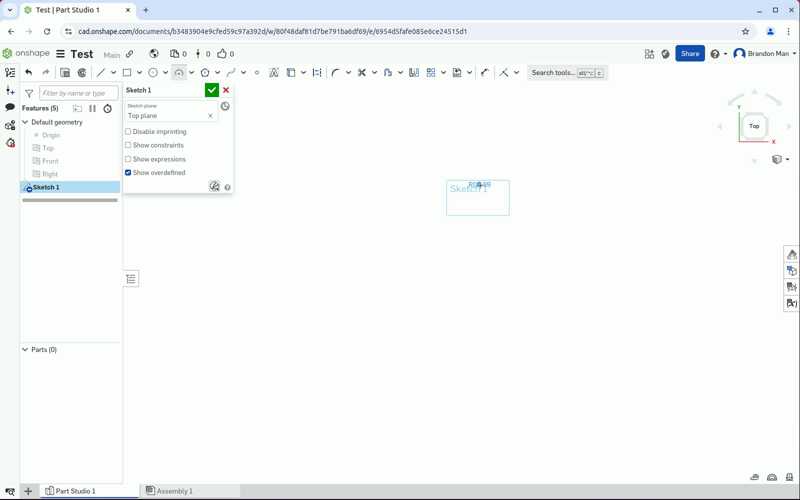
scroll(6)
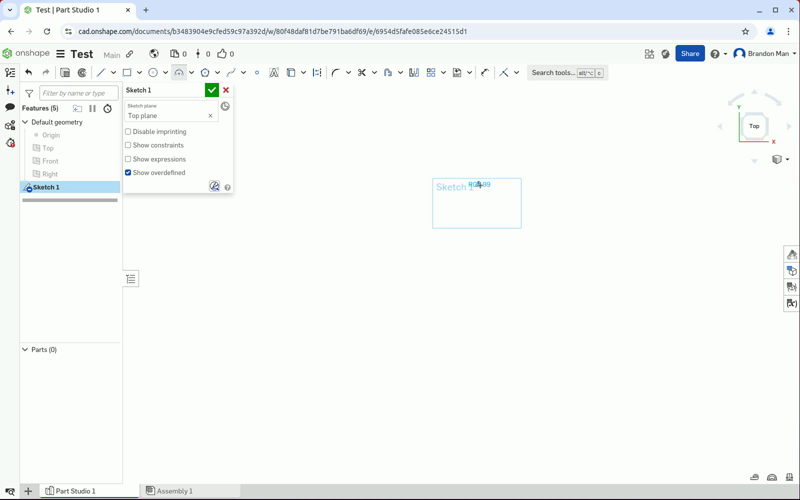
scroll(6)
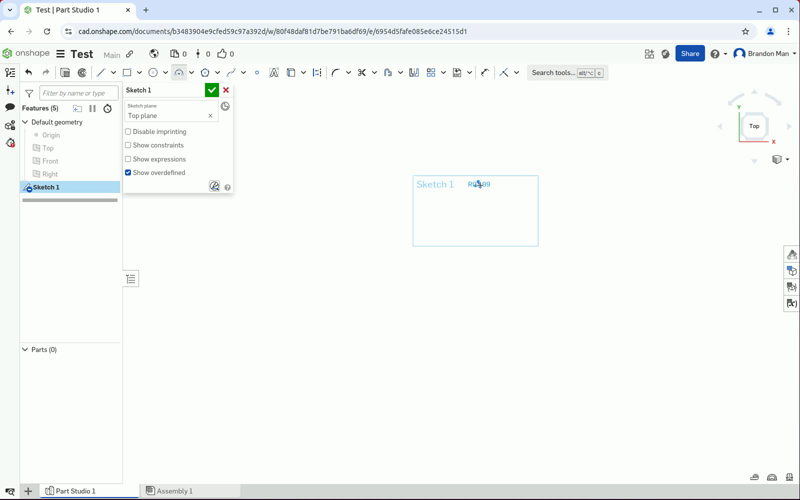
scroll(6)
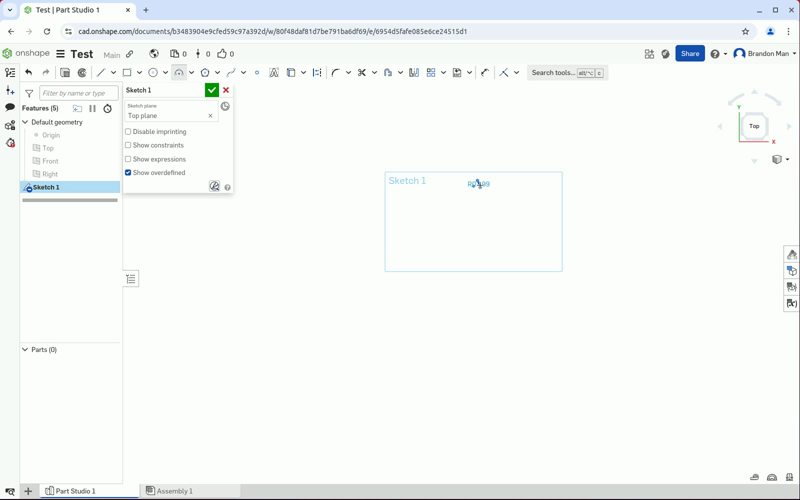
scroll(6)
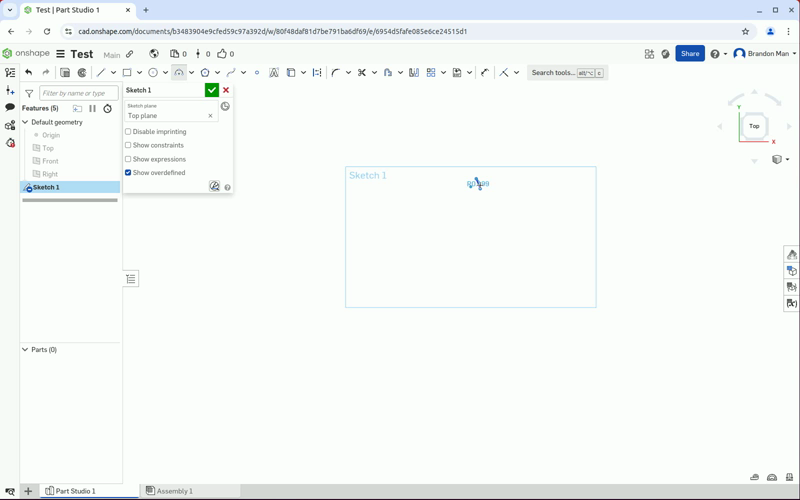
scroll(6)
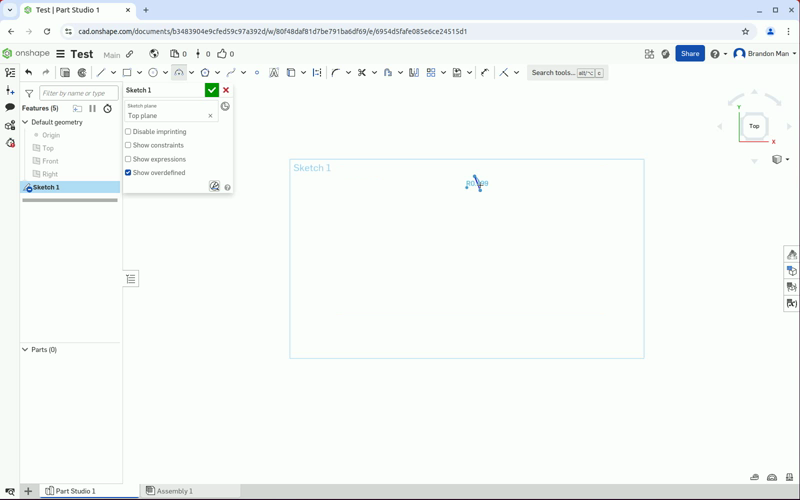
scroll(6)
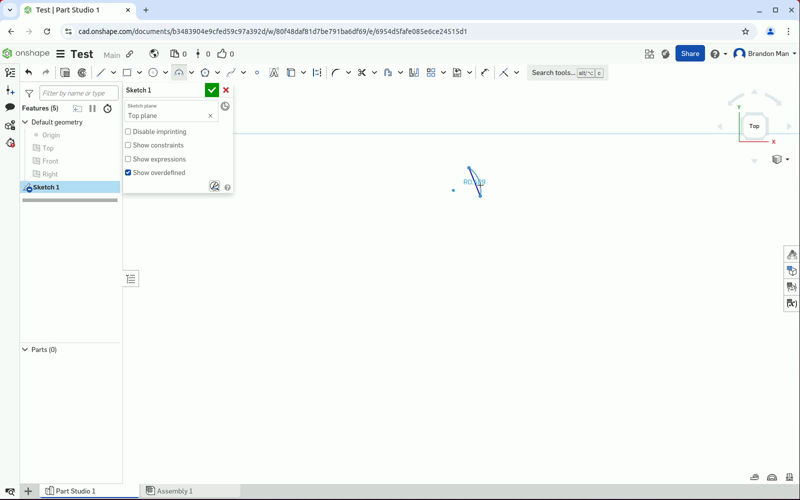
click(480, 184)
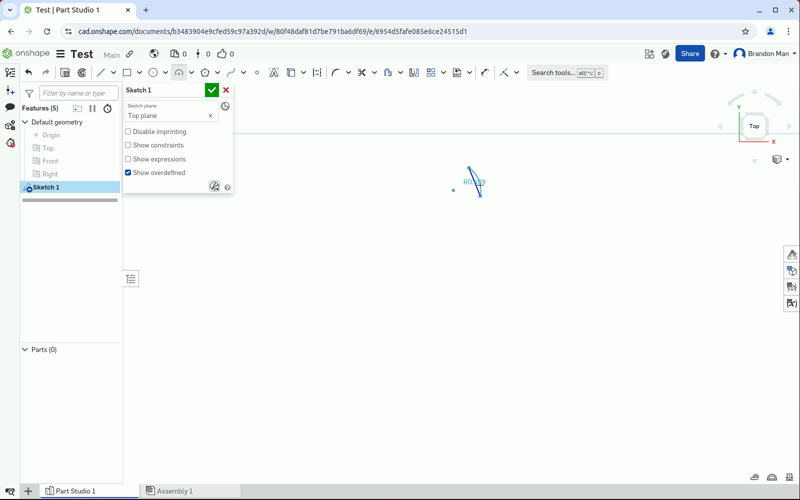
scroll(-6)
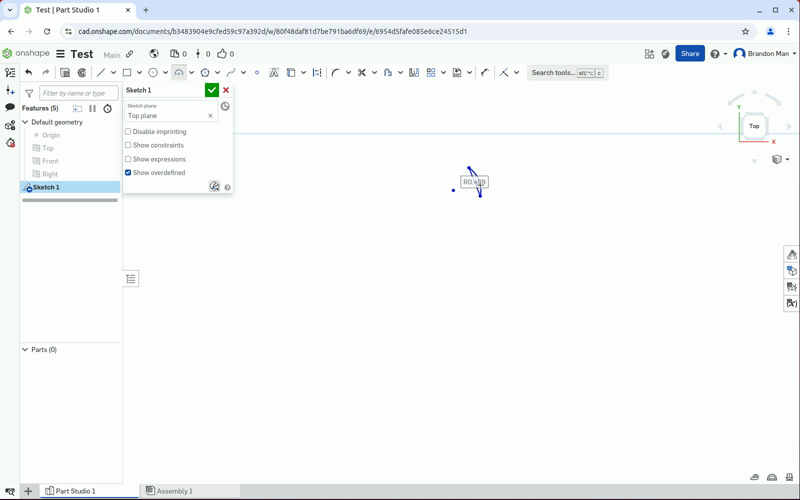
scroll(-6)
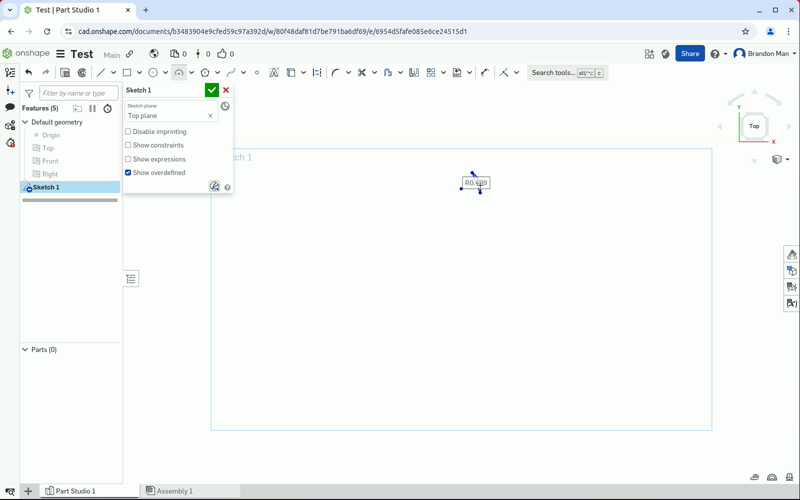
scroll(-6)
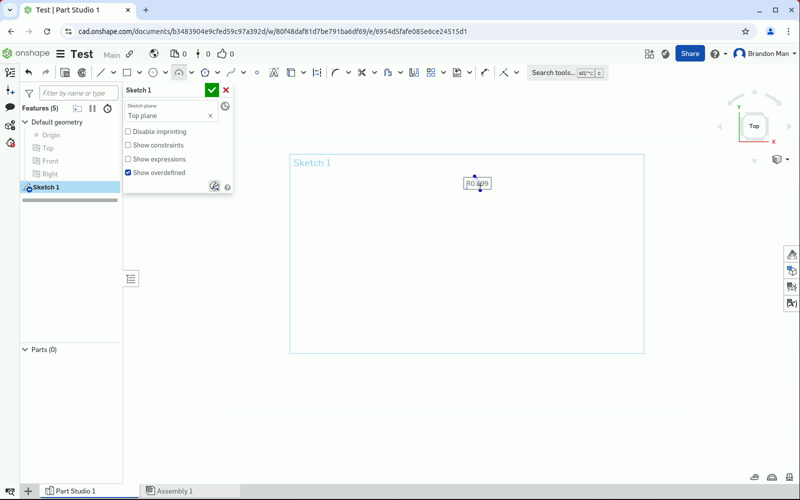
scroll(-6)
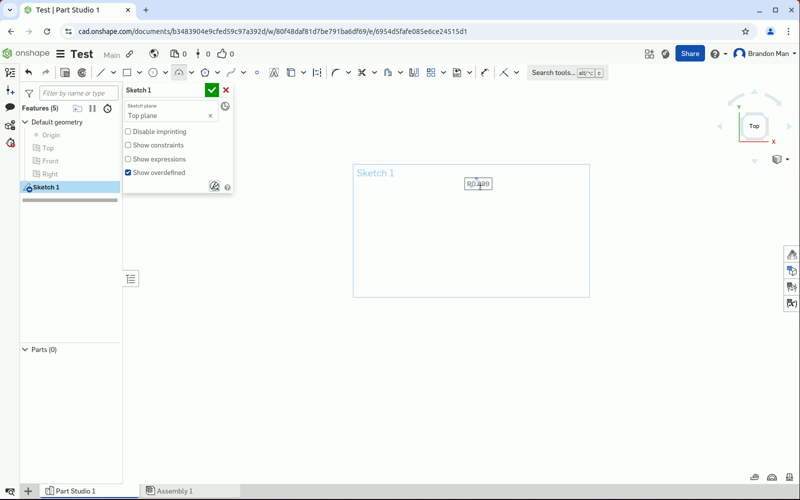
scroll(-6)
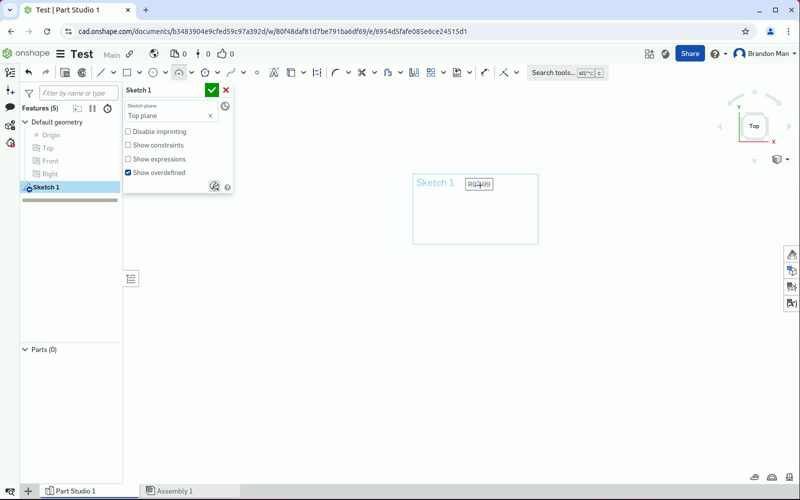
scroll(-6)
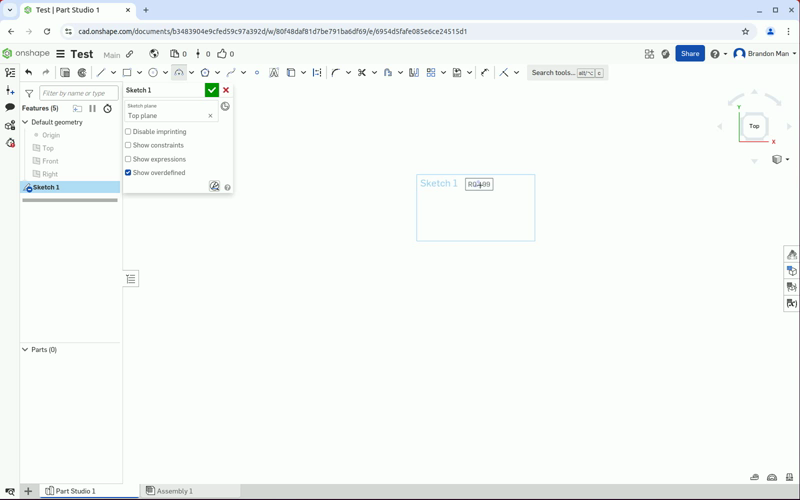
scroll(-6)
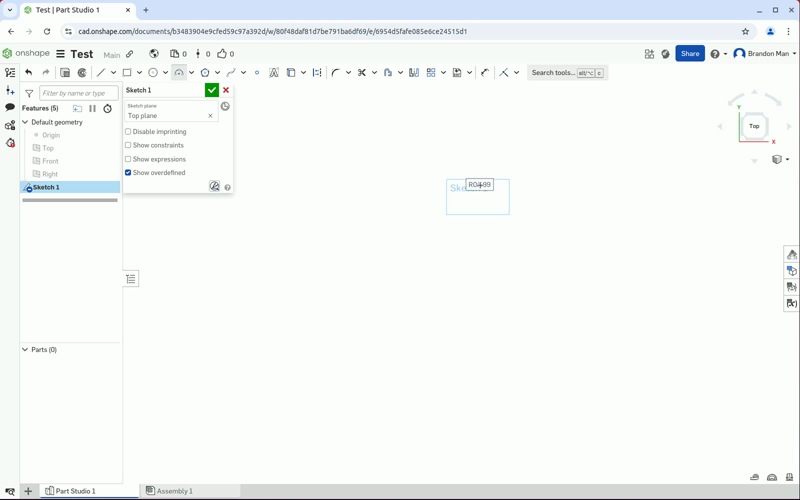
key_up(shift)
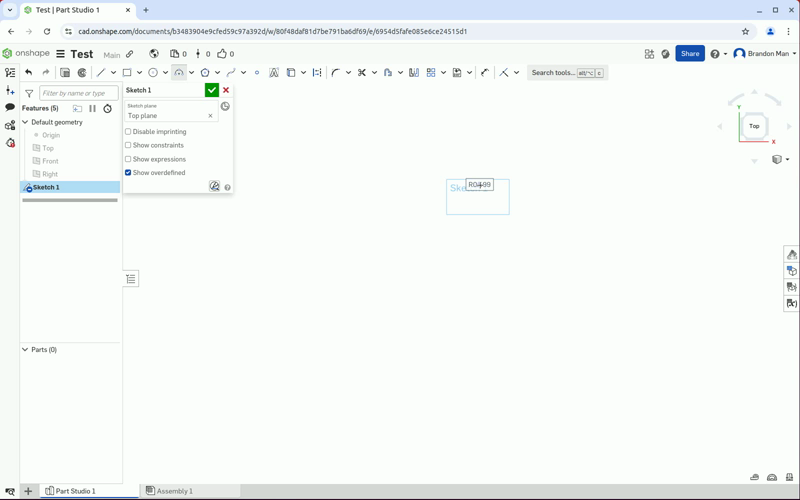
key(esc)
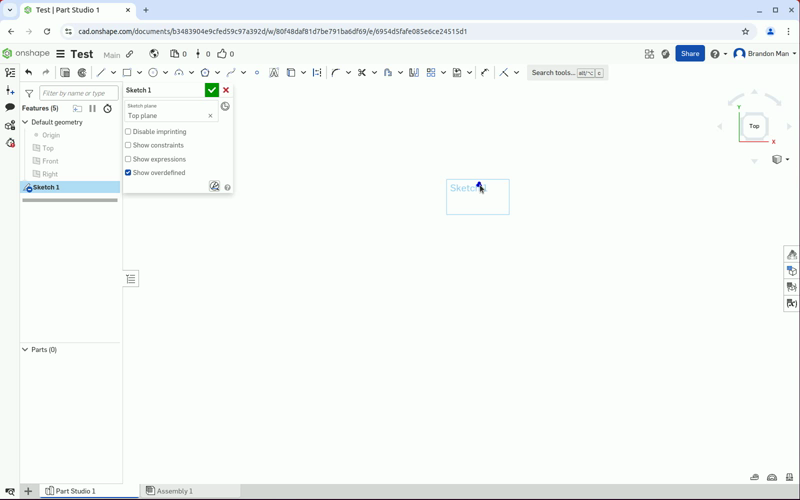
mouse_move(479, 183)
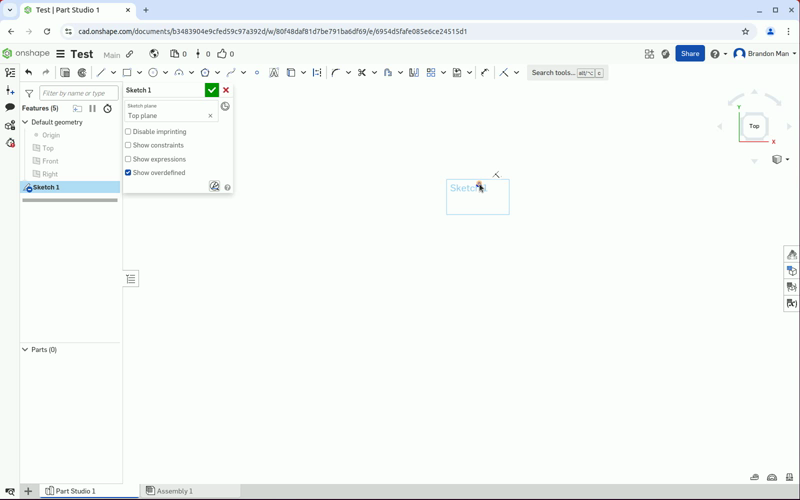
scroll(6)
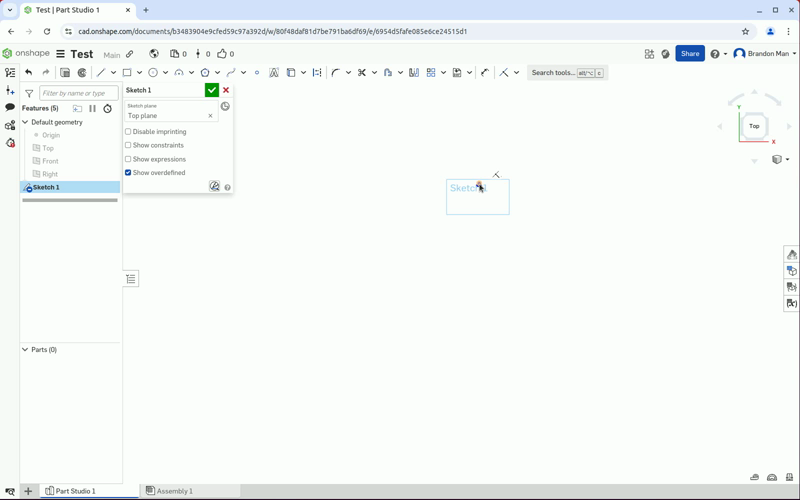
scroll(6)
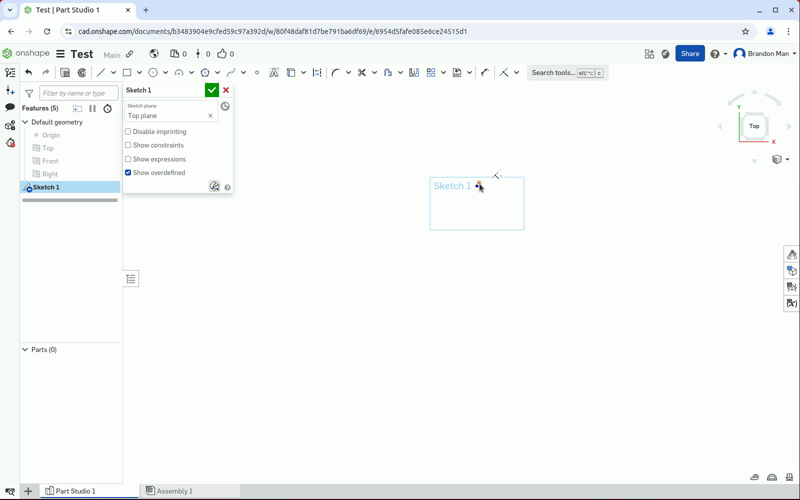
scroll(6)
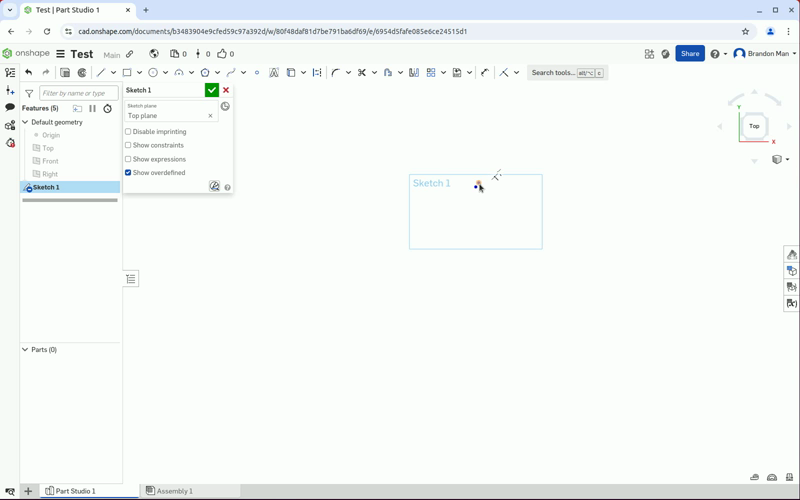
scroll(6)
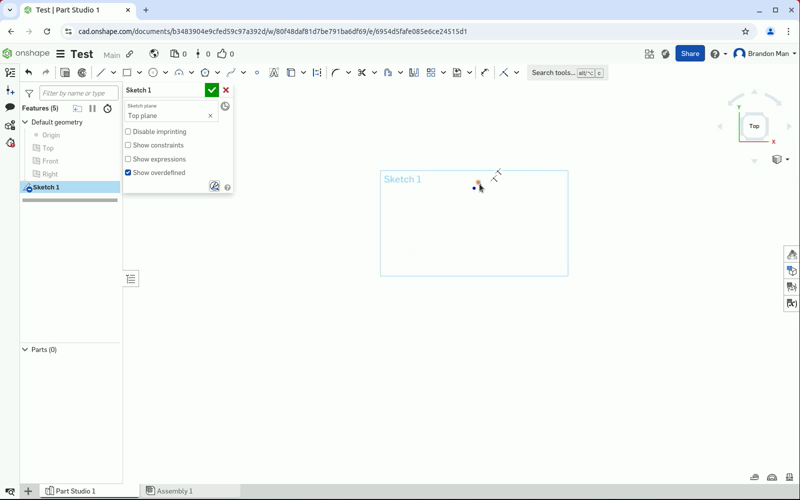
scroll(6)
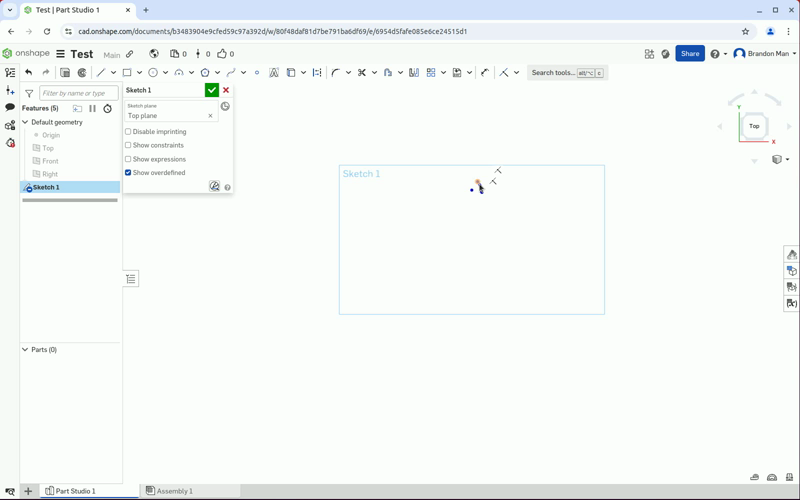
scroll(6)
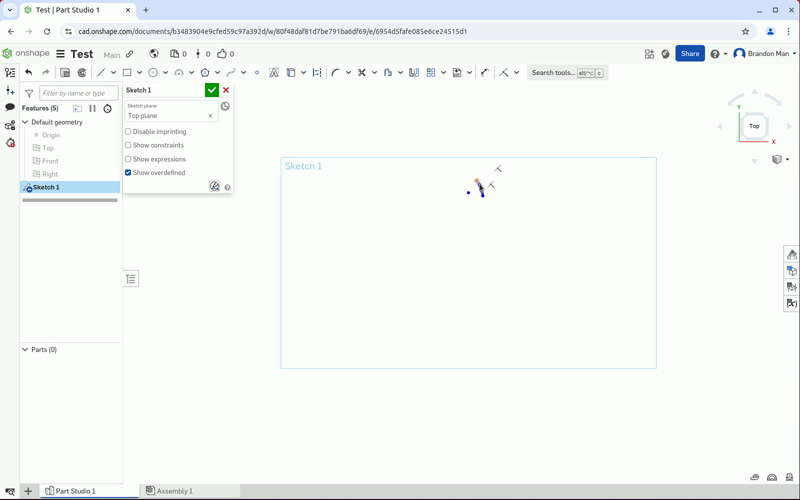
scroll(6)
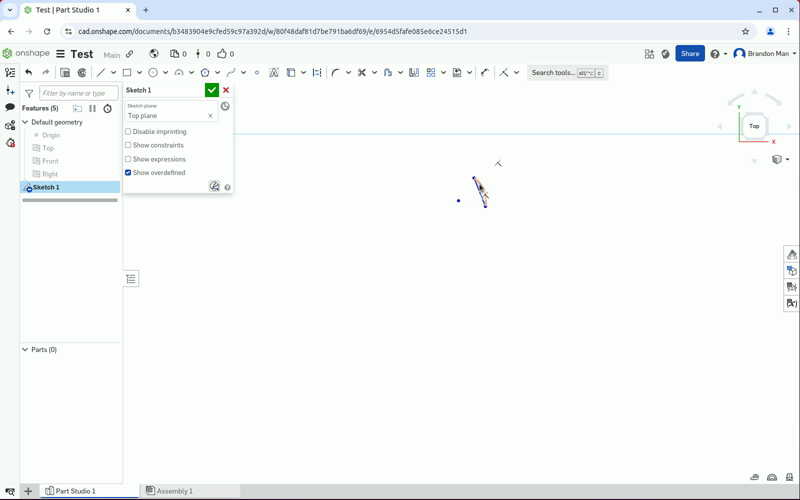
click(479, 183)
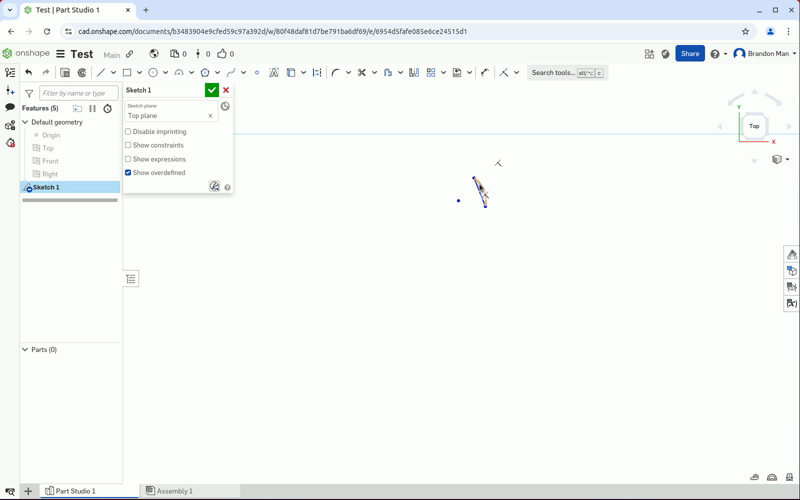
scroll(-6)
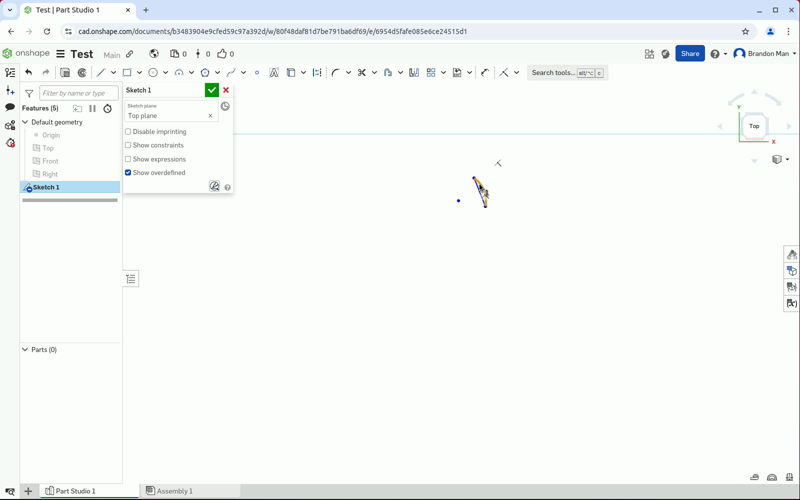
scroll(-6)
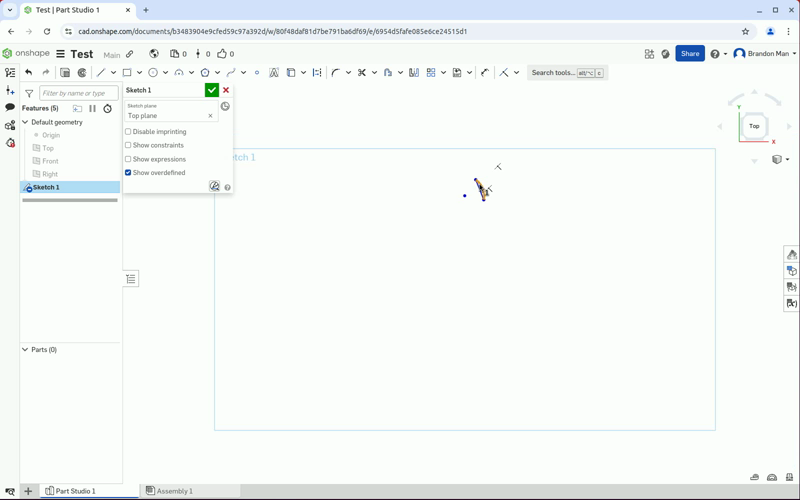
scroll(-6)
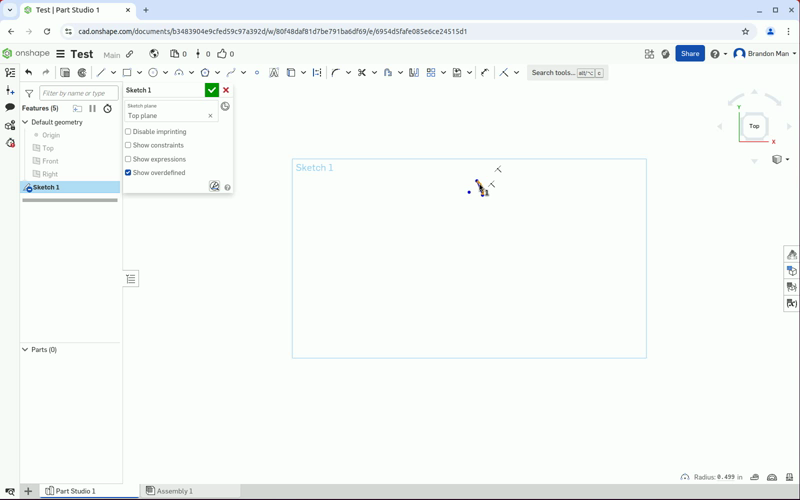
scroll(-6)
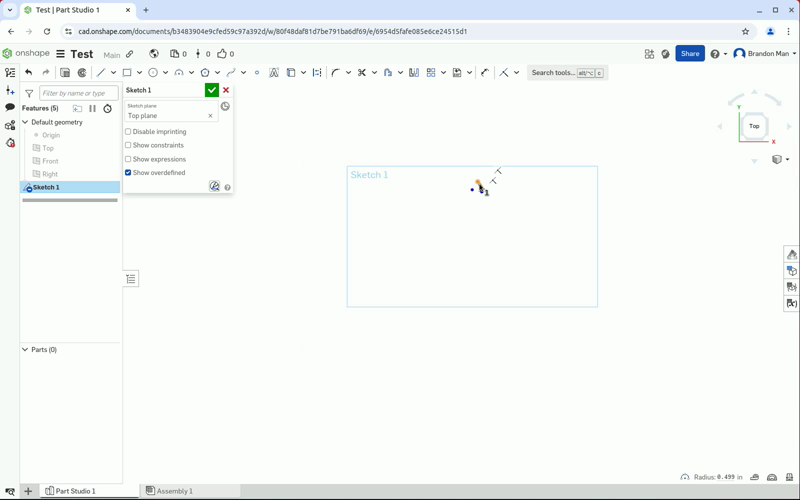
scroll(-6)
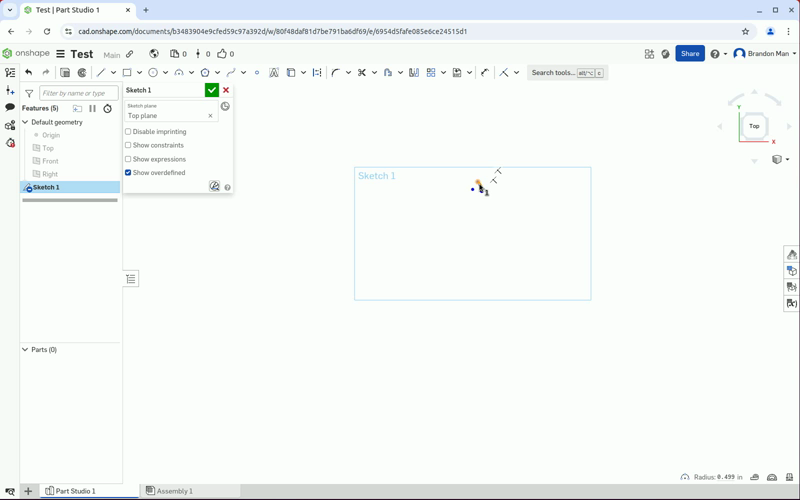
scroll(-6)
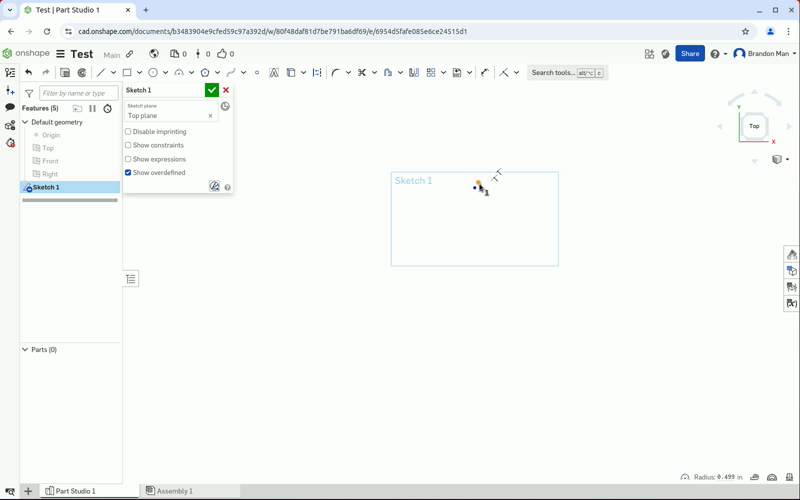
scroll(-6)
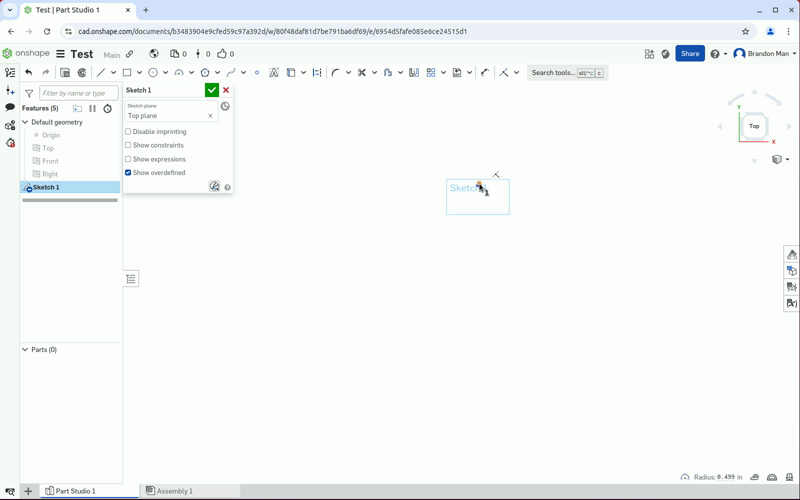
mouse_move(73, 352)
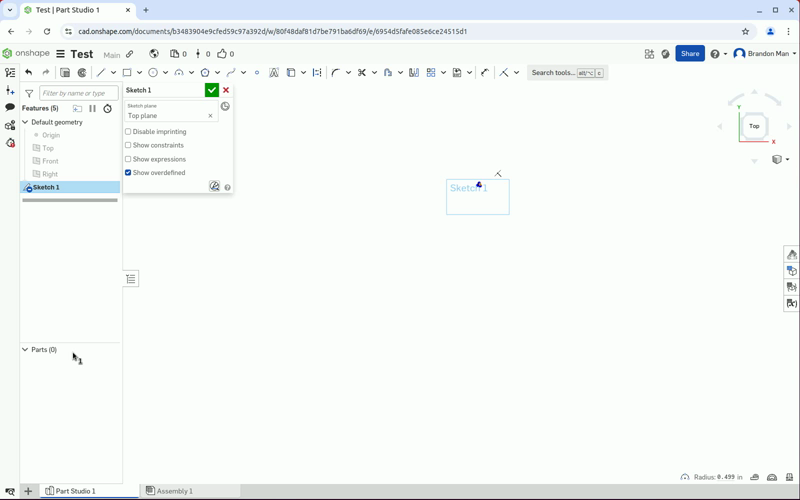
key(shift+y)
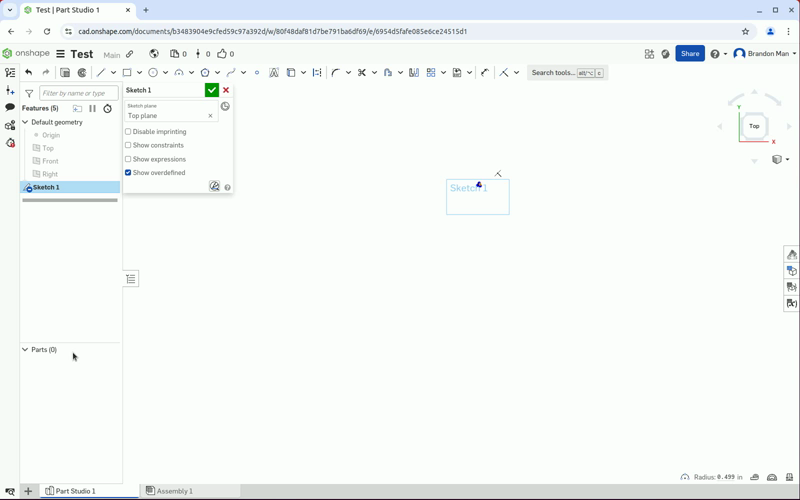
key(shift+e)
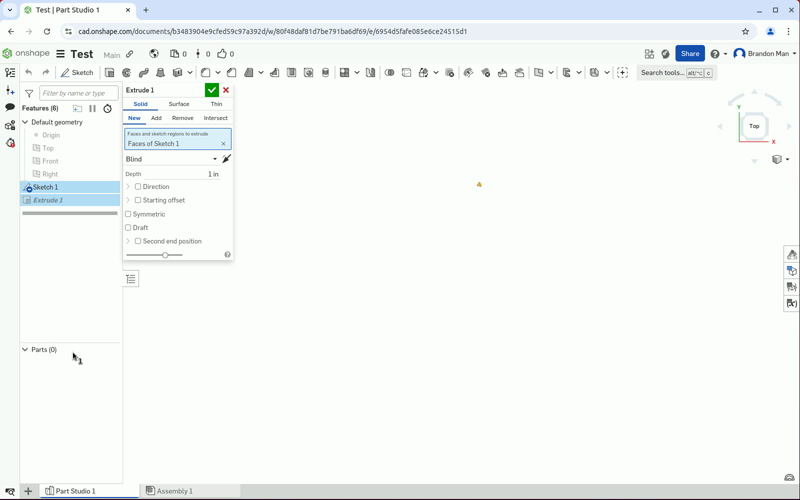
mouse_move(143, 106)
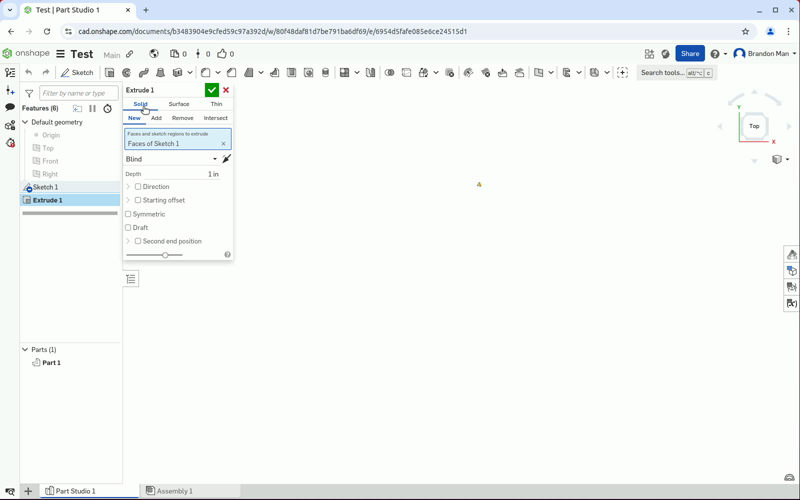
click(143, 106)
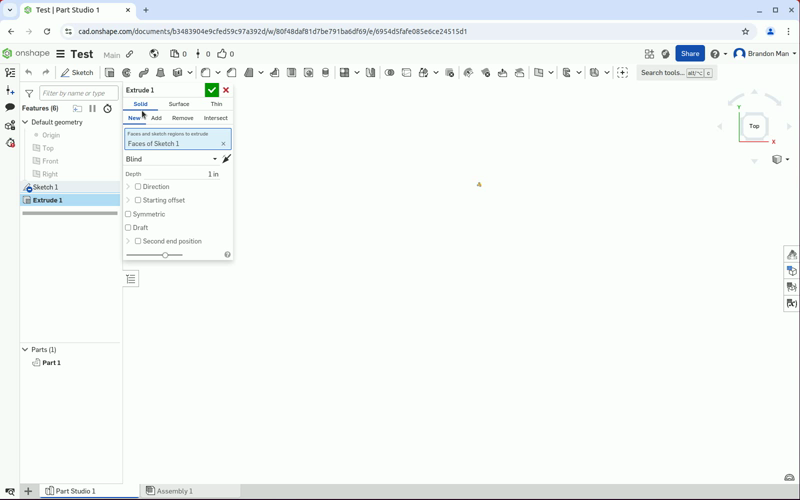
mouse_move(137, 120)
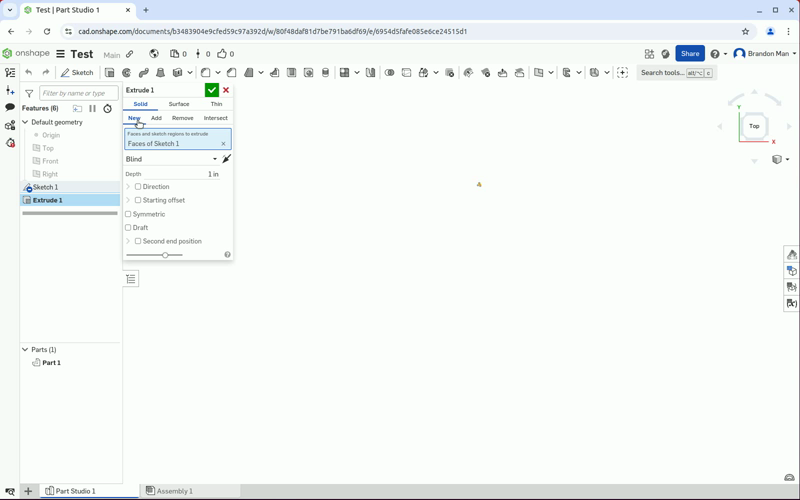
click(137, 120)
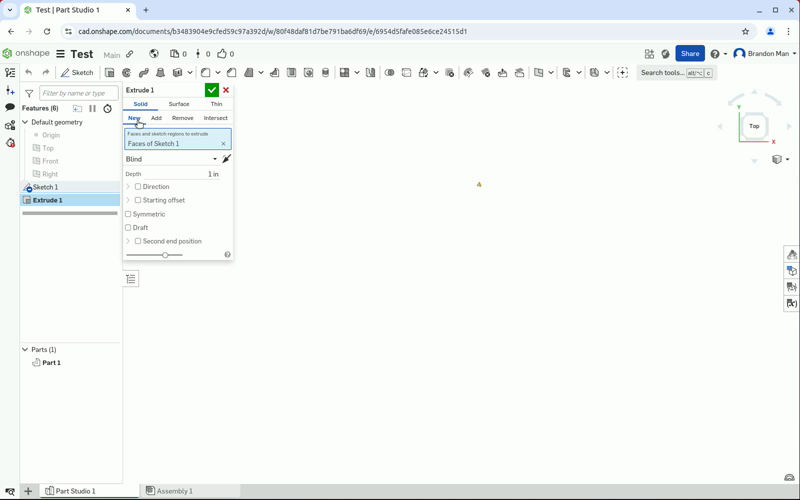
key(tab, 4)
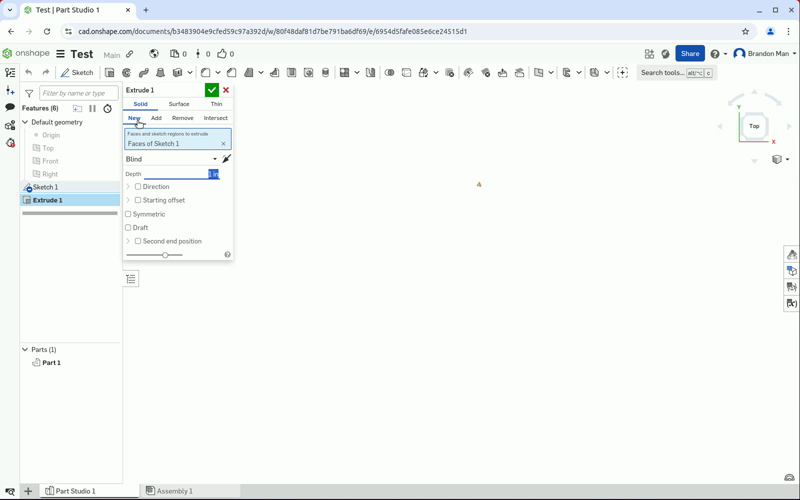
text(1.685)
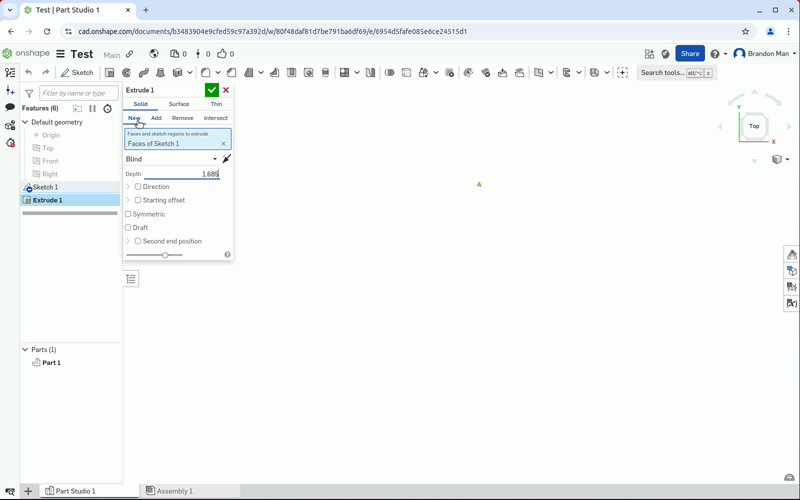
key(enter)
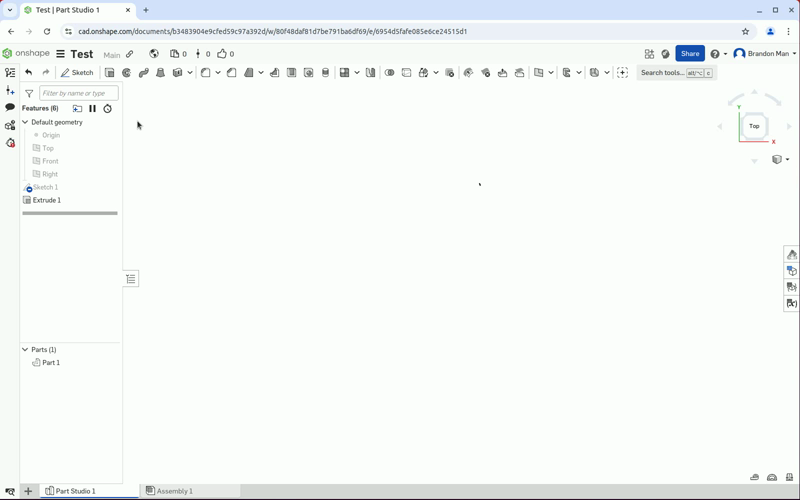
key(shift+h)
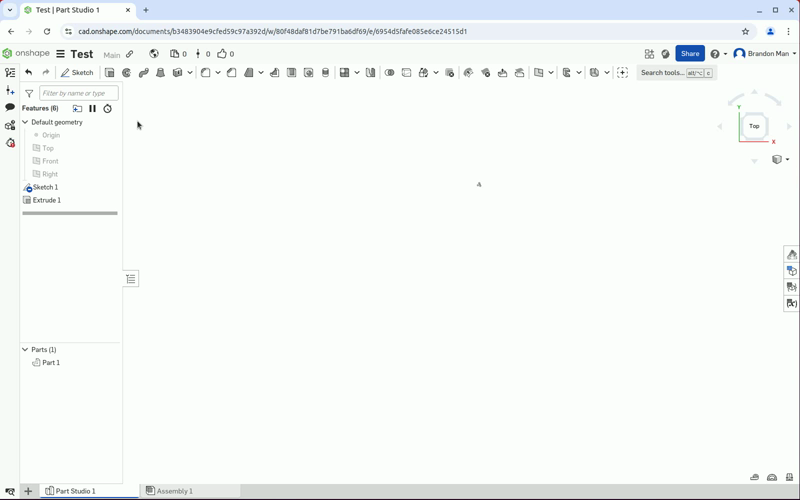
key(shift+h)
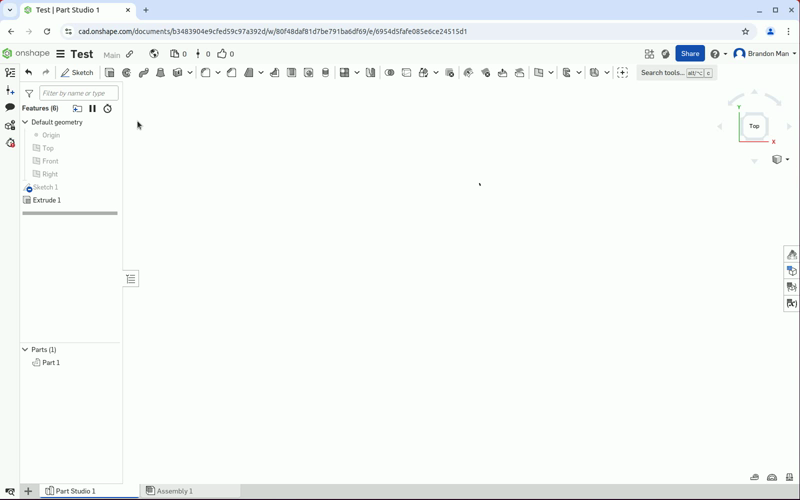
mouse_move(73, 189)
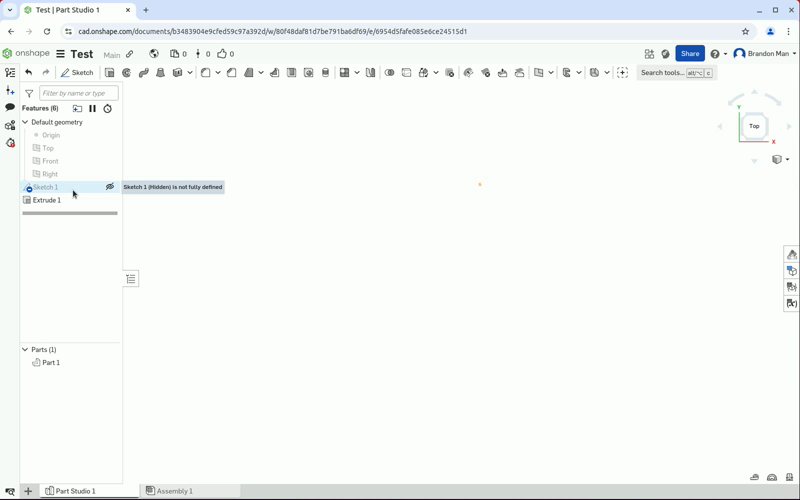
click(73, 189)
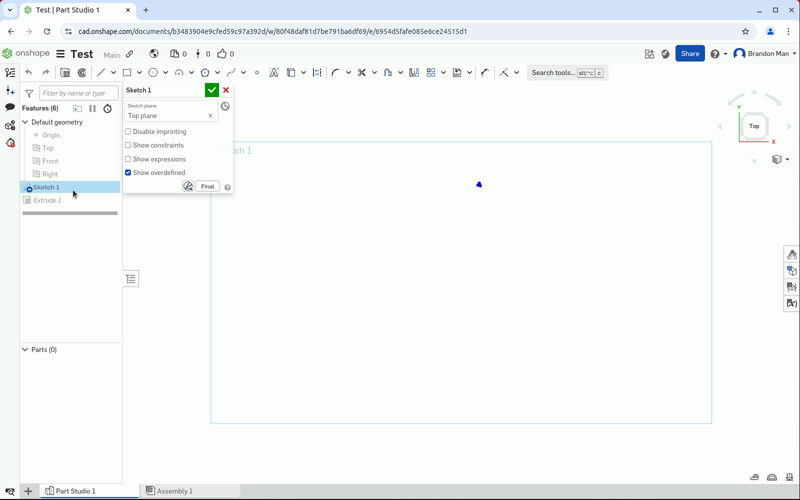
mouse_move(229, 92)
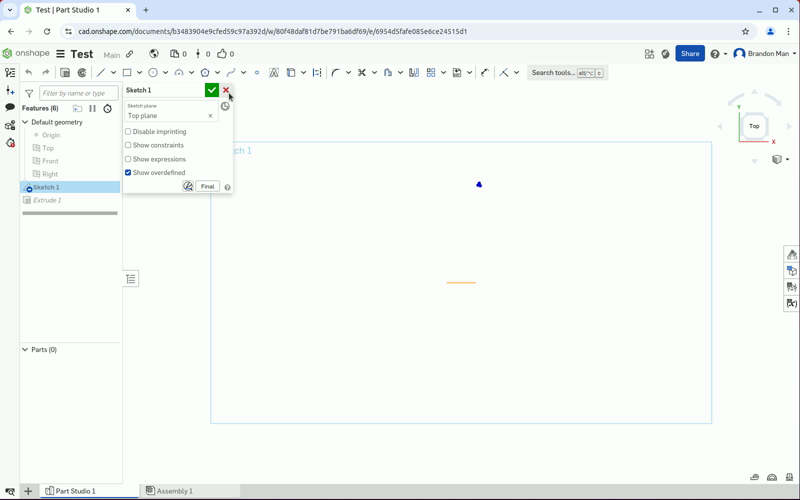
click(229, 92)
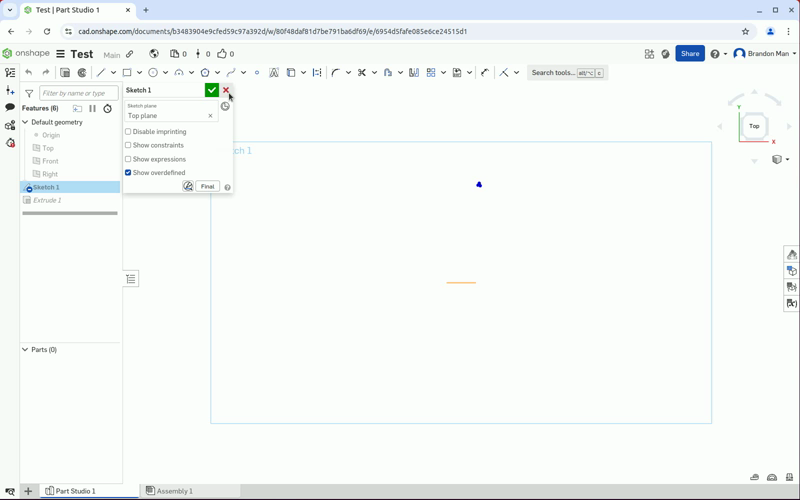
key(shift+s)
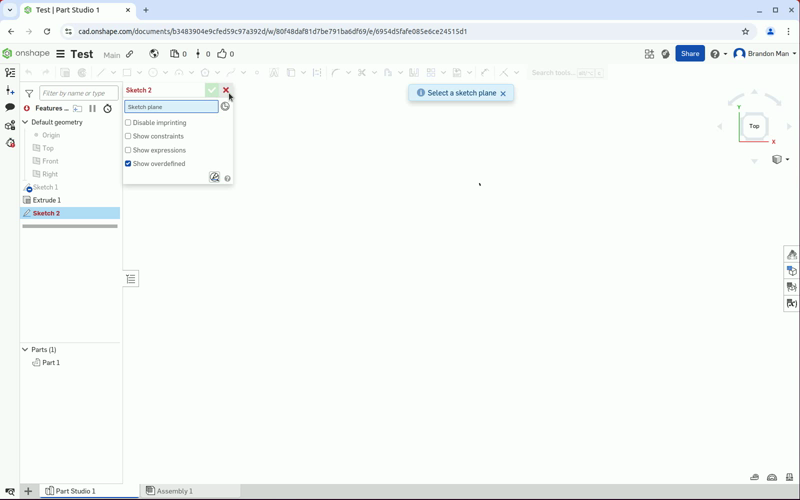
mouse_move(73, 150)
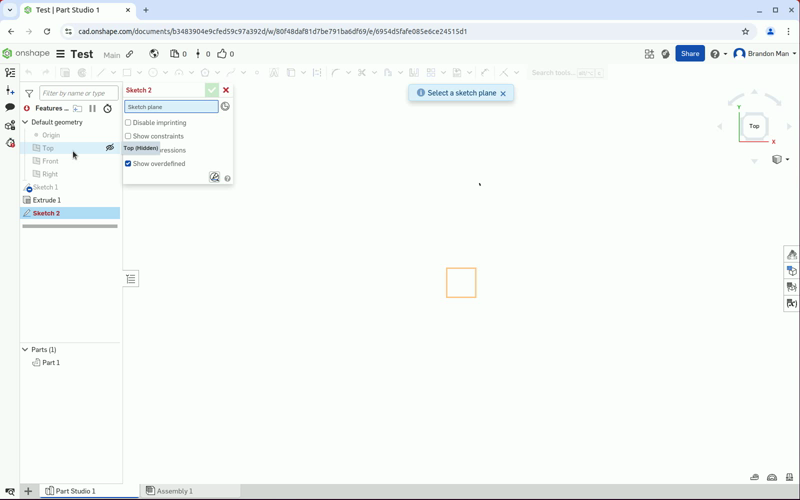
click(73, 150)
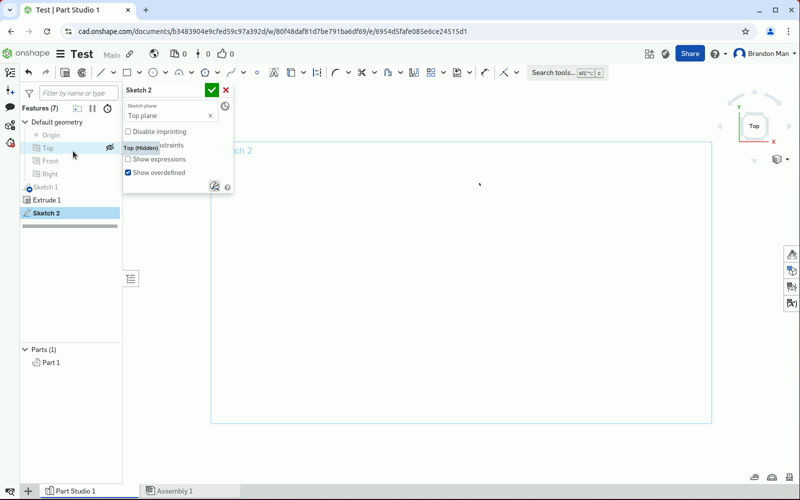
mouse_move(73, 352)
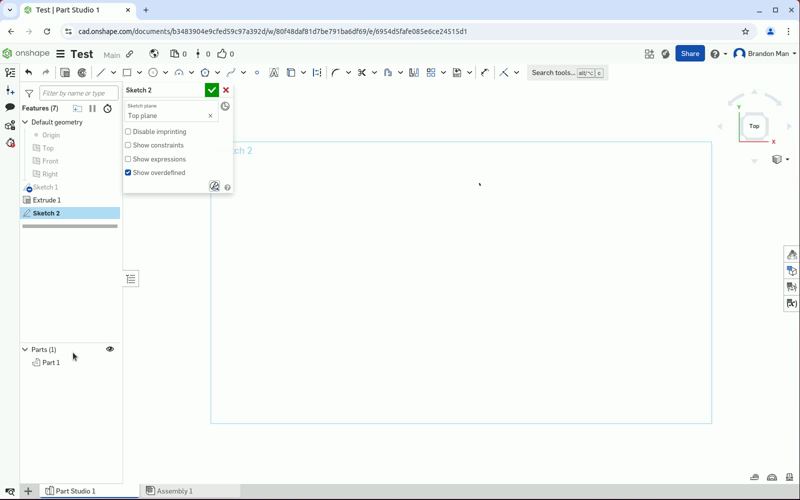
key(y)
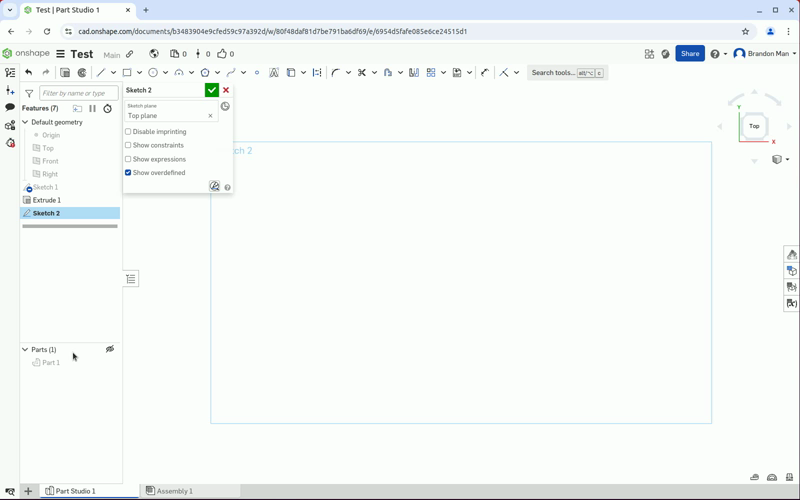
key(l)
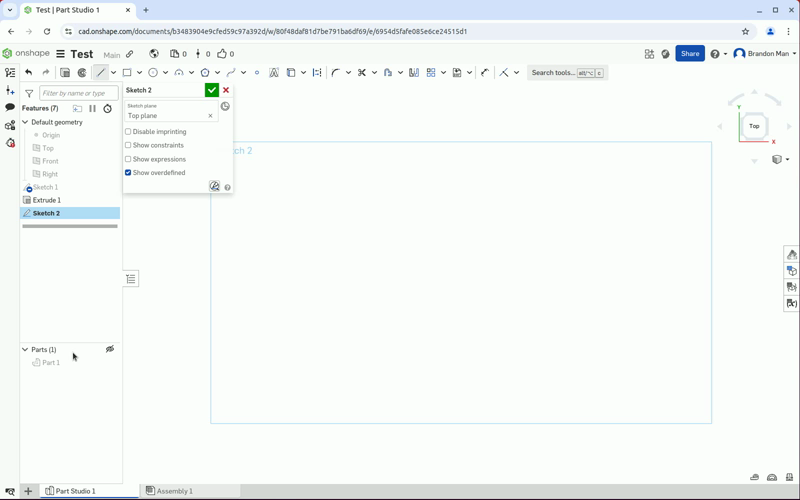
key_down(shift)
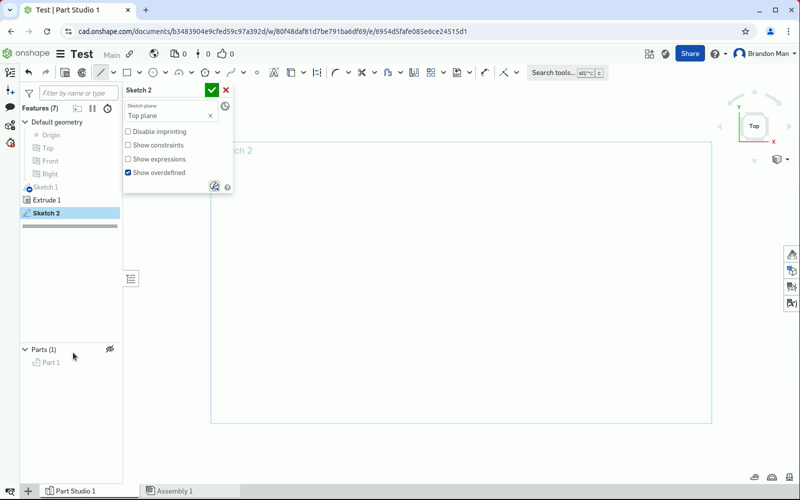
mouse_move(405, 282)
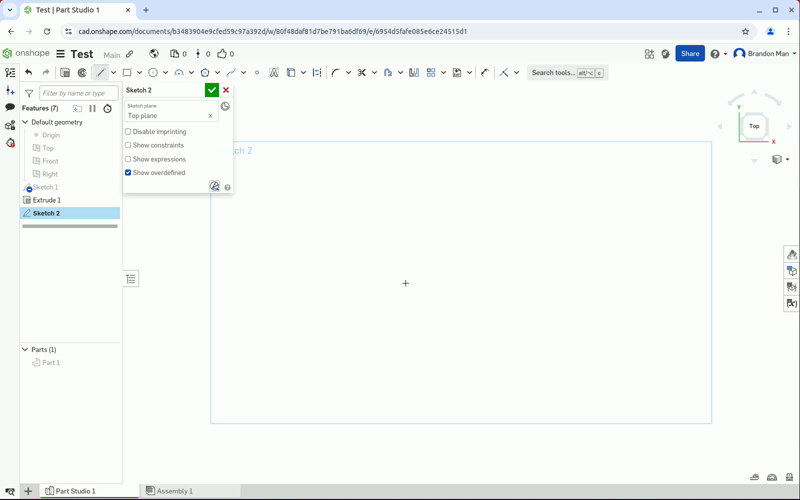
click(405, 282)
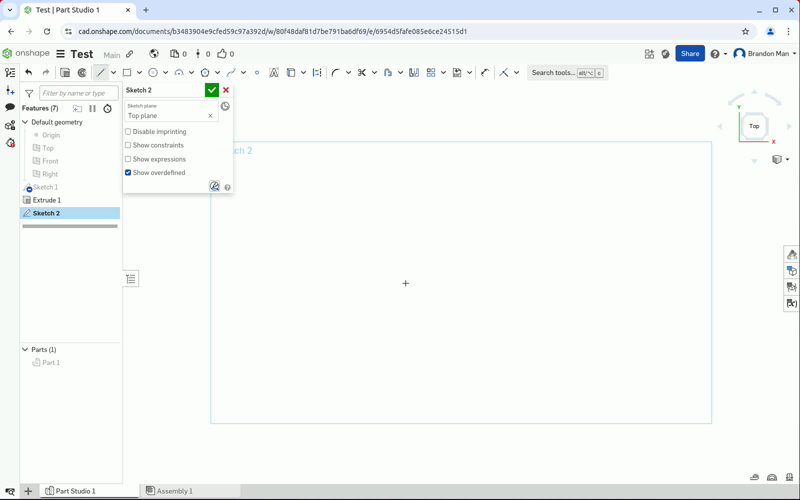
key_up(shift)
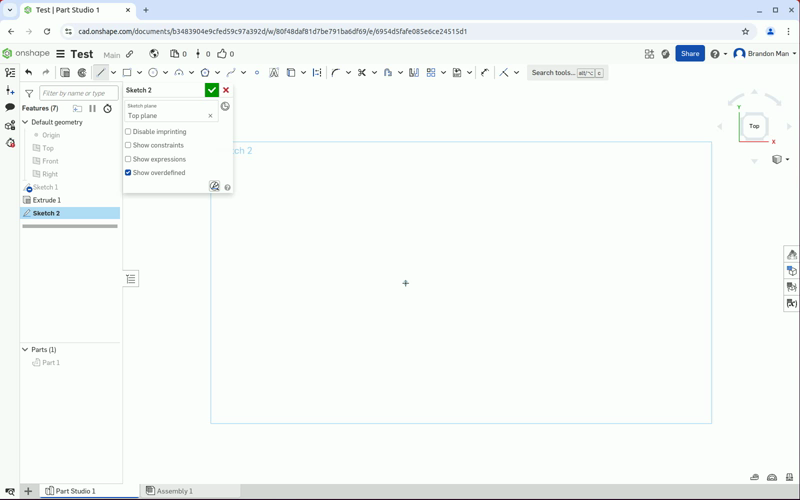
key_down(shift)
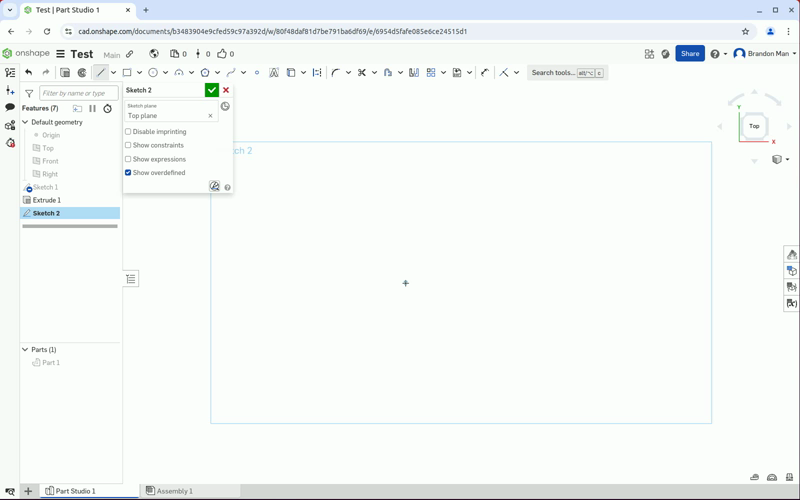
mouse_move(514, 282)
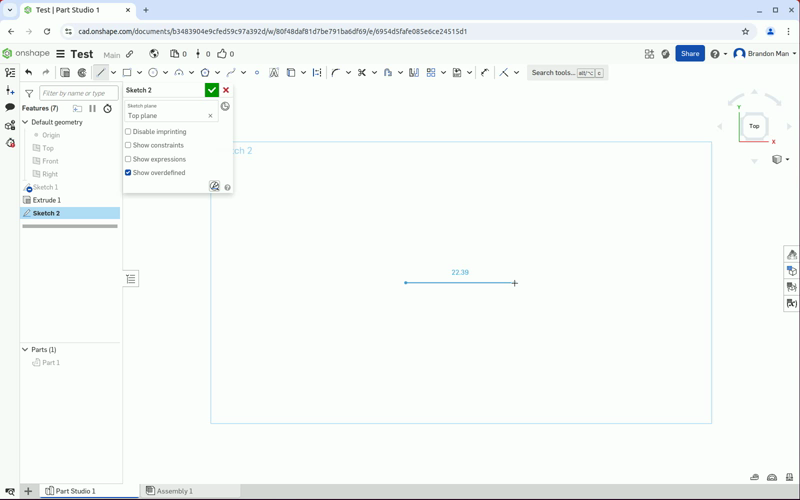
click(514, 282)
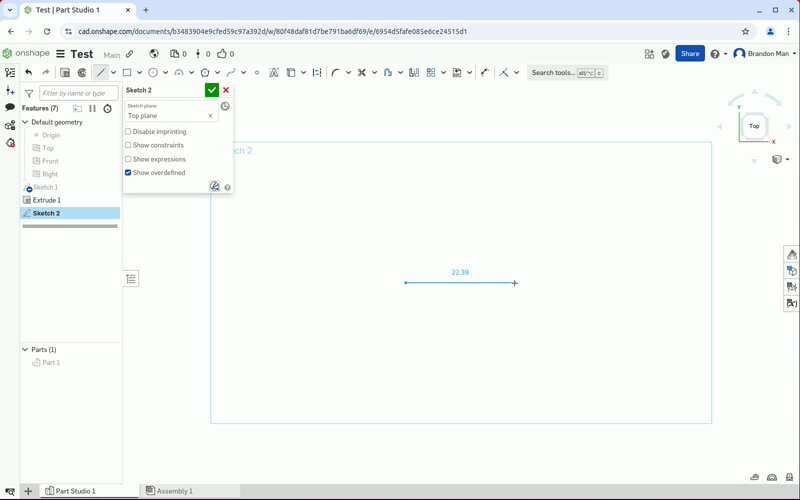
key_up(shift)
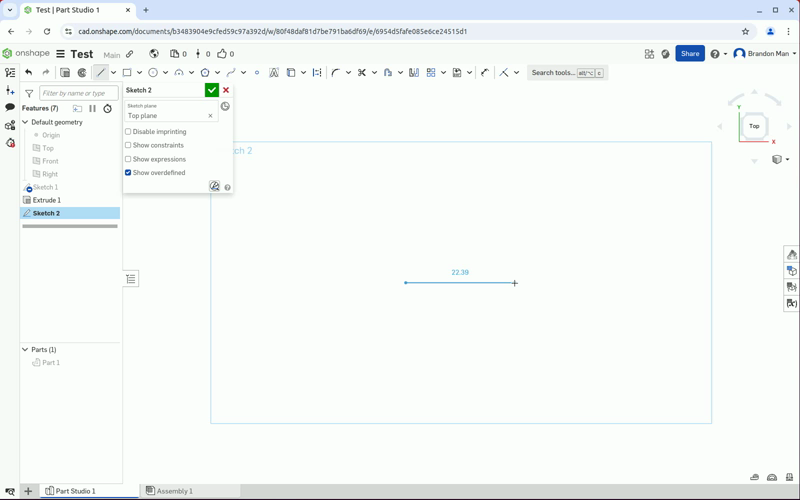
key_down(shift)
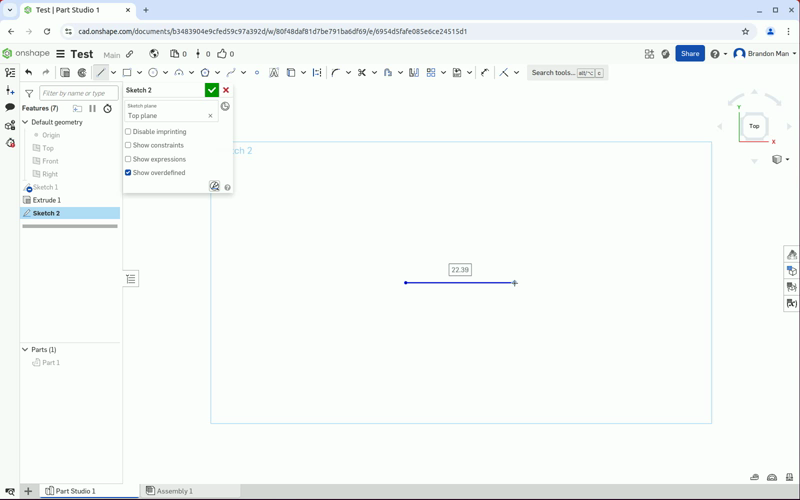
mouse_move(479, 183)
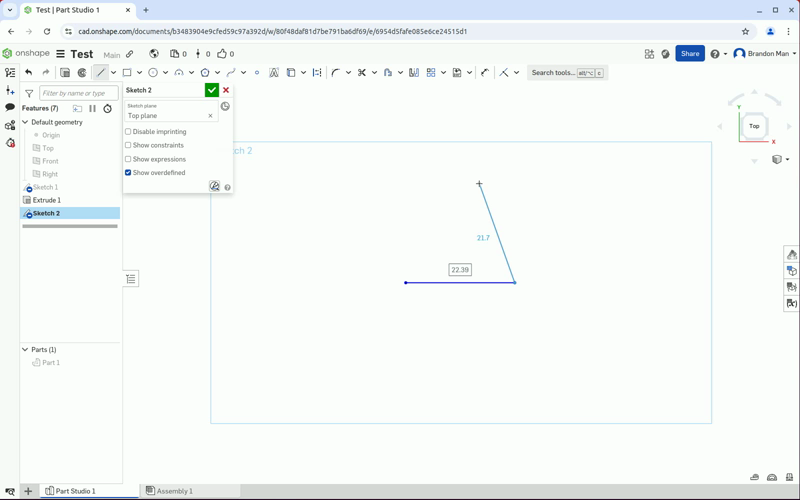
click(479, 183)
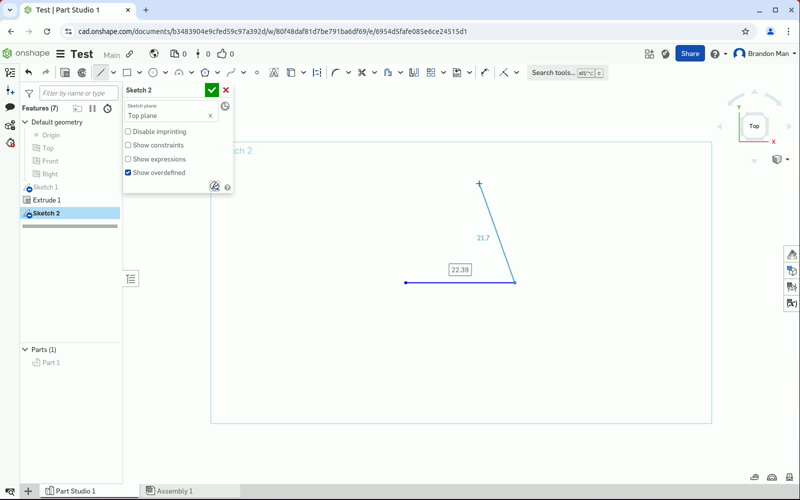
key_up(shift)
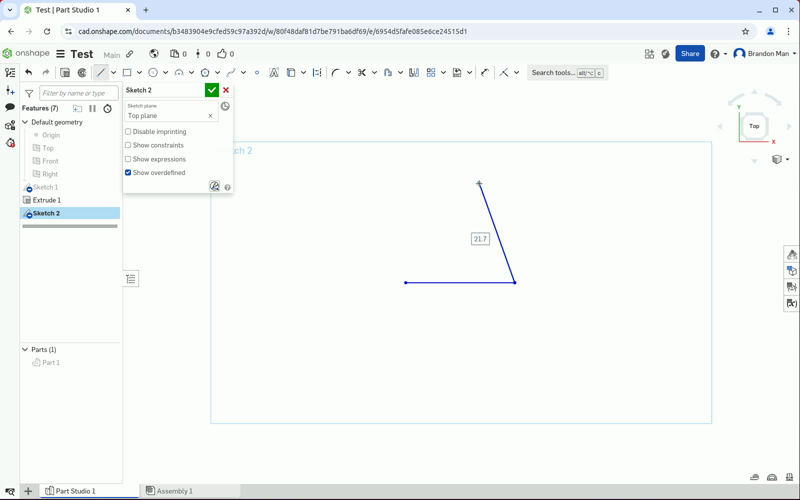
key(esc)
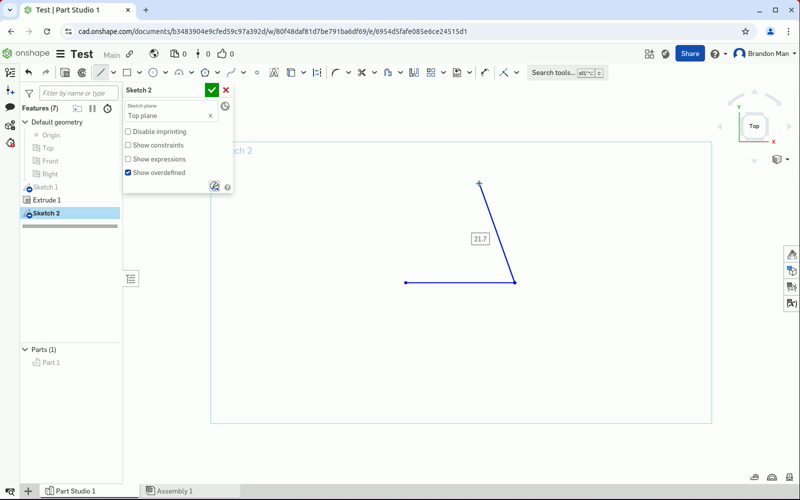
key(a)
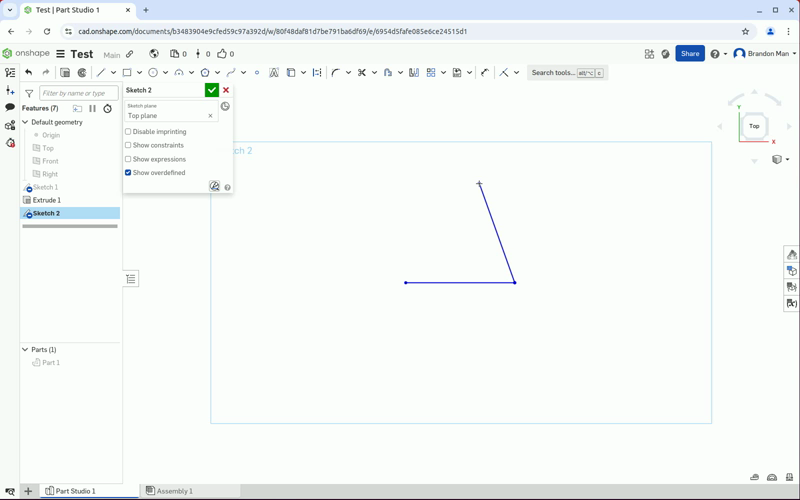
mouse_move(479, 183)
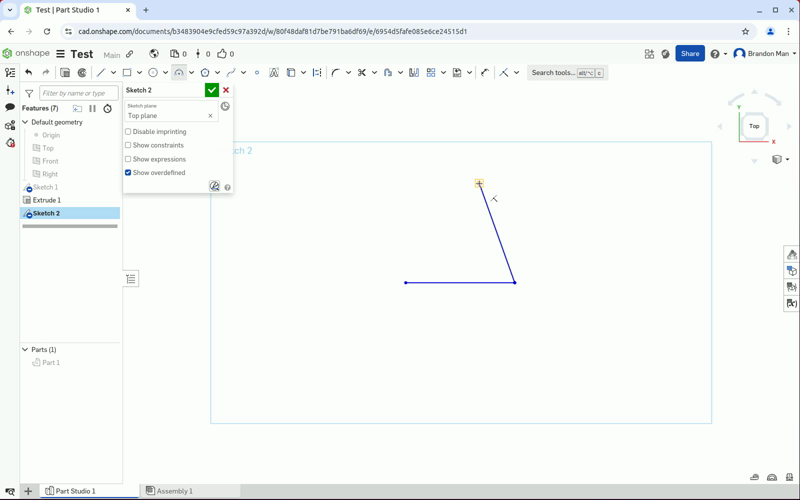
click(479, 183)
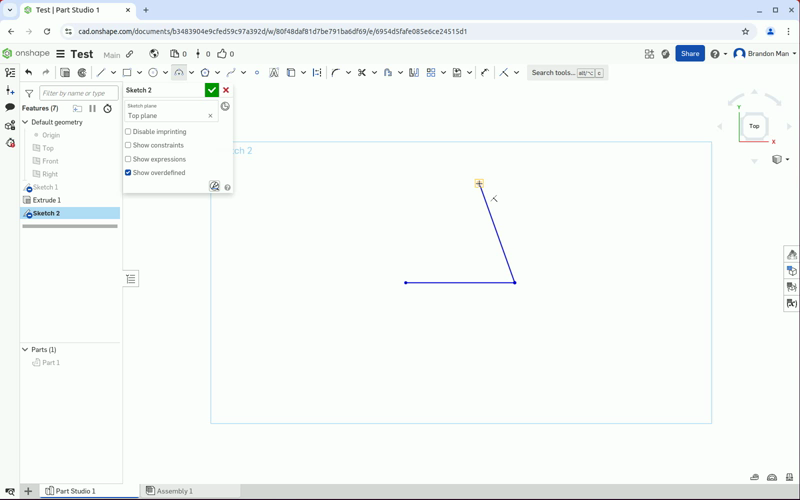
key_down(shift)
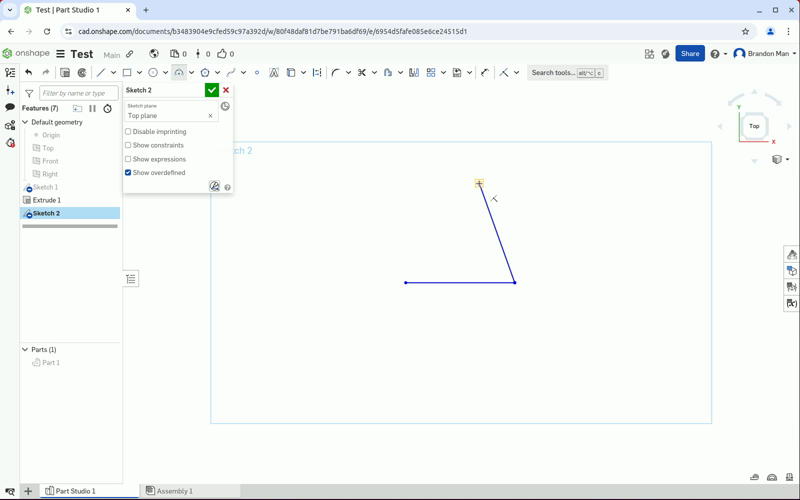
mouse_move(442, 183)
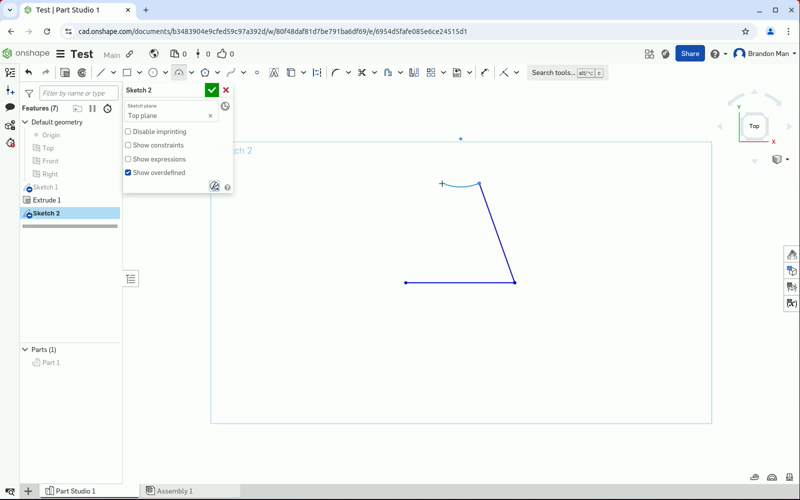
click(442, 183)
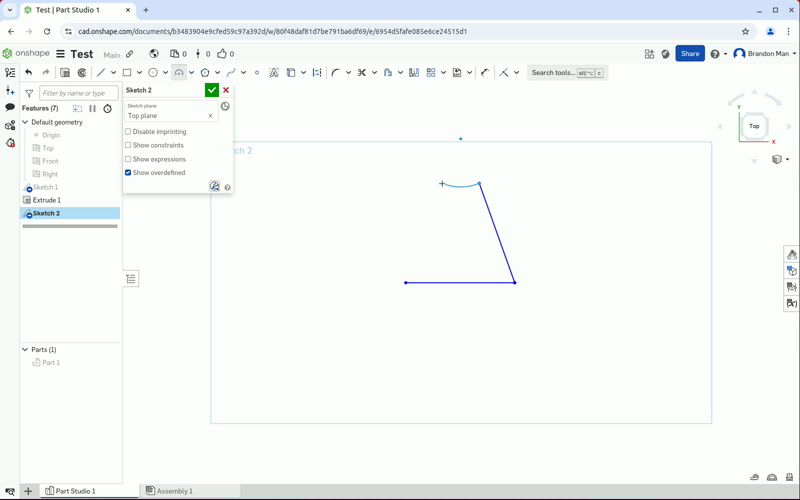
mouse_move(460, 170)
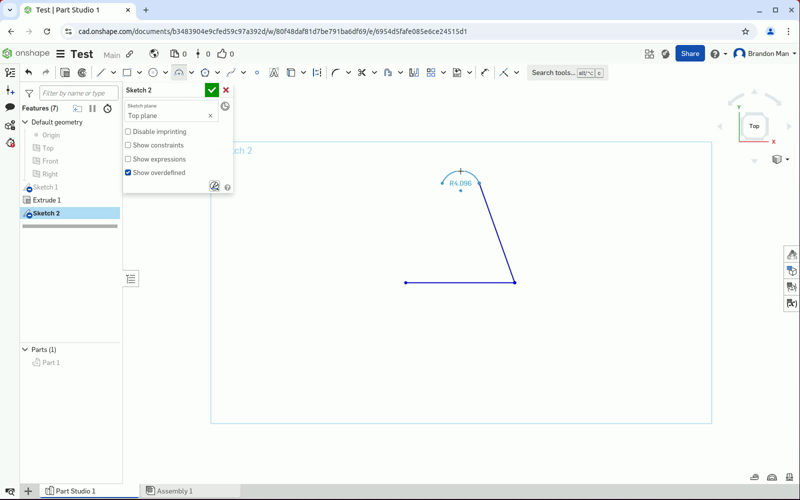
click(460, 170)
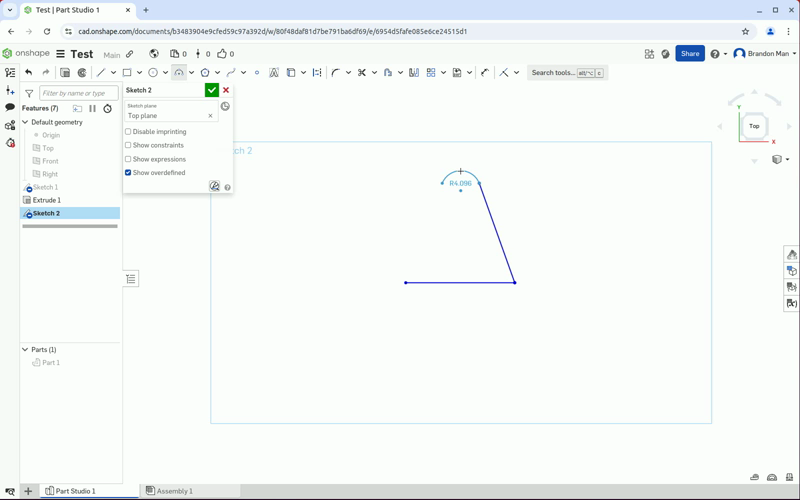
key_up(shift)
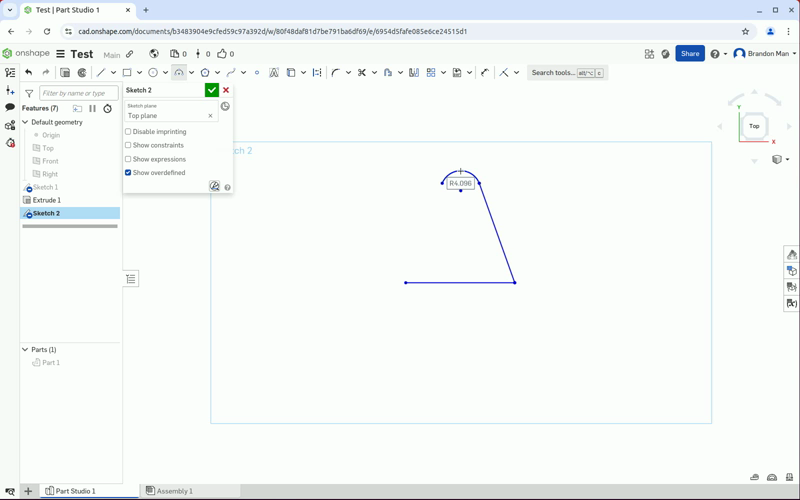
key(esc)
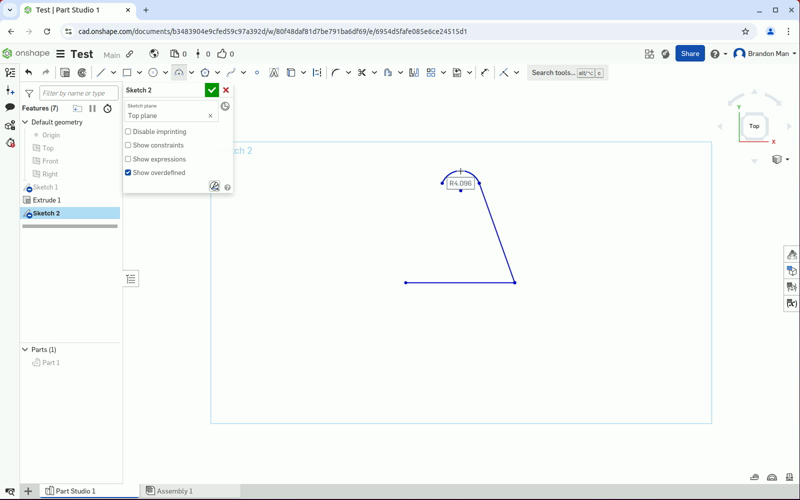
key(l)
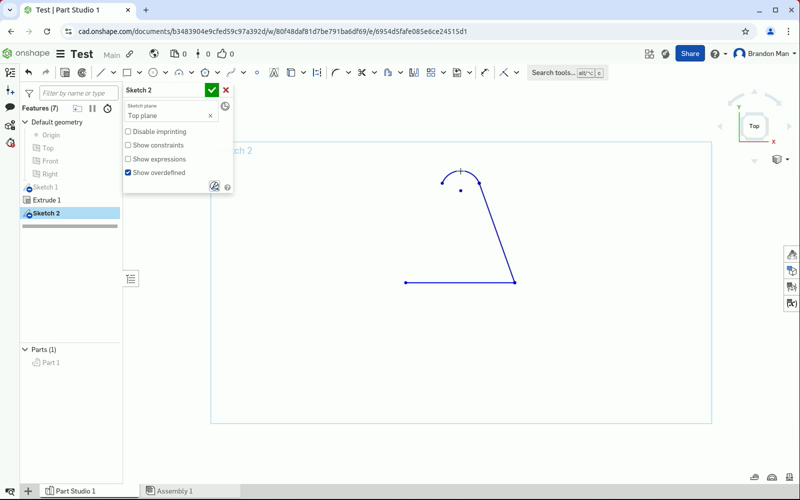
mouse_move(442, 183)
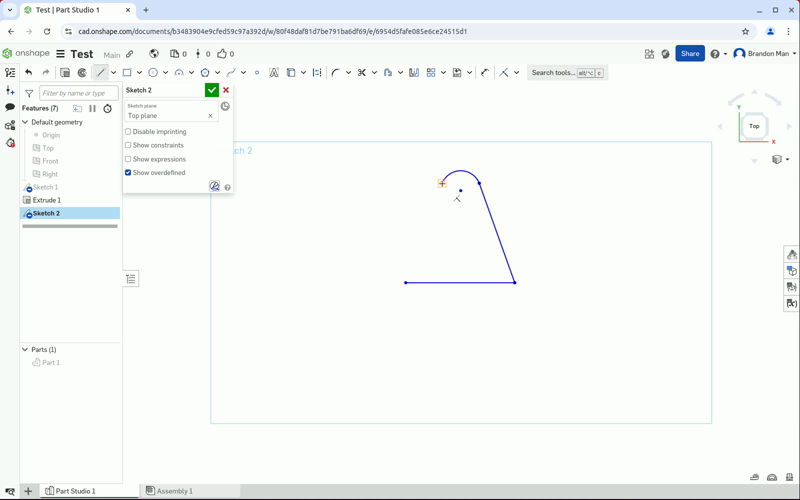
click(442, 183)
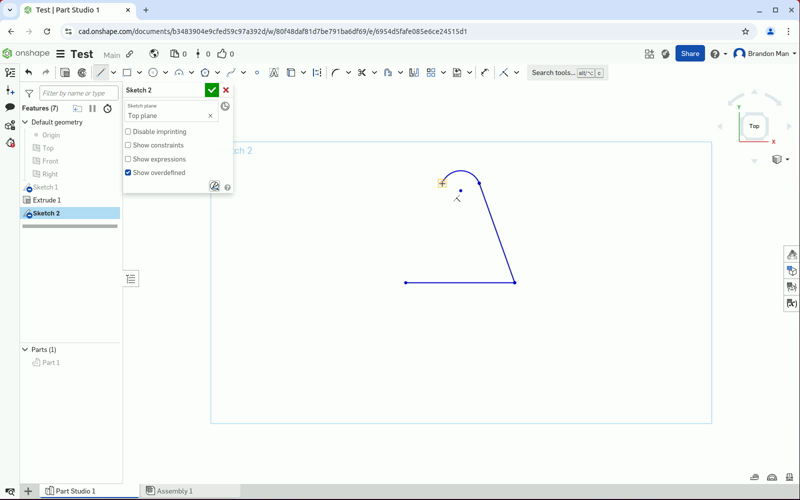
key_down(shift)
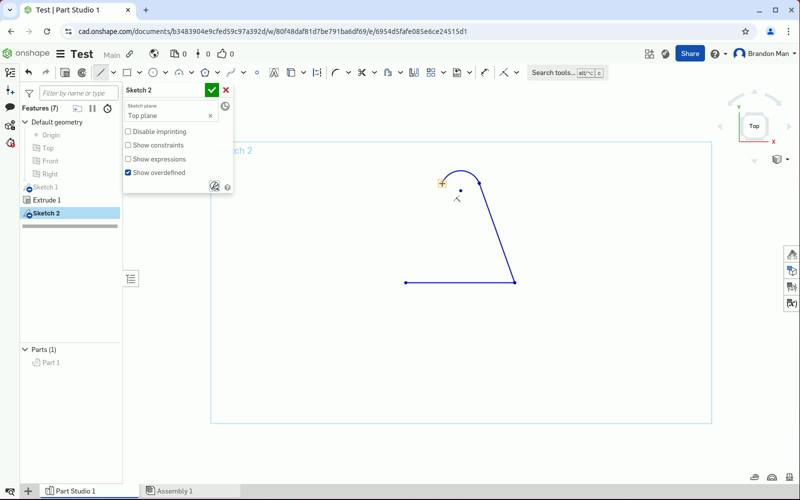
mouse_move(405, 282)
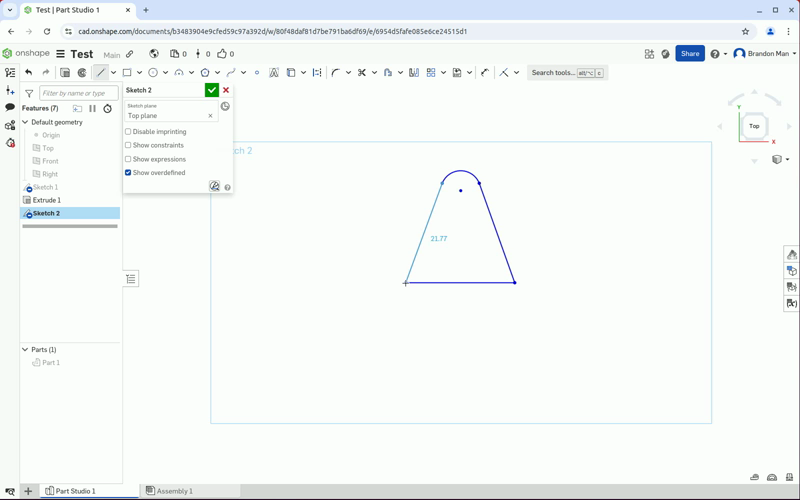
key_up(shift)
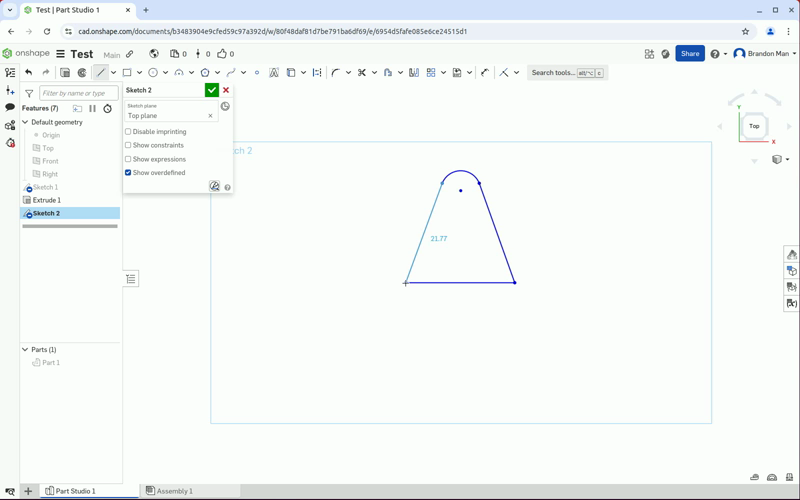
click(405, 282)
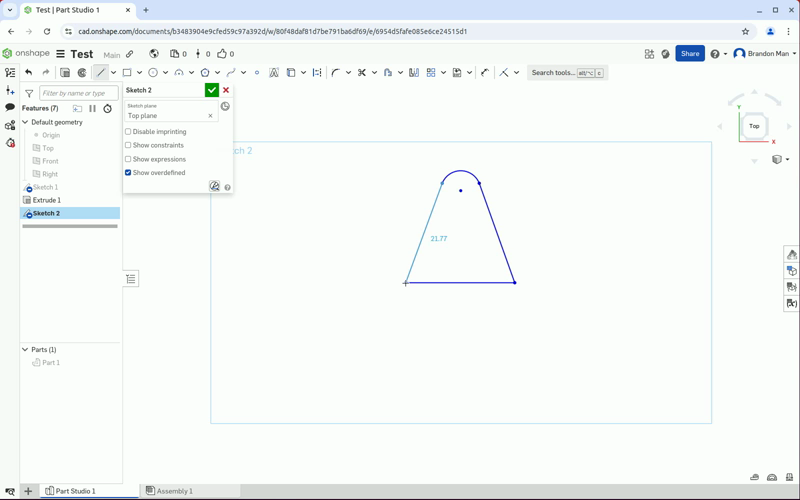
key(esc)
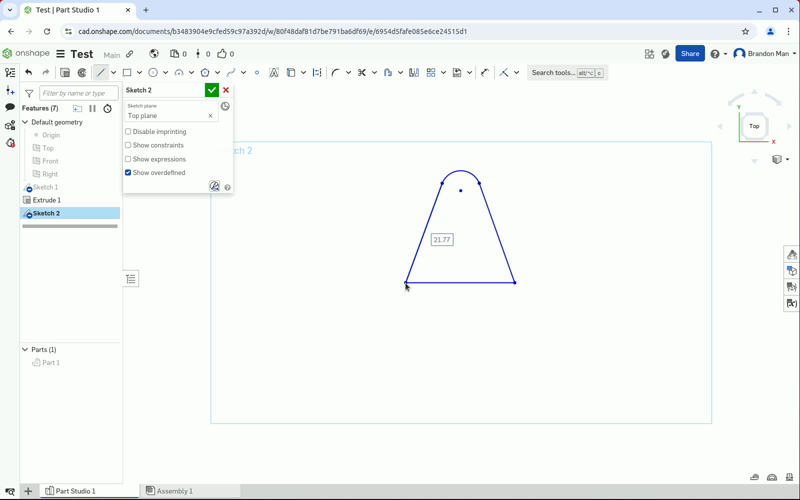
key(c)
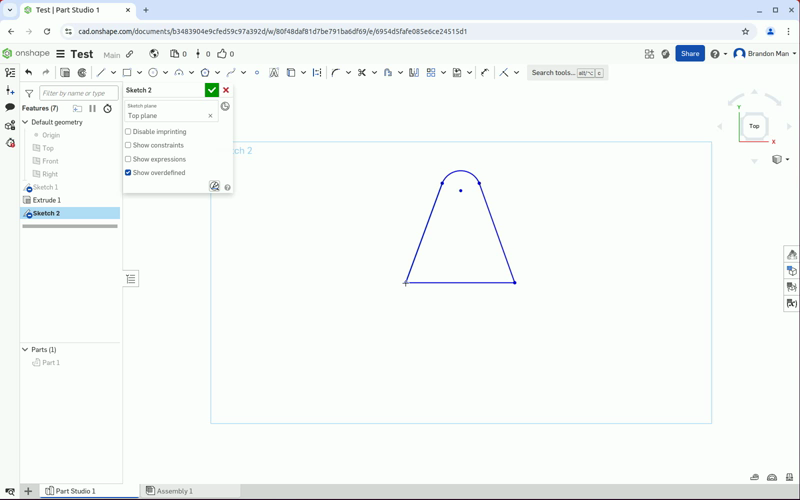
key_down(shift)
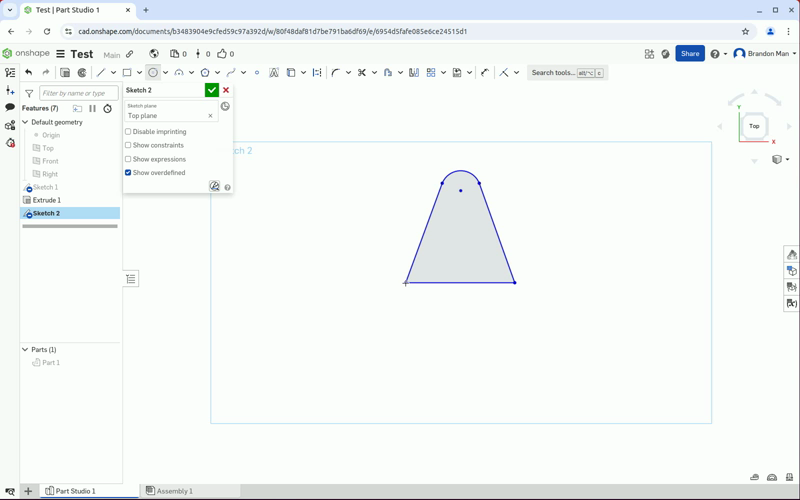
mouse_move(461, 189)
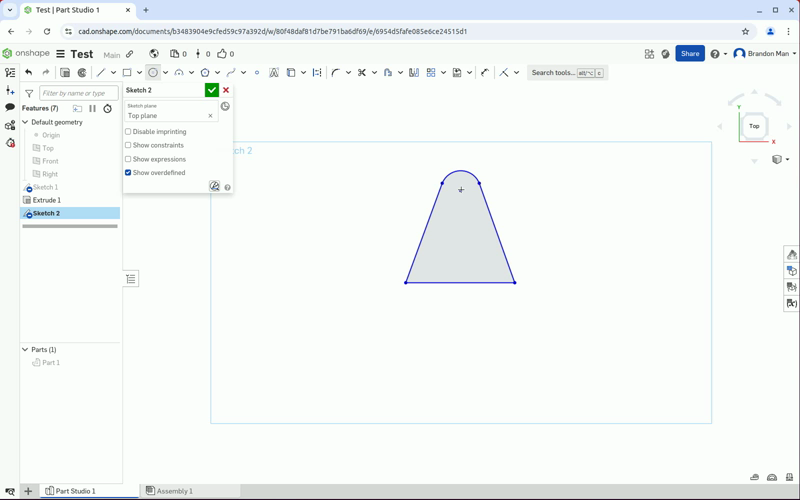
scroll(6)
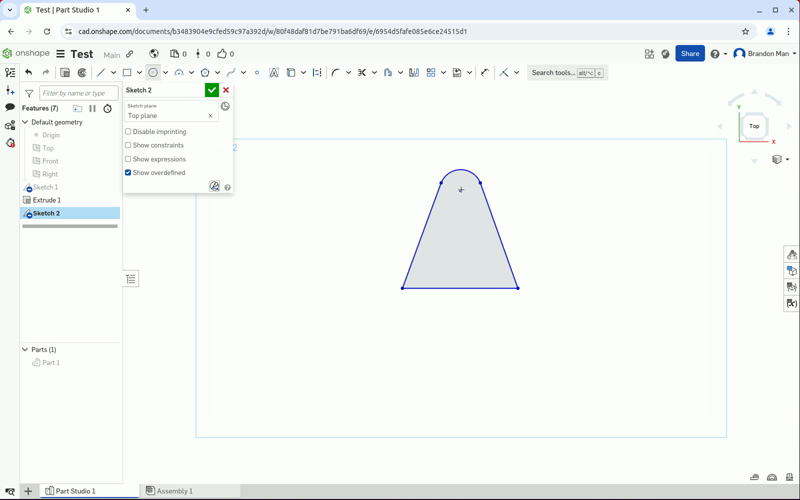
scroll(6)
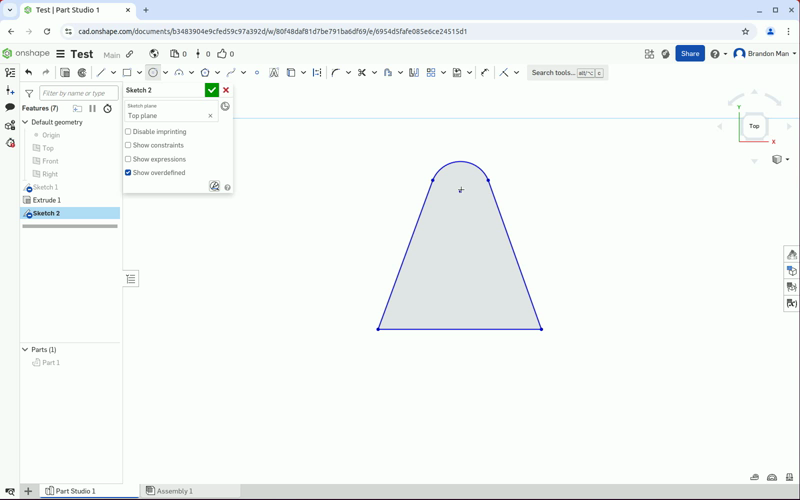
scroll(6)
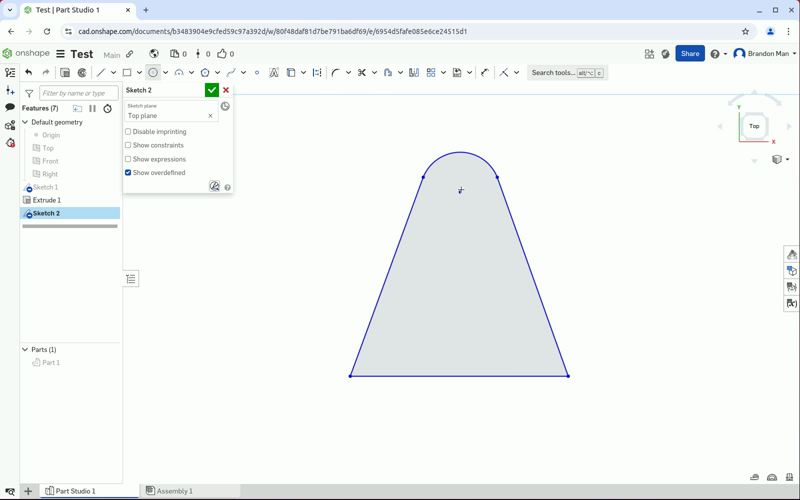
scroll(6)
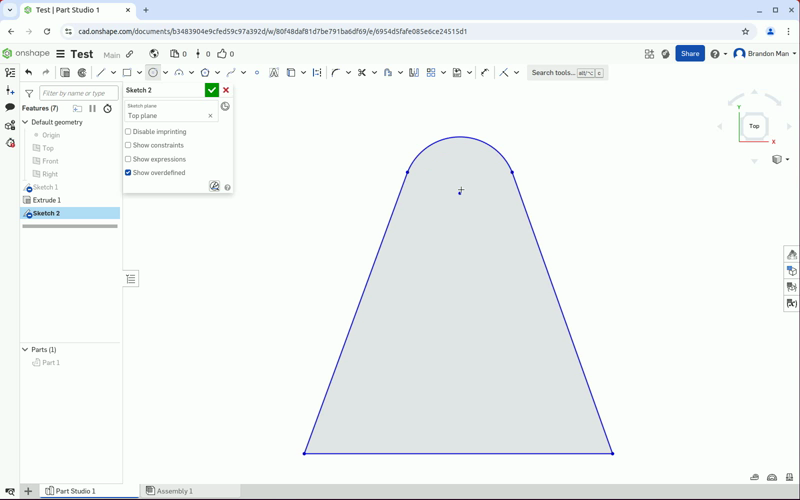
scroll(6)
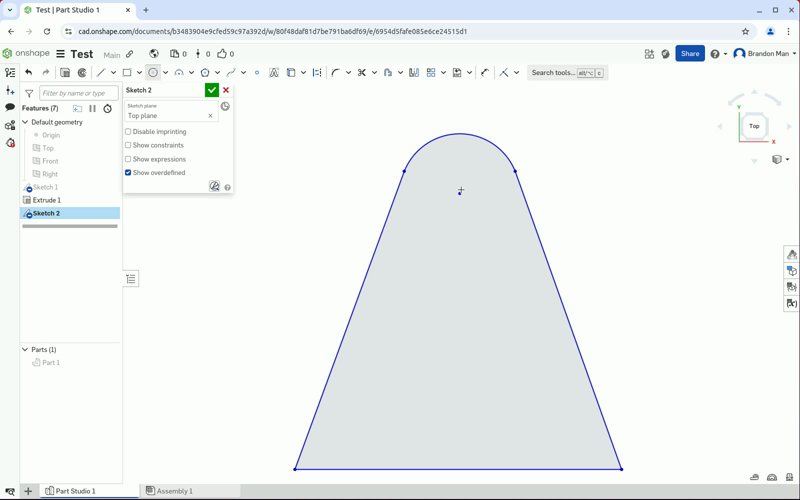
scroll(6)
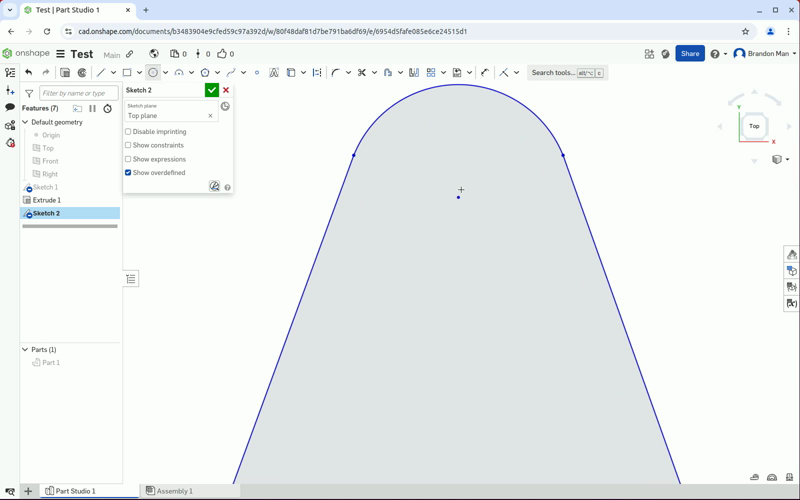
scroll(6)
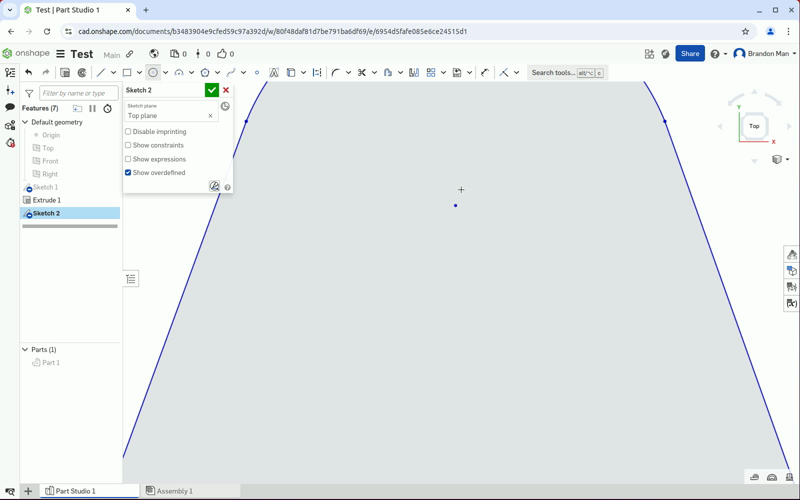
click(461, 189)
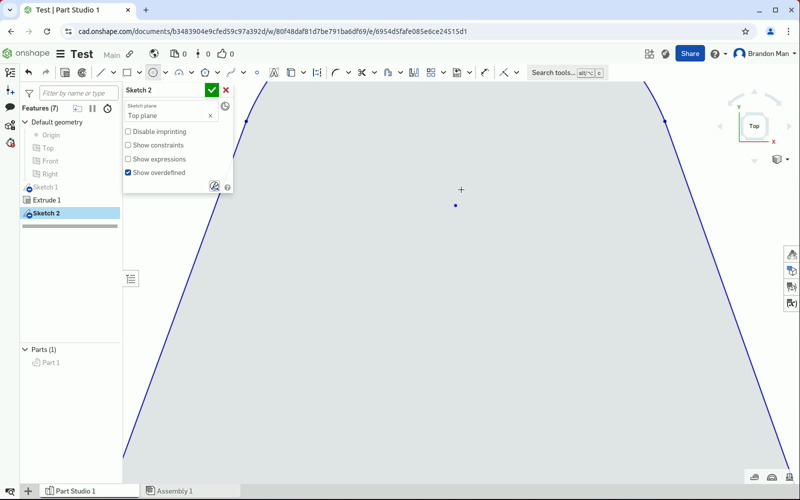
scroll(-6)
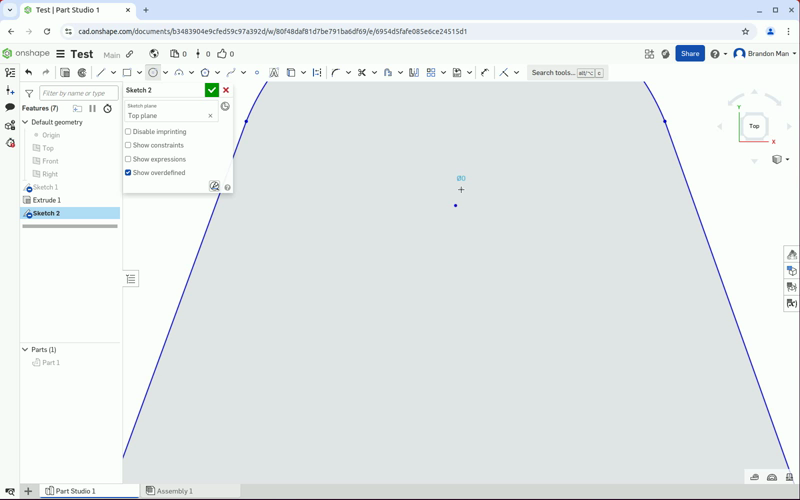
scroll(-6)
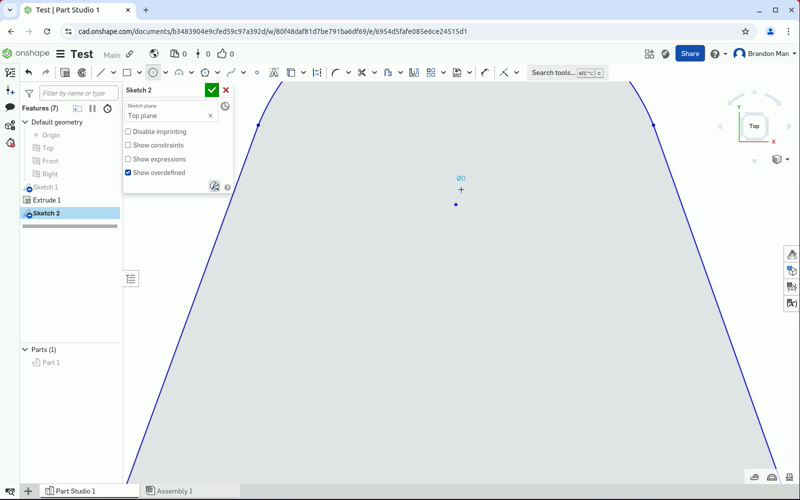
scroll(-6)
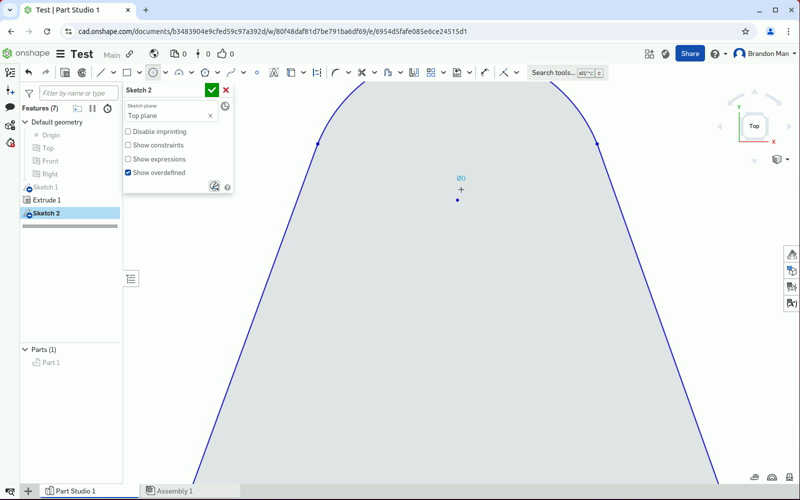
scroll(-6)
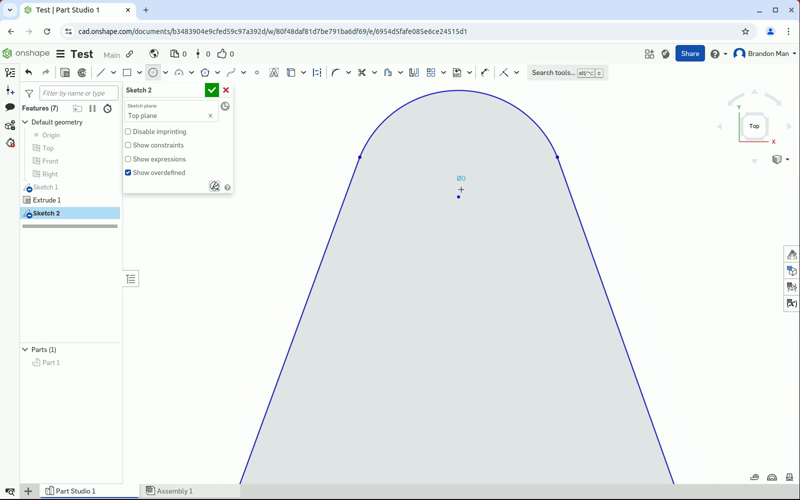
scroll(-6)
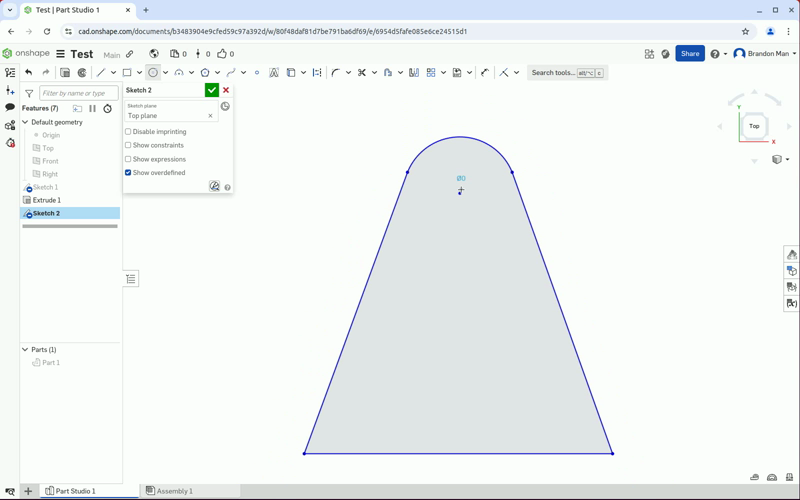
scroll(-6)
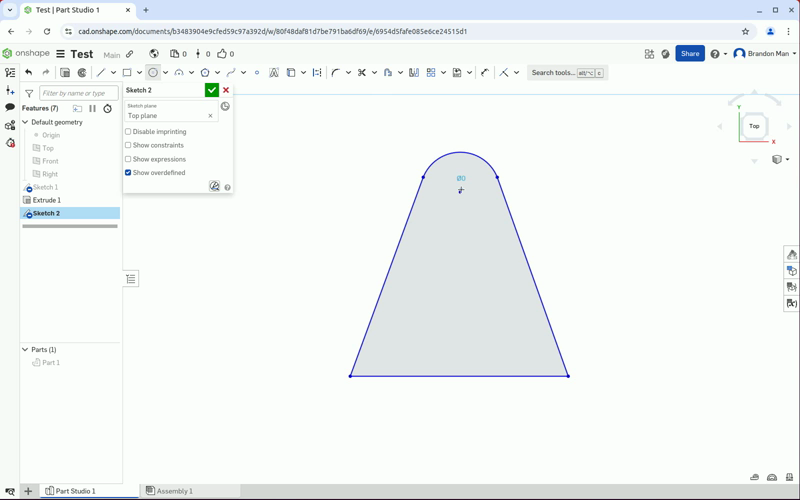
scroll(-6)
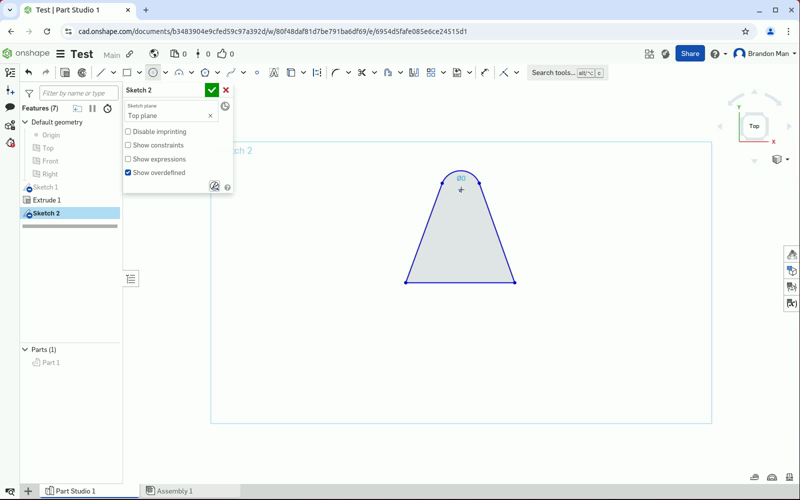
key_up(shift)
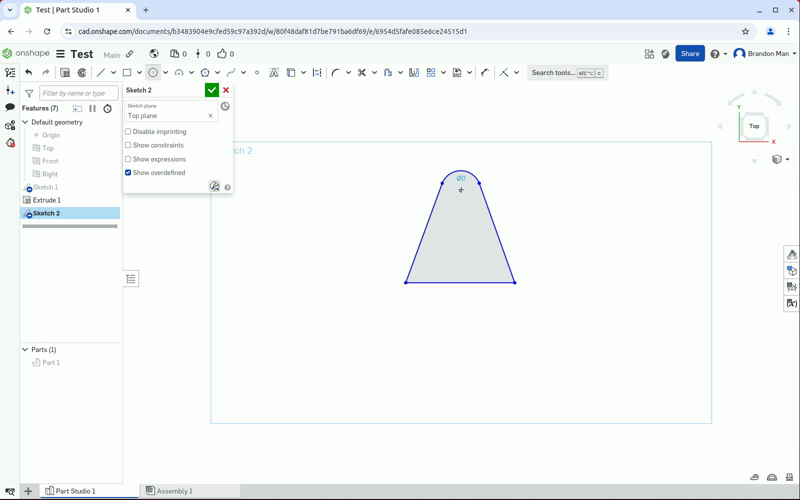
mouse_move(470, 189)
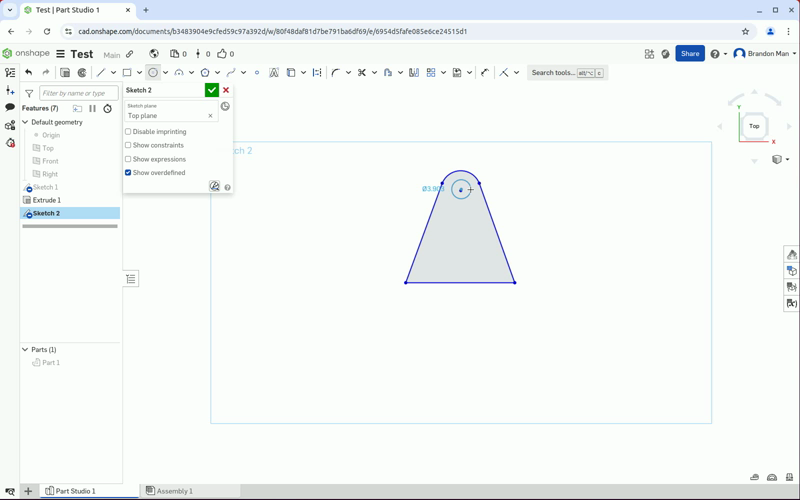
click(470, 189)
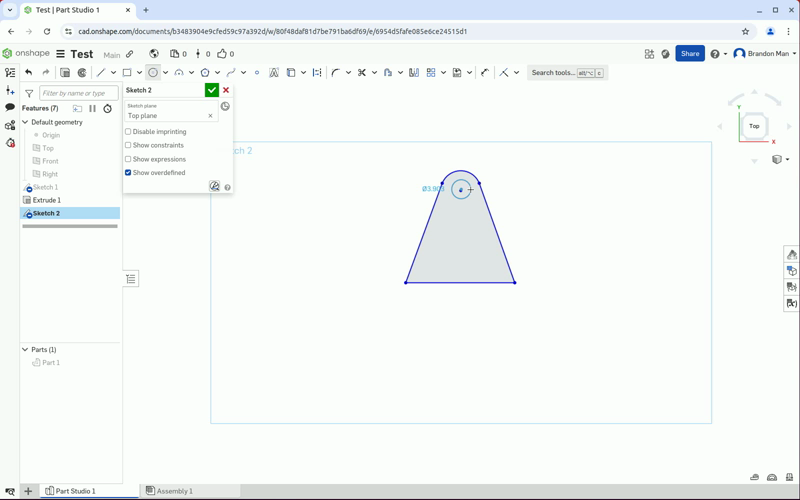
key(esc)
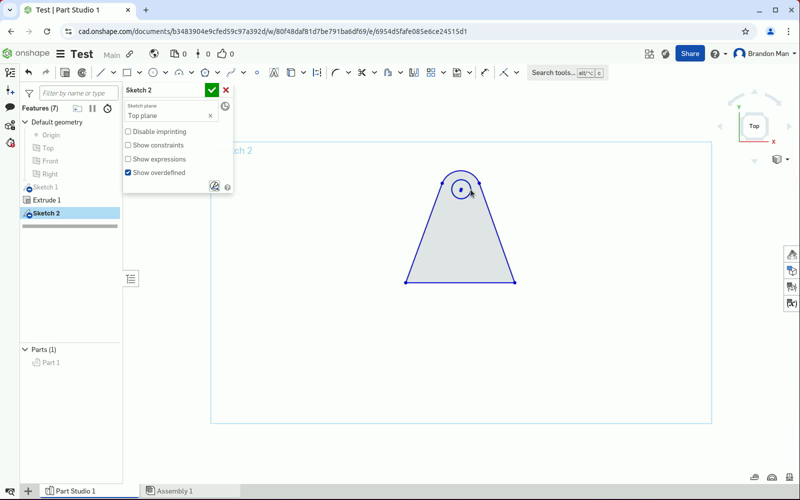
mouse_move(474, 240)
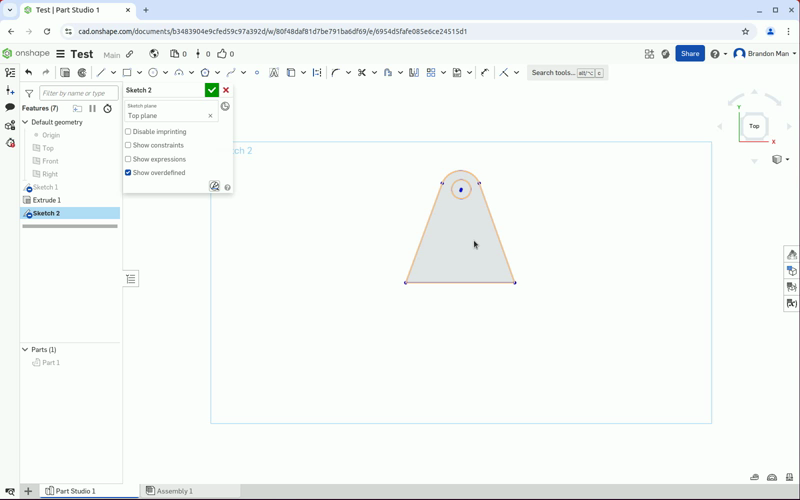
click(474, 240)
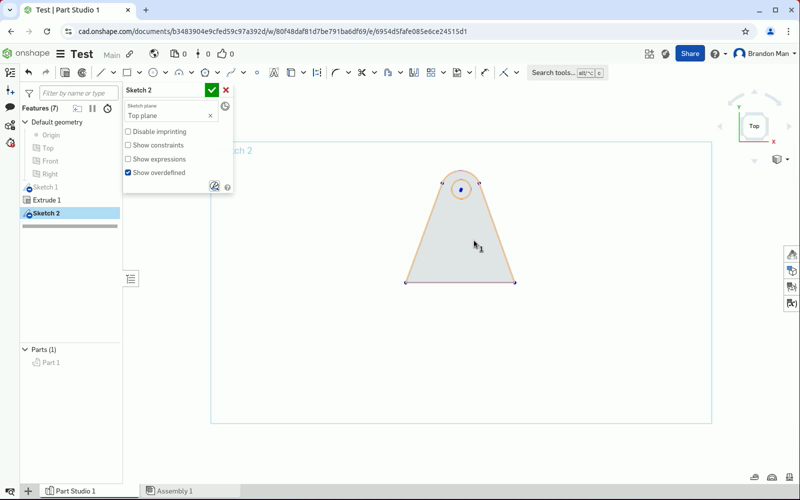
mouse_move(73, 352)
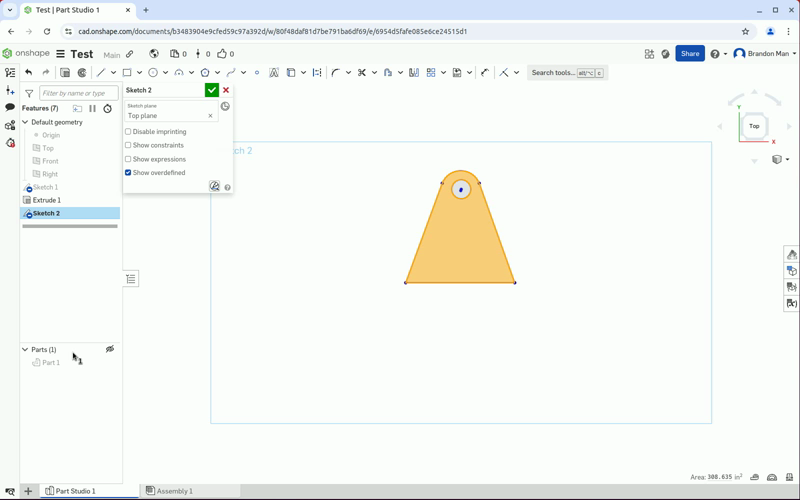
key(shift+y)
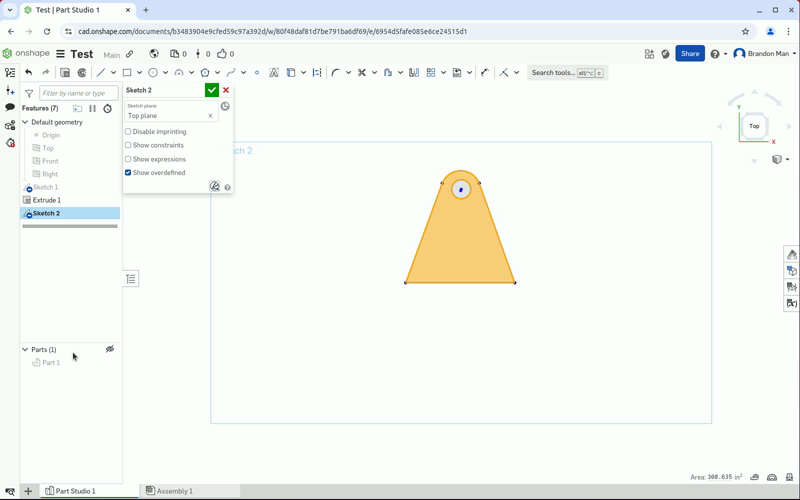
key(shift+e)
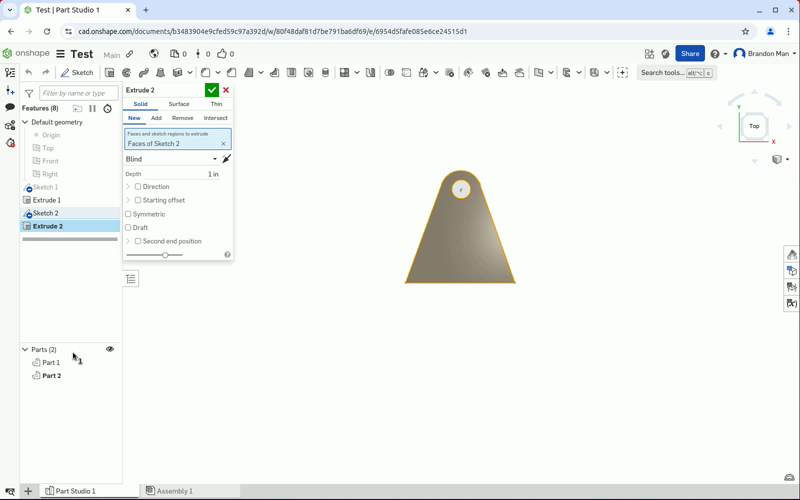
mouse_move(143, 106)
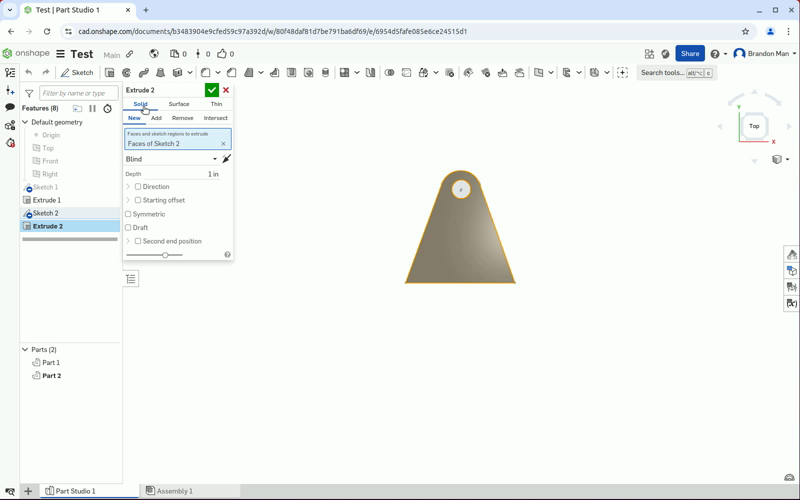
click(143, 106)
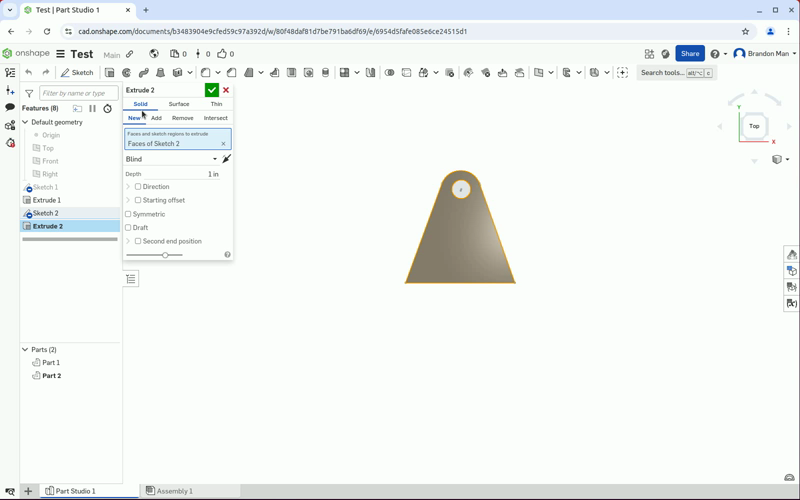
mouse_move(137, 120)
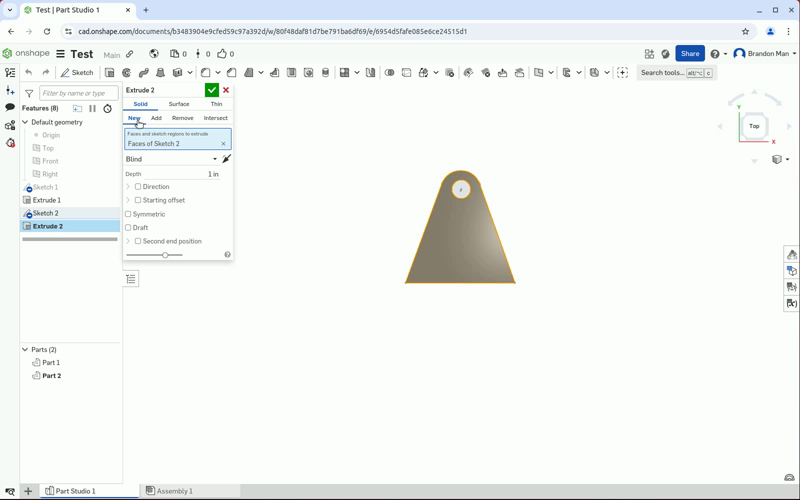
click(137, 120)
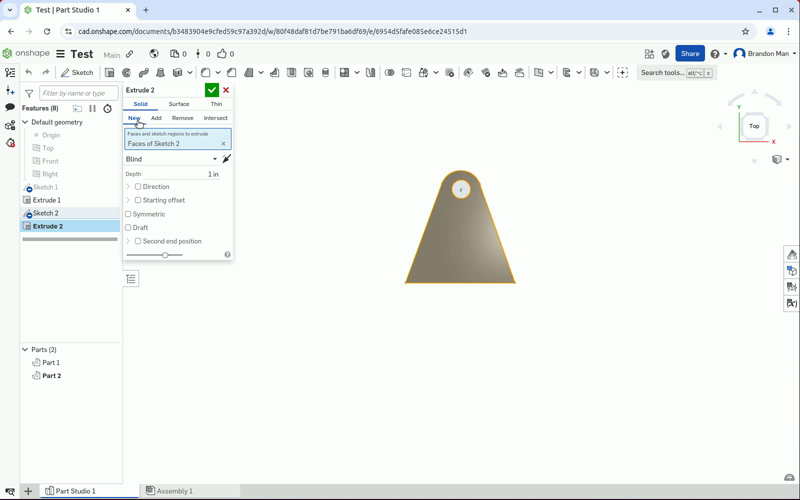
key(tab, 4)
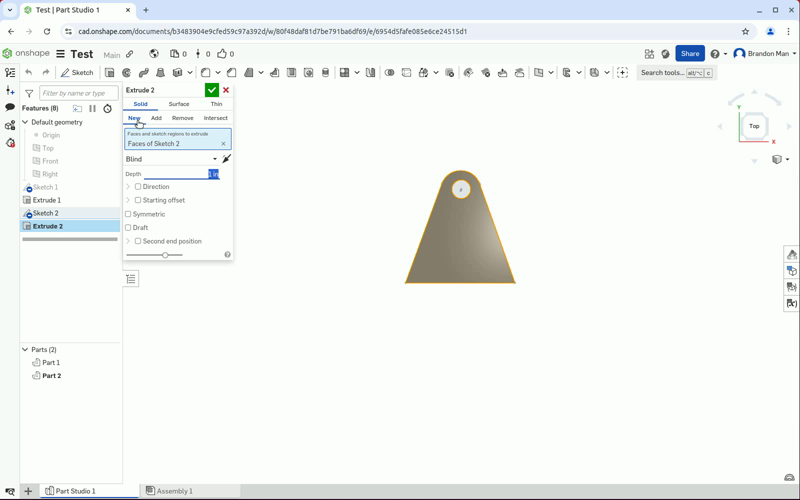
text(1.685)
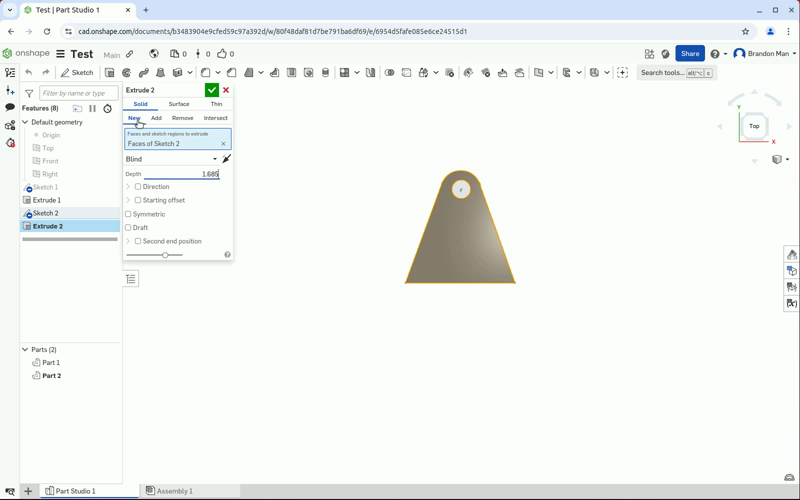
key(enter)
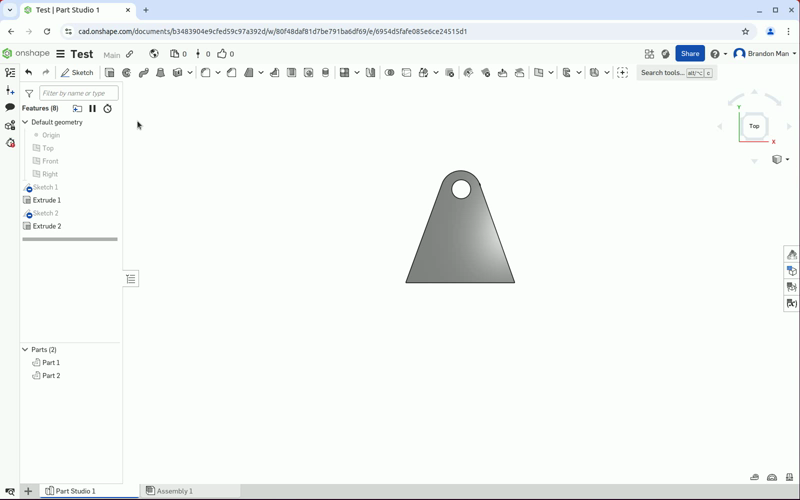
key(shift+h)
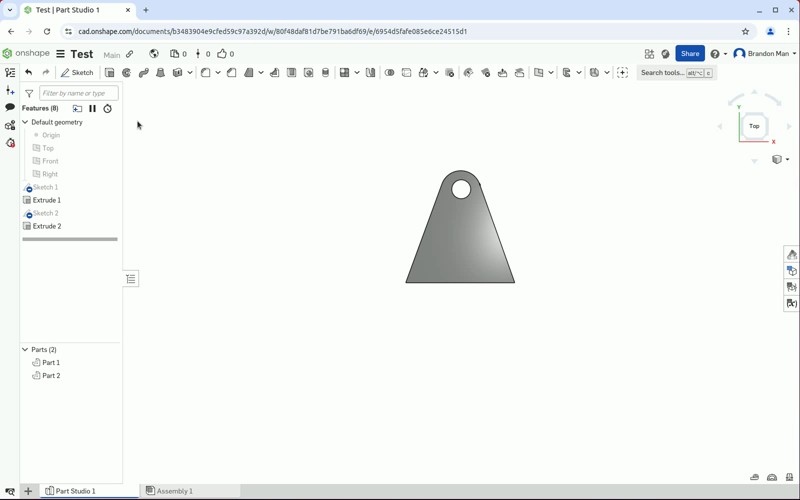
key(shift+h)
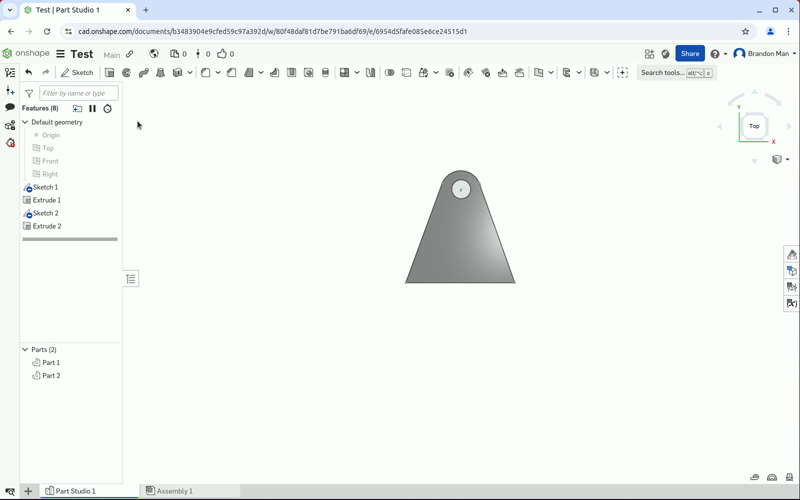
key(shift+7)
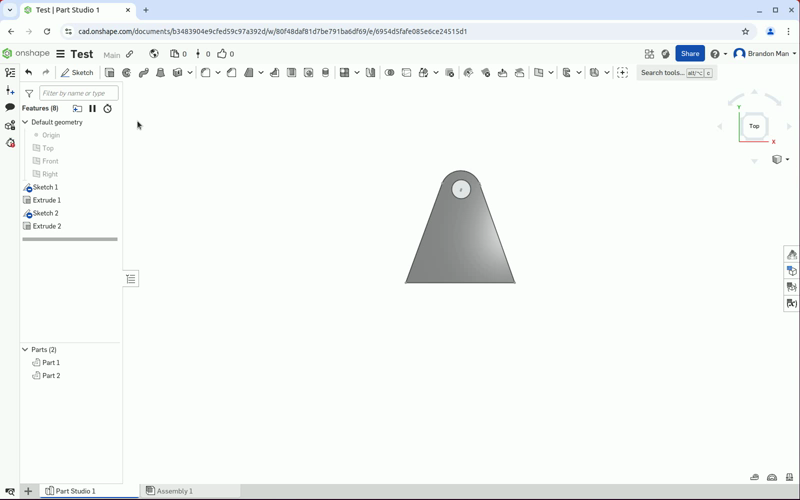
key(up, 3)
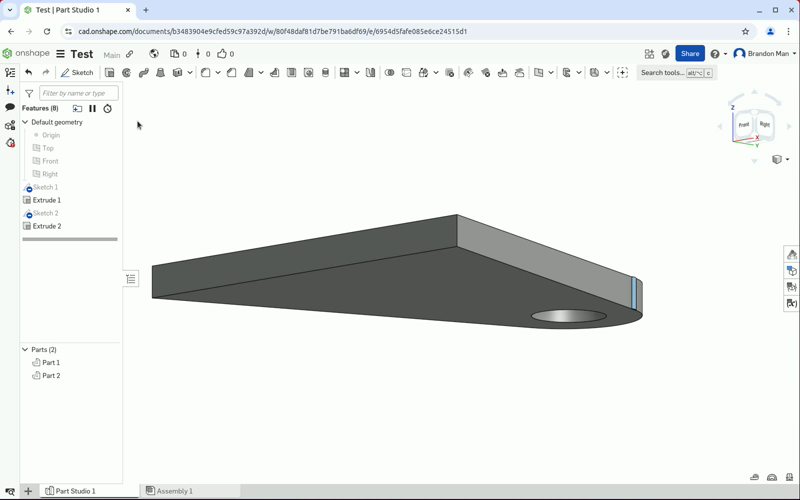
key(left, 3)
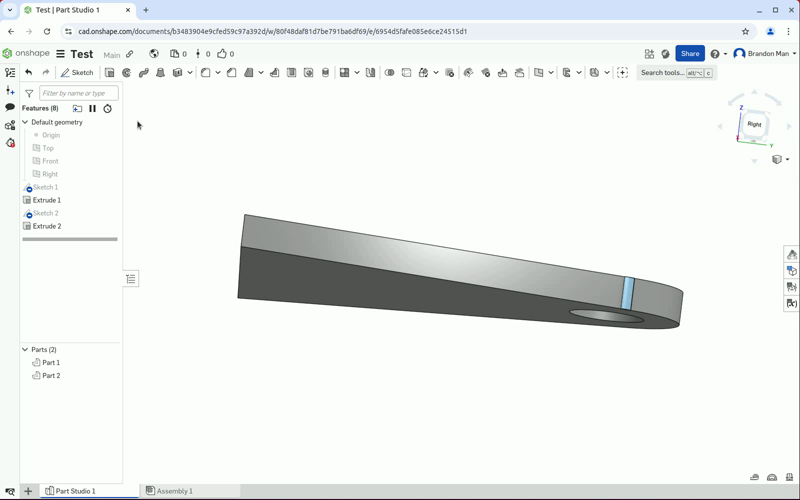
key(right, 3)
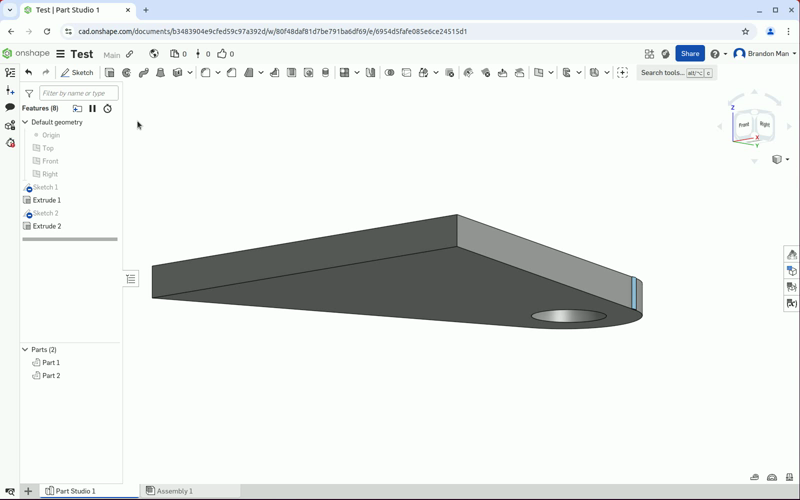
key(down, 3)
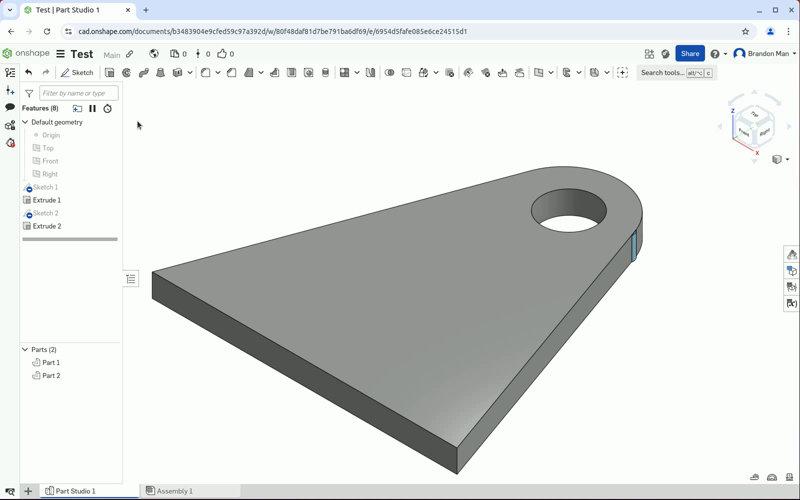
mouse_move(73, 189)
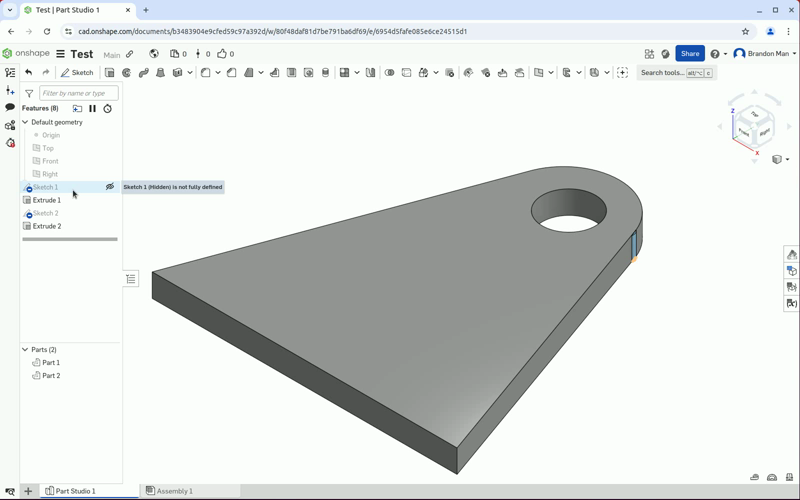
click(73, 189)